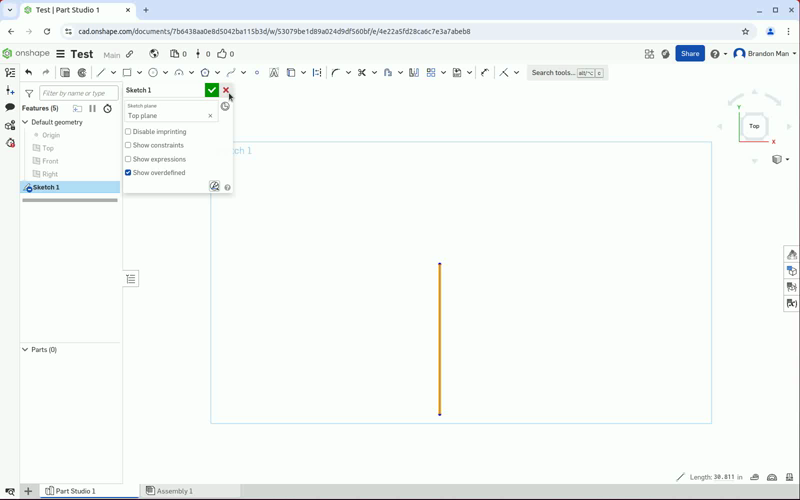
key(shift+h)
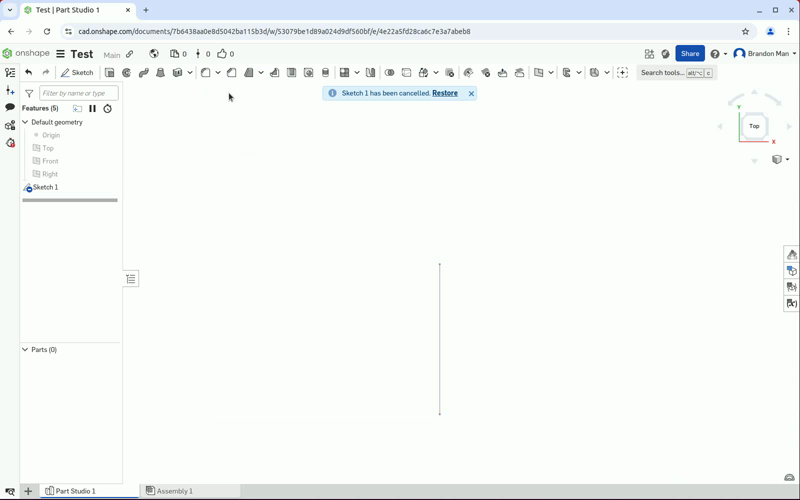
key(shift+s)
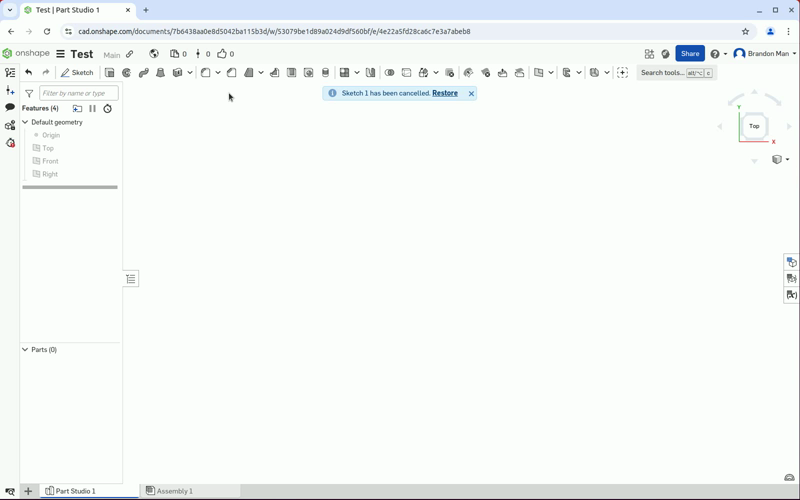
mouse_move(73, 150)
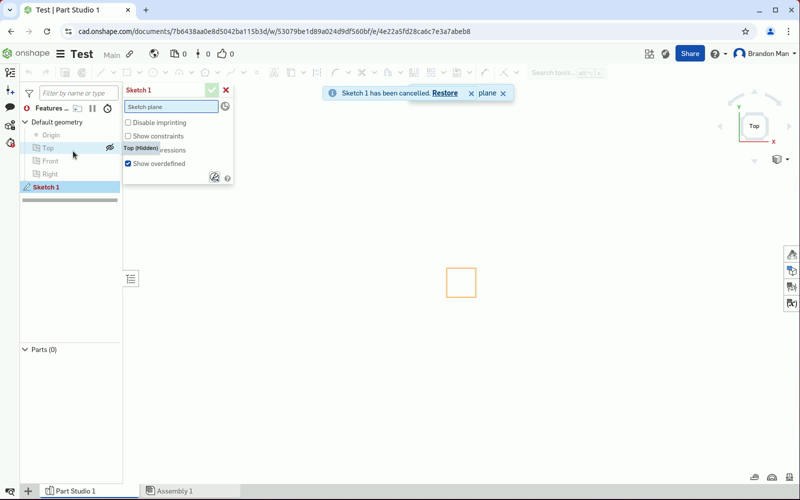
click(73, 150)
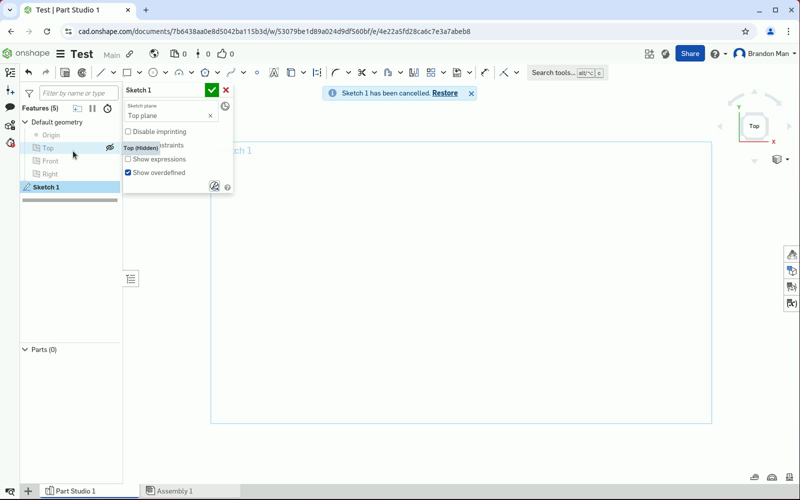
mouse_move(73, 352)
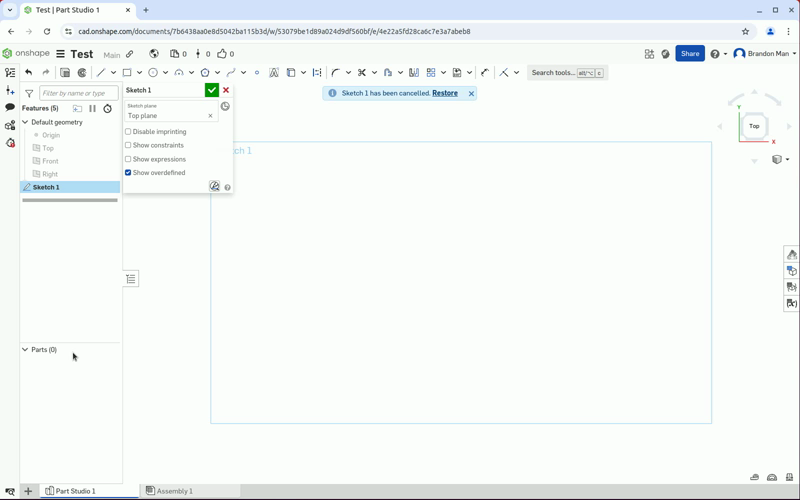
key(y)
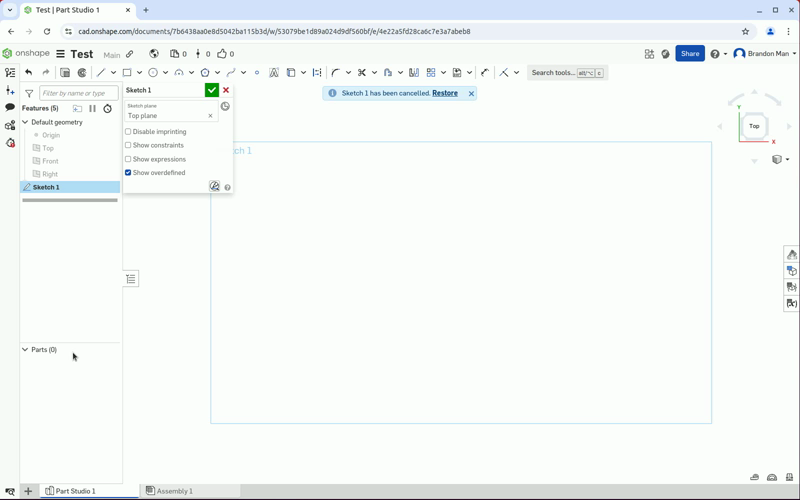
key(l)
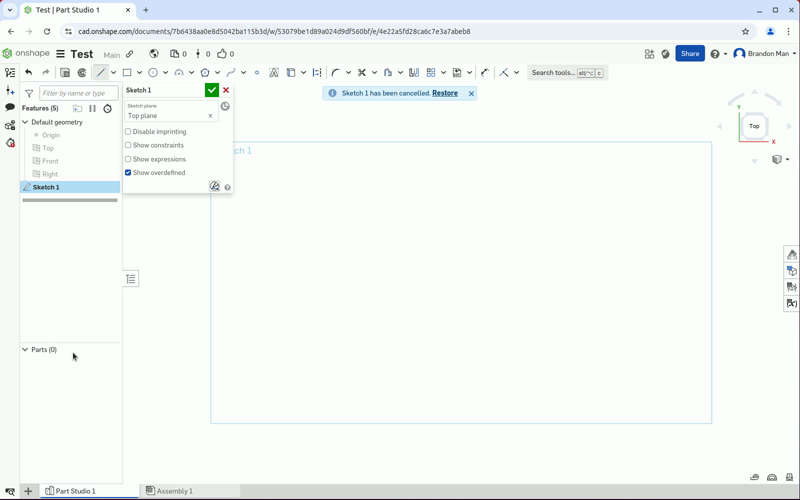
key_down(shift)
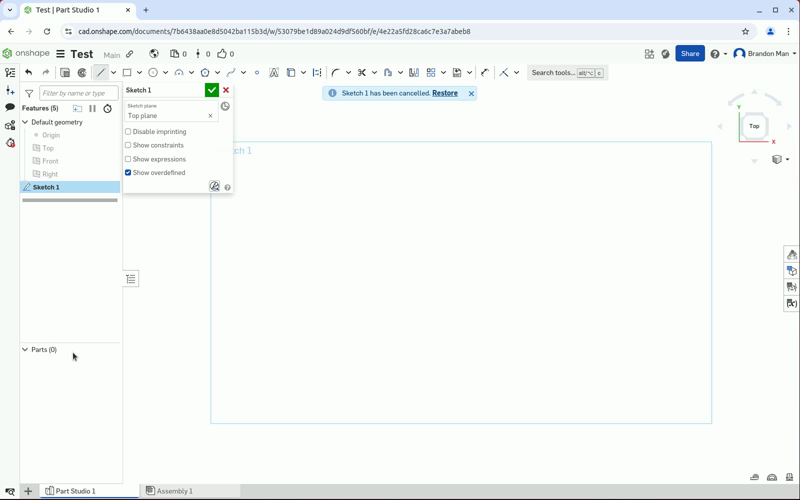
mouse_move(460, 282)
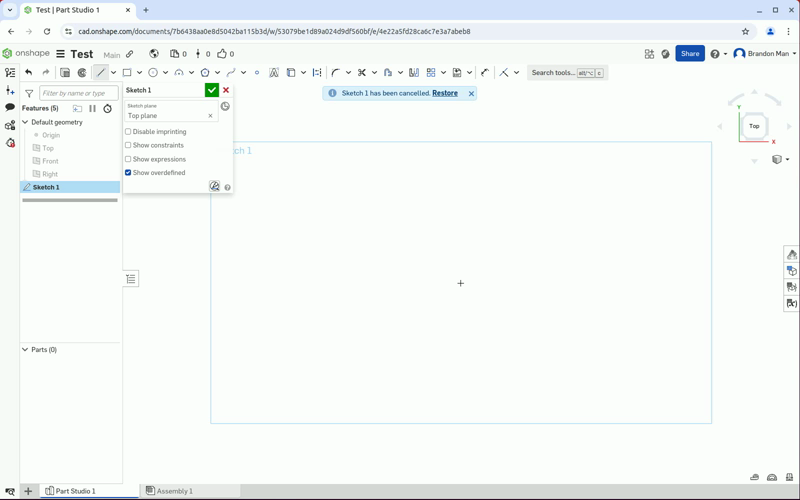
click(460, 282)
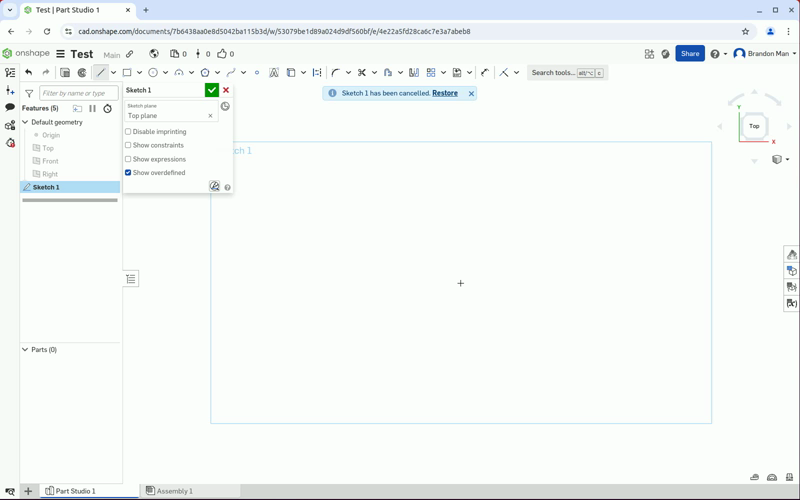
key_up(shift)
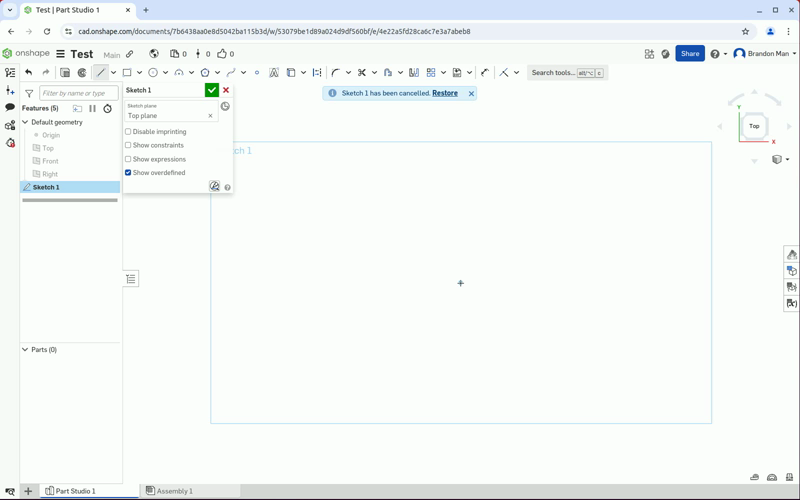
key_down(shift)
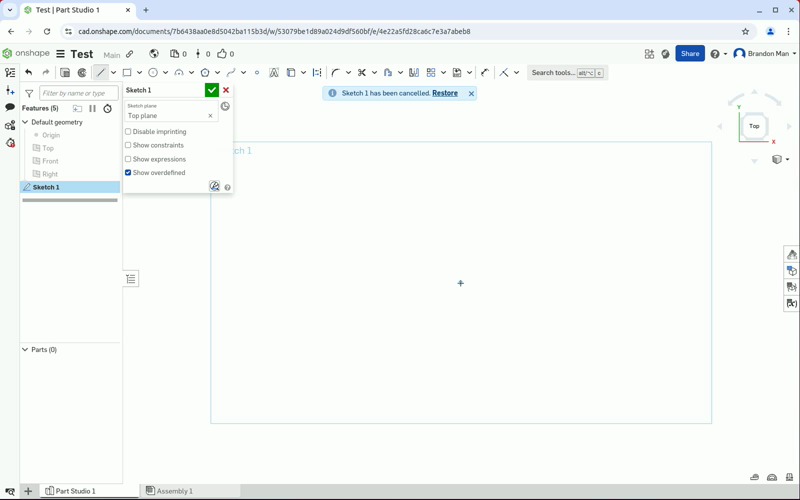
mouse_move(573, 282)
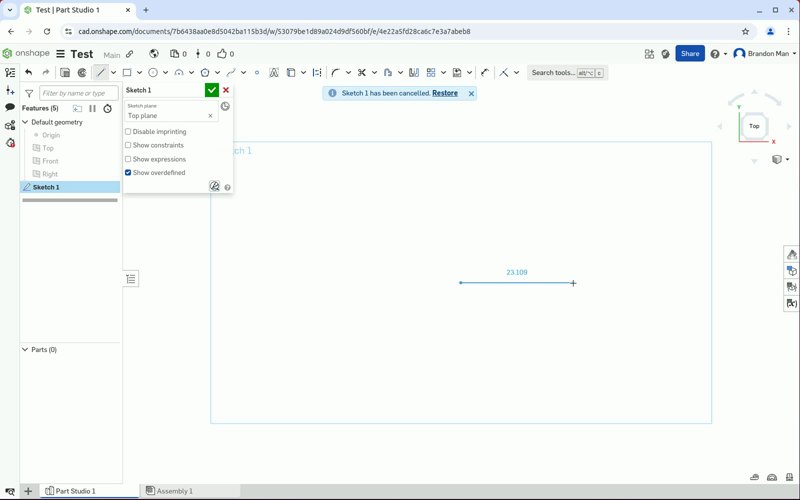
click(573, 282)
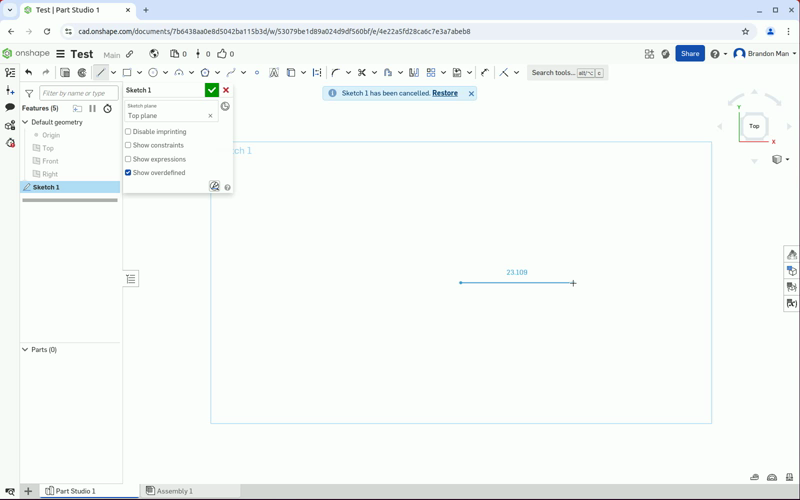
key_up(shift)
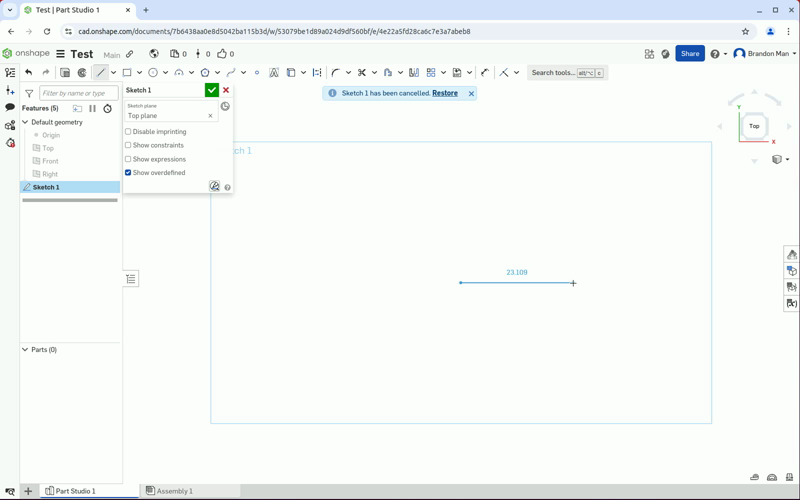
key_down(shift)
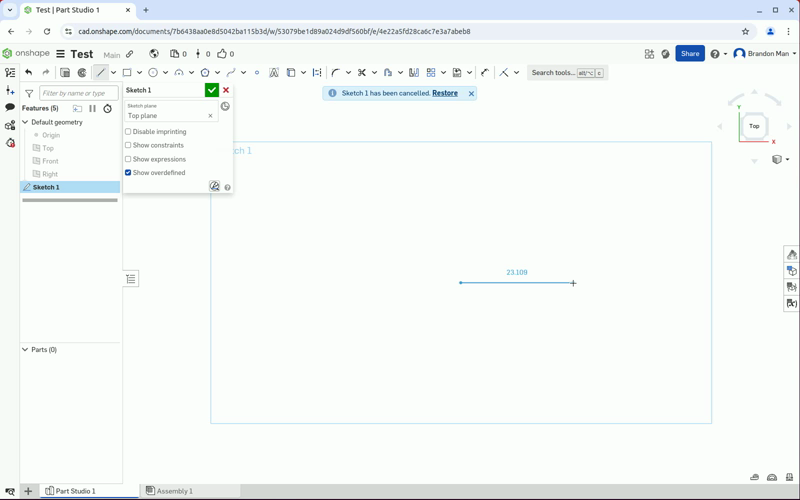
mouse_move(589, 282)
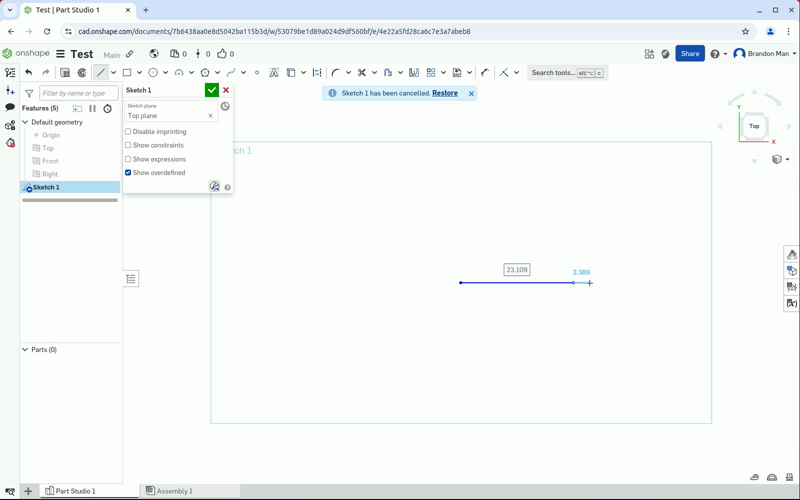
mouse_move(573, 245)
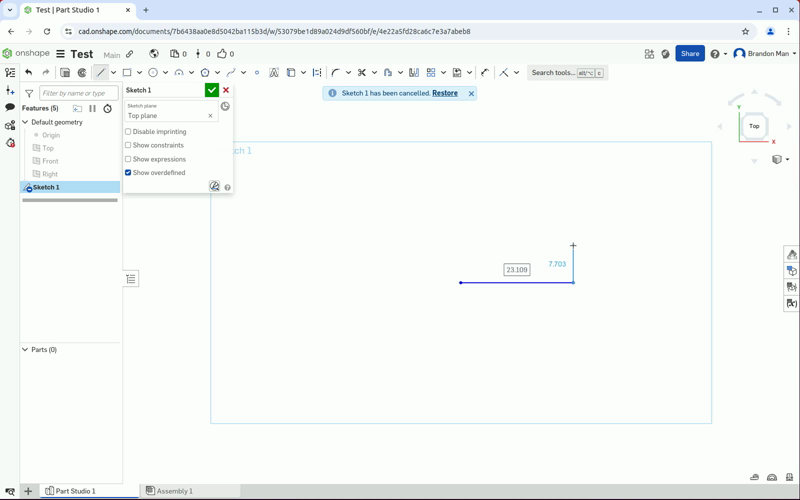
click(573, 245)
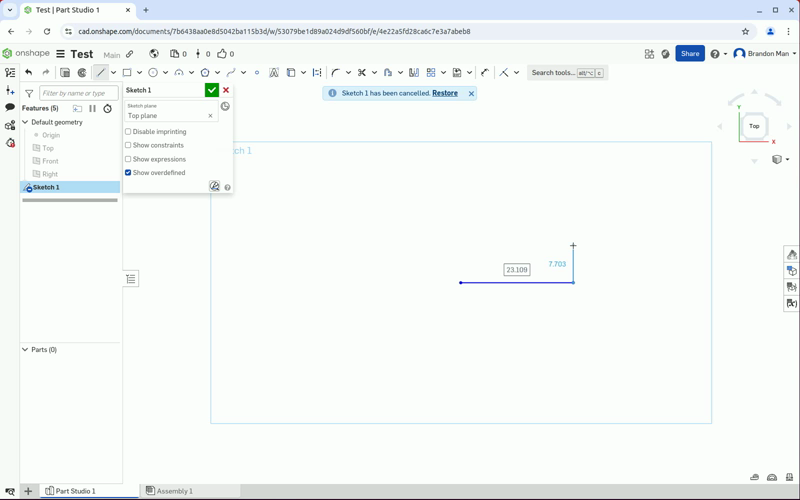
key_up(shift)
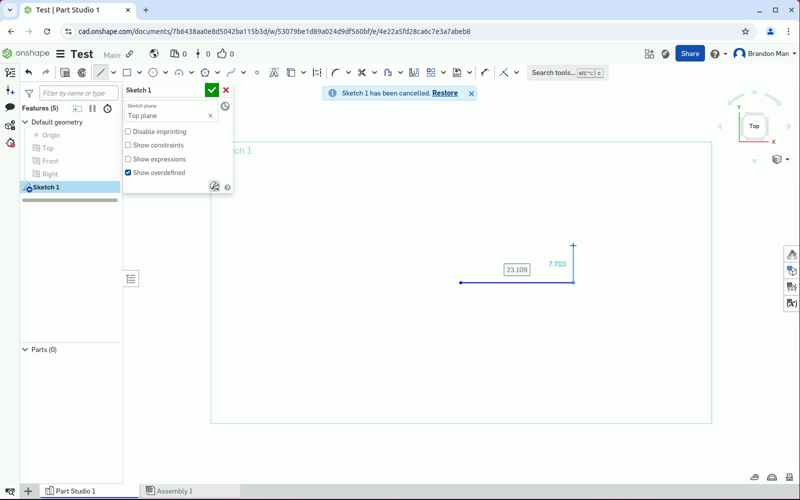
key_down(shift)
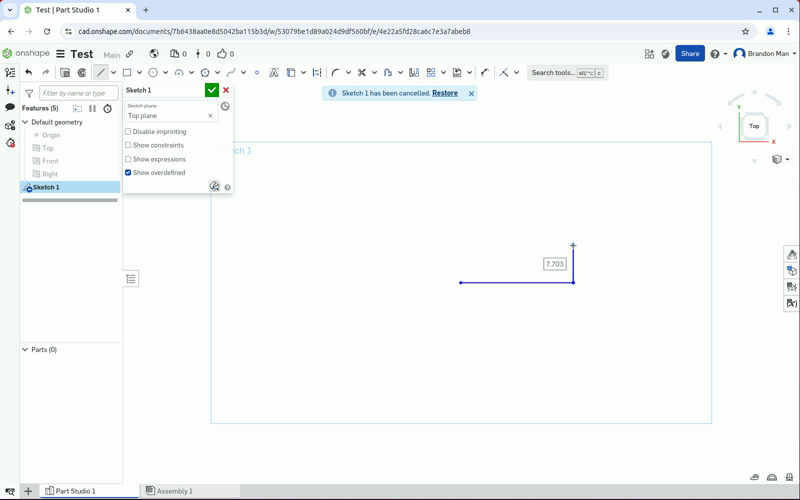
mouse_move(460, 245)
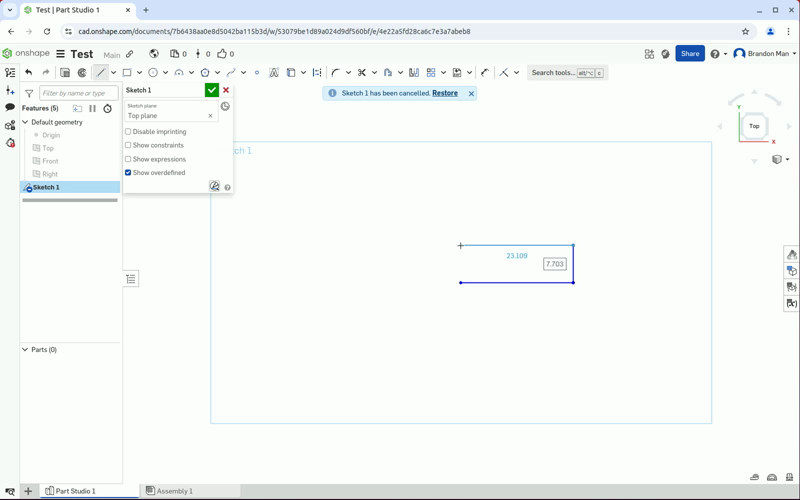
click(460, 245)
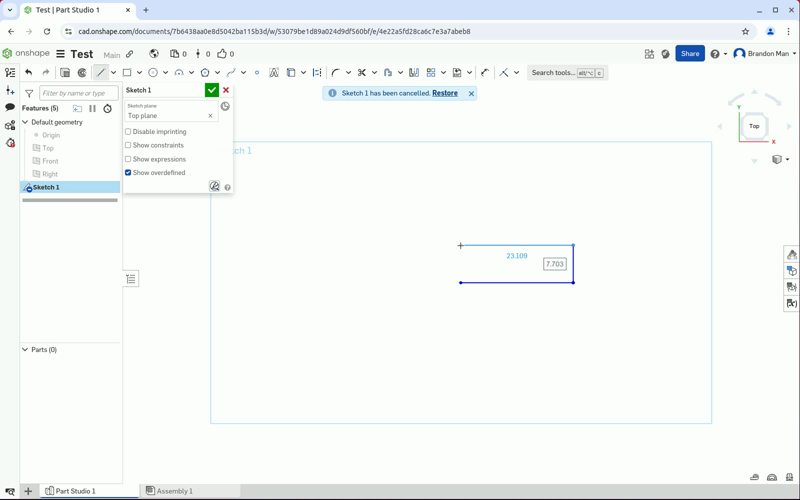
key_up(shift)
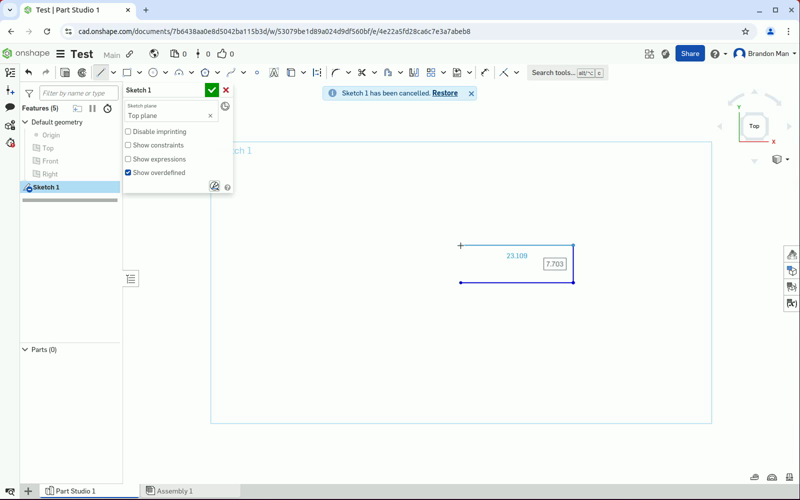
mouse_move(490, 245)
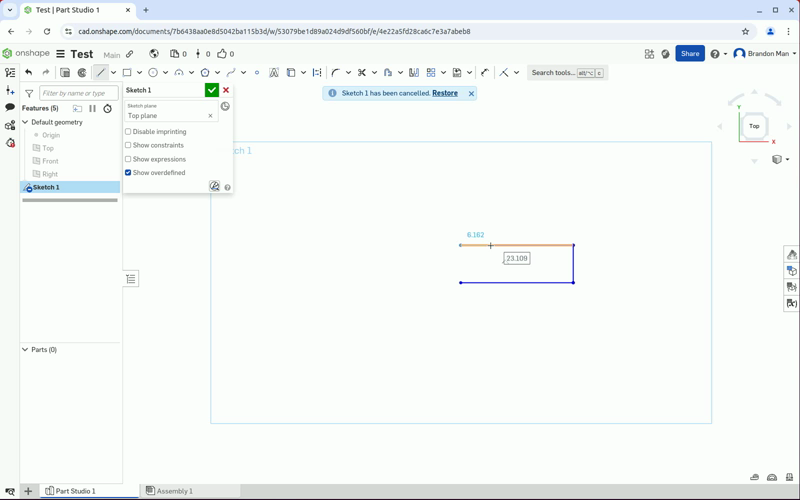
key_down(shift)
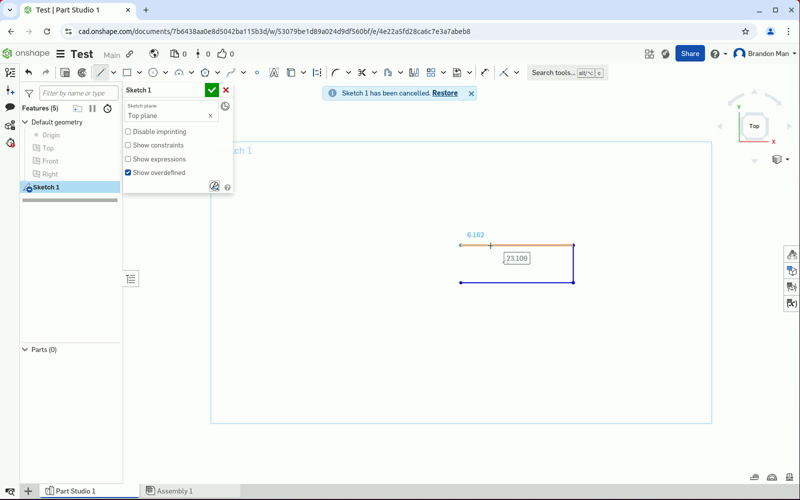
mouse_move(460, 282)
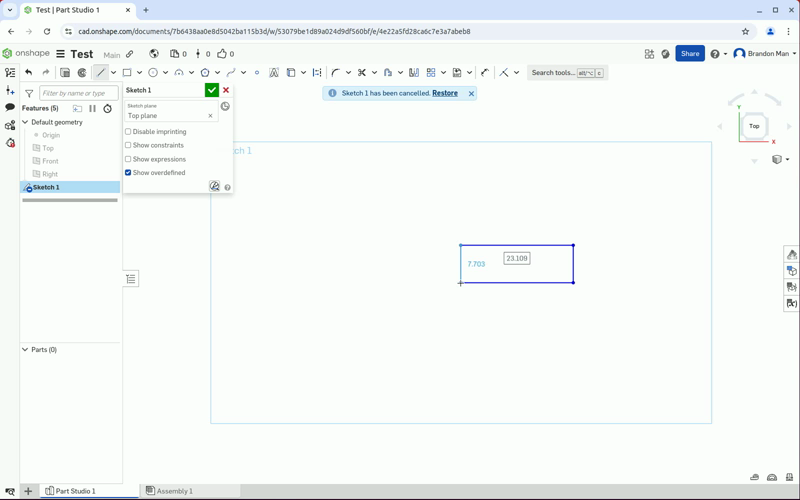
key_up(shift)
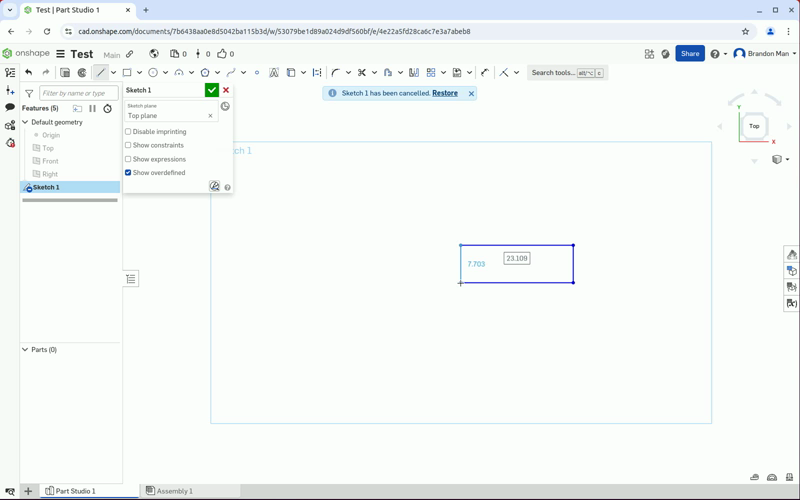
click(460, 282)
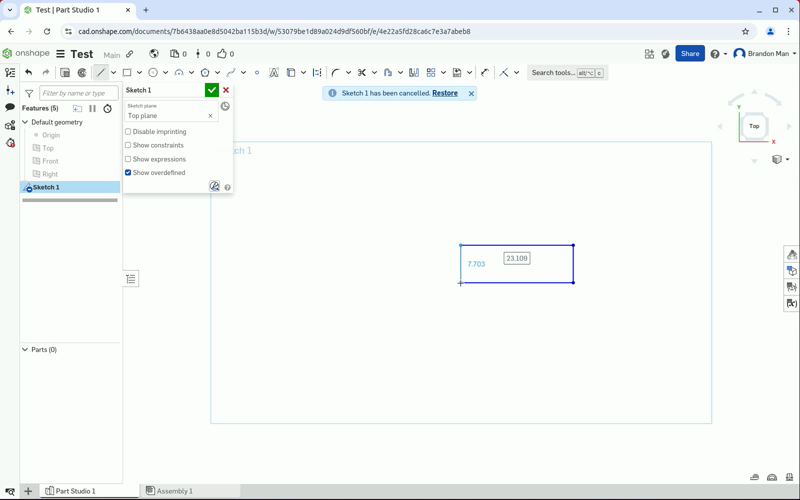
key(esc)
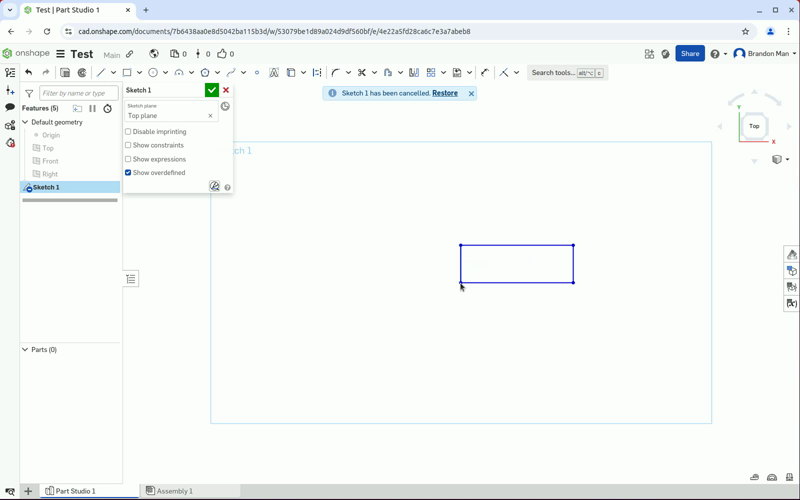
mouse_move(498, 250)
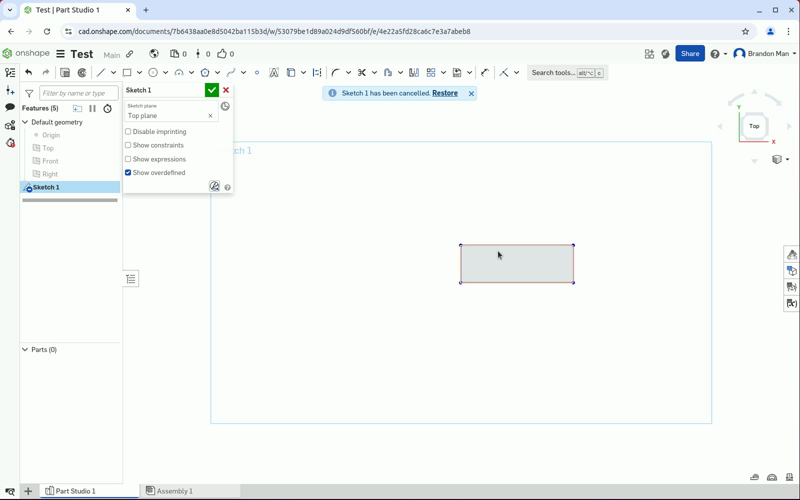
click(498, 250)
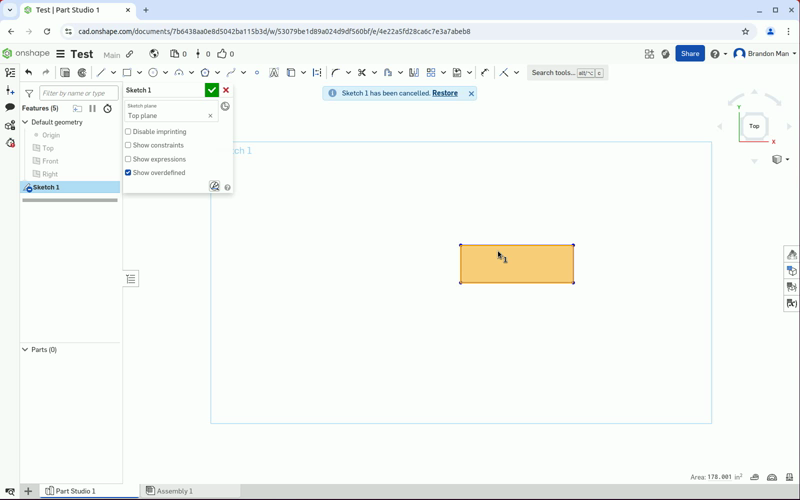
mouse_move(73, 352)
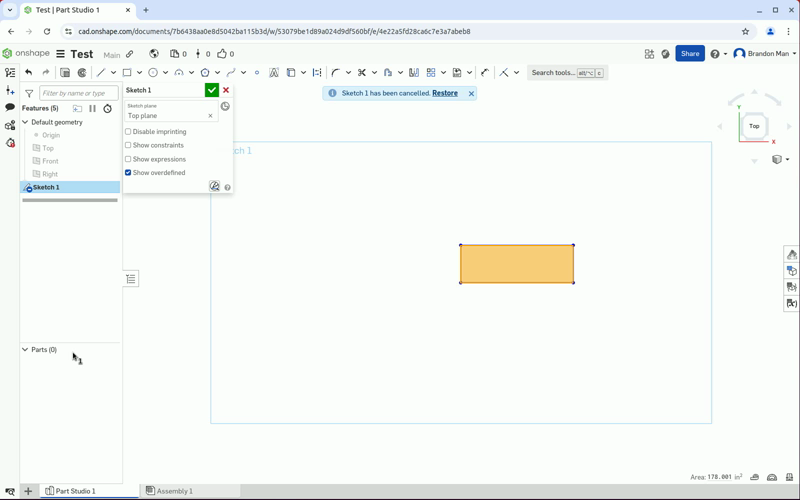
key(shift+y)
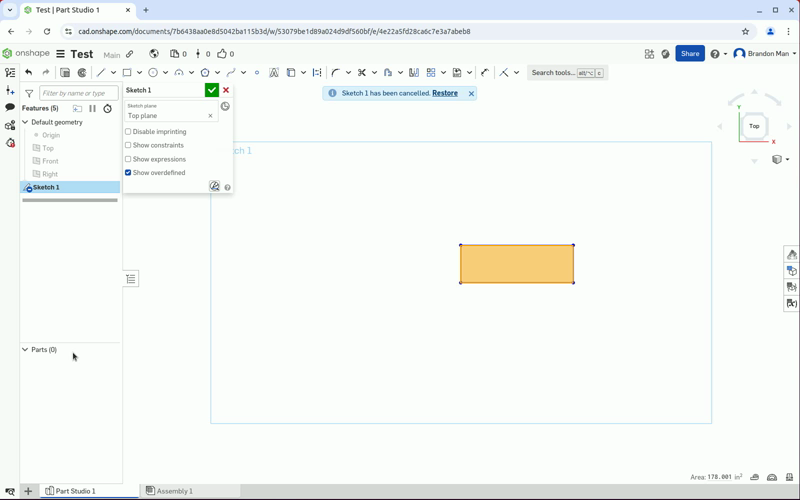
key(shift+e)
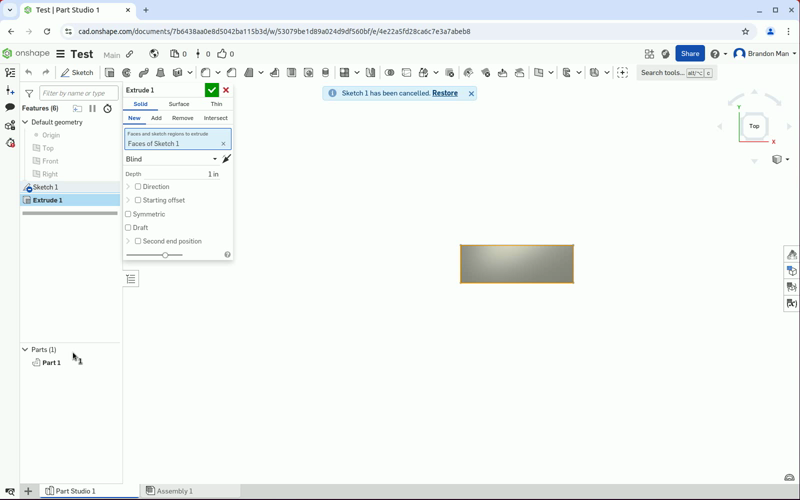
mouse_move(143, 106)
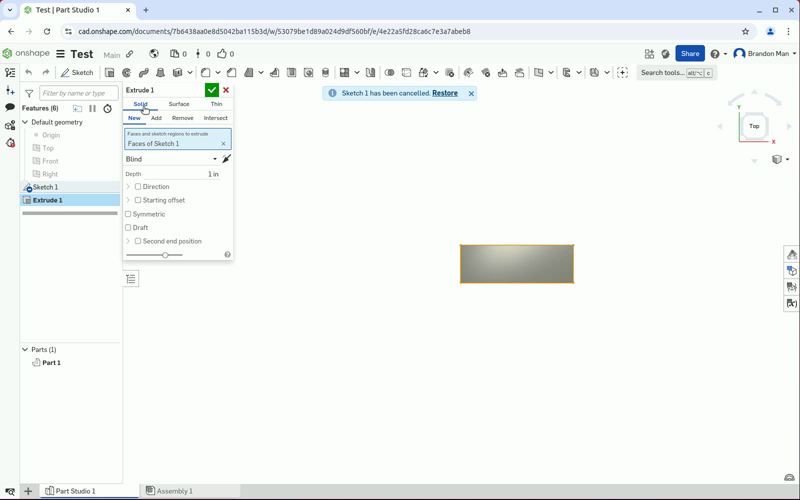
click(143, 106)
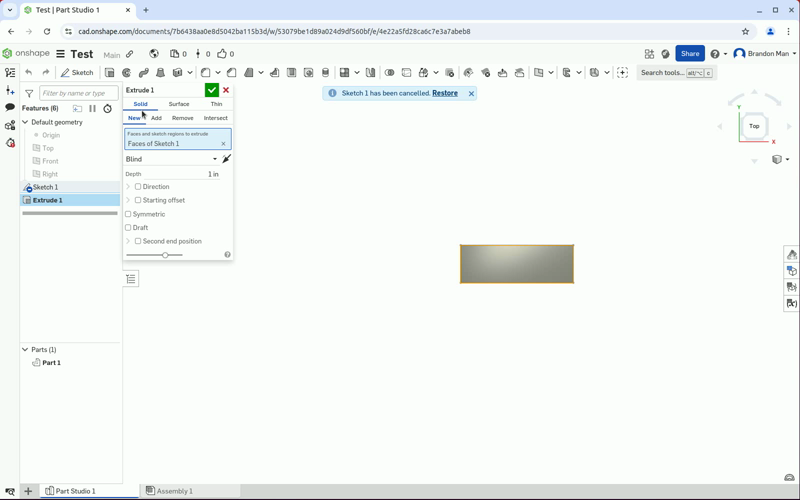
mouse_move(137, 120)
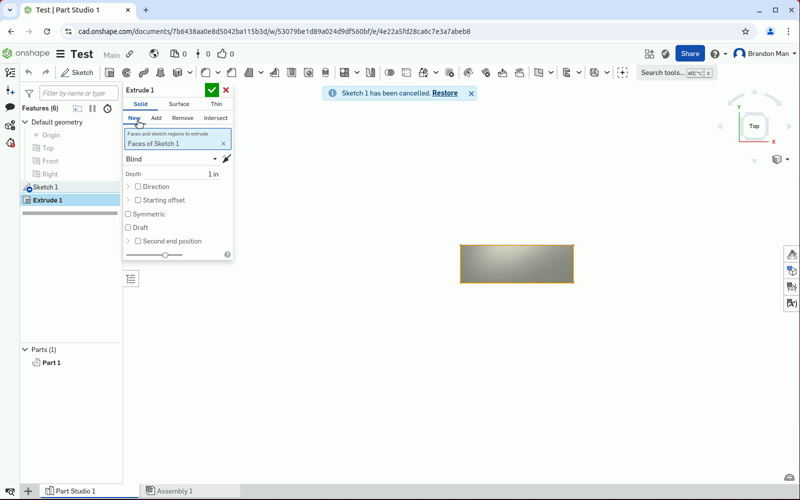
click(137, 120)
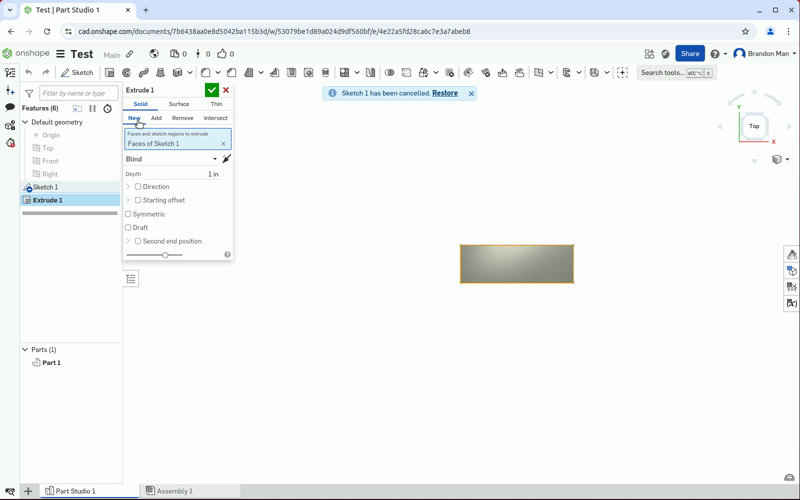
key(tab, 4)
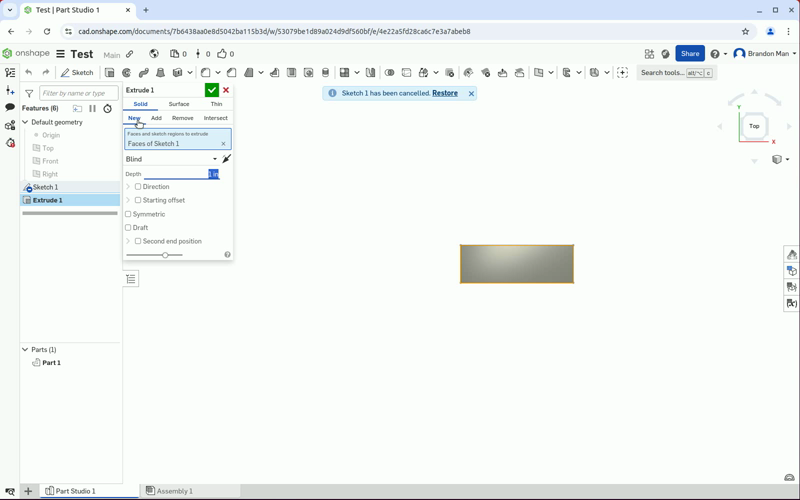
text(7.703)
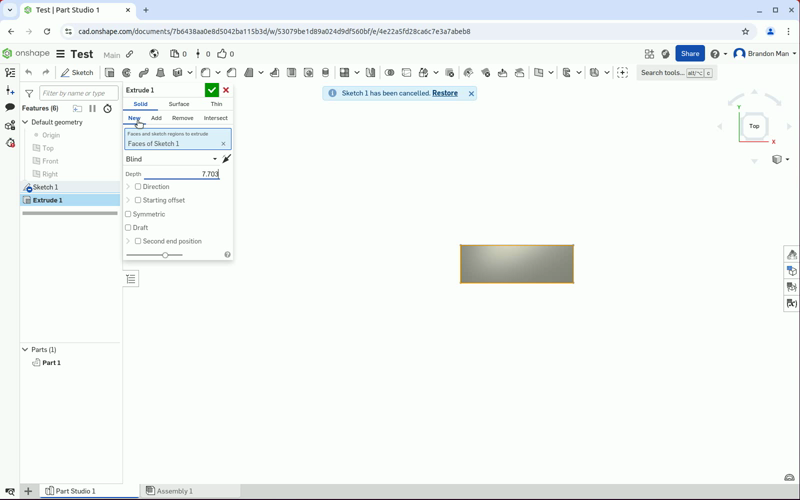
key(enter)
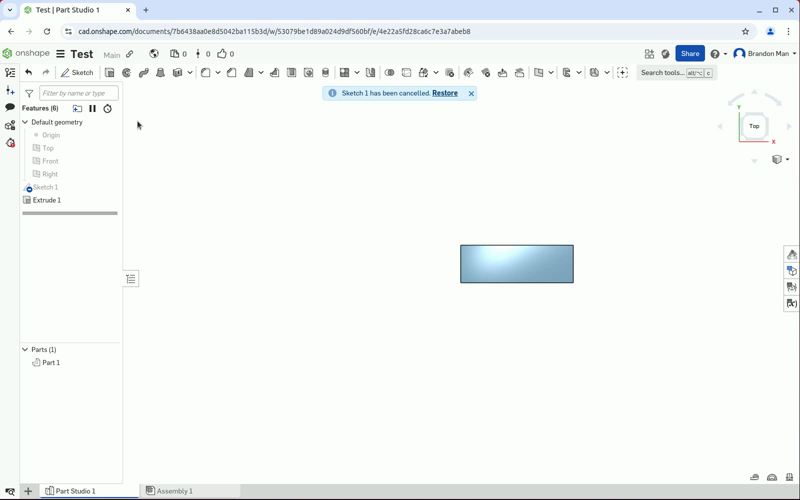
key(shift+h)
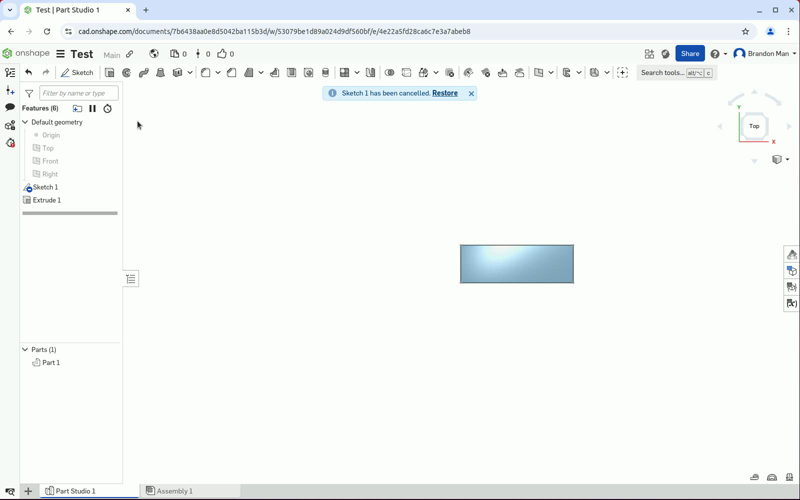
key(shift+h)
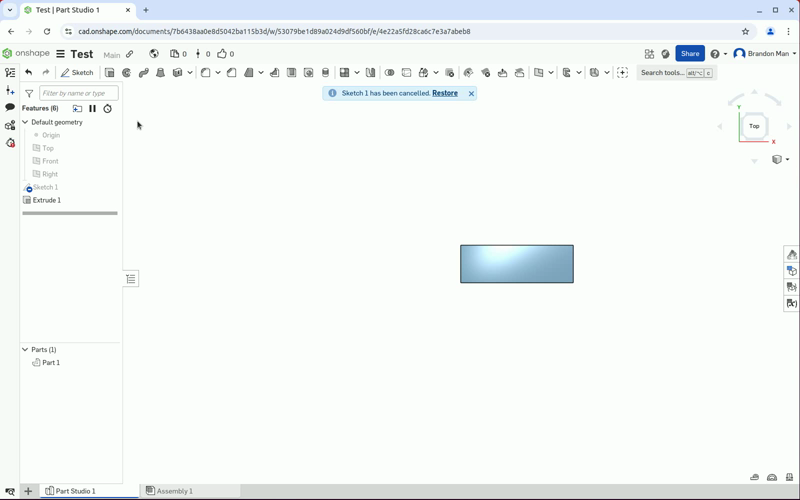
mouse_move(73, 189)
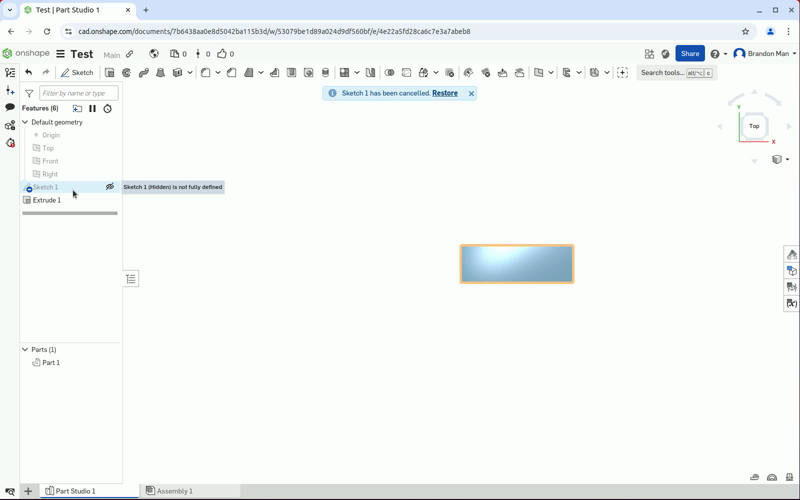
click(73, 189)
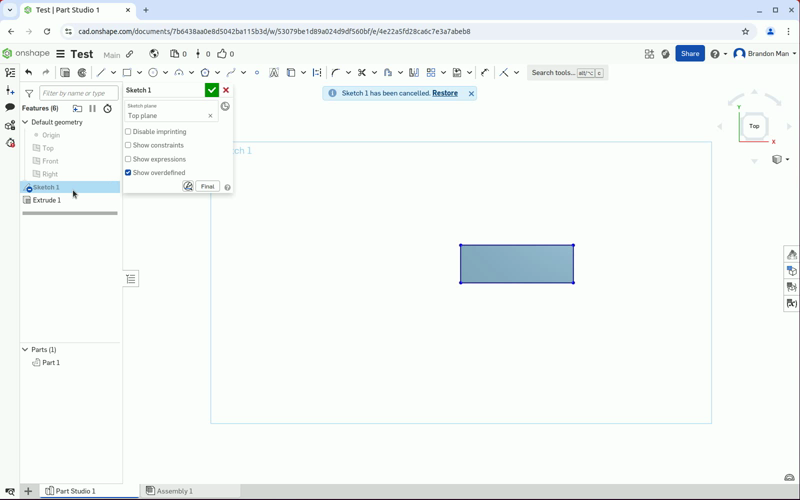
mouse_move(229, 92)
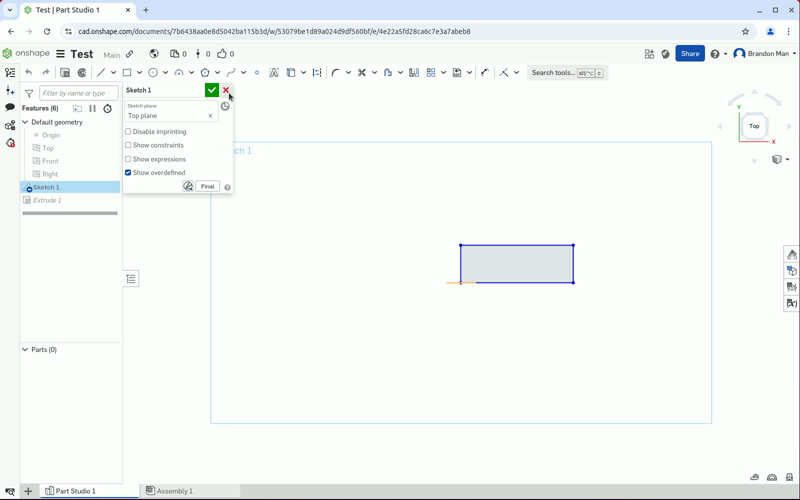
click(229, 92)
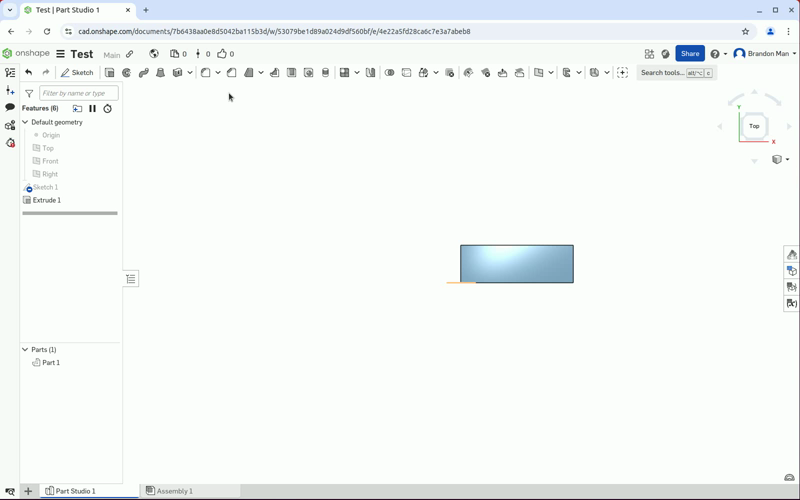
mouse_move(73, 352)
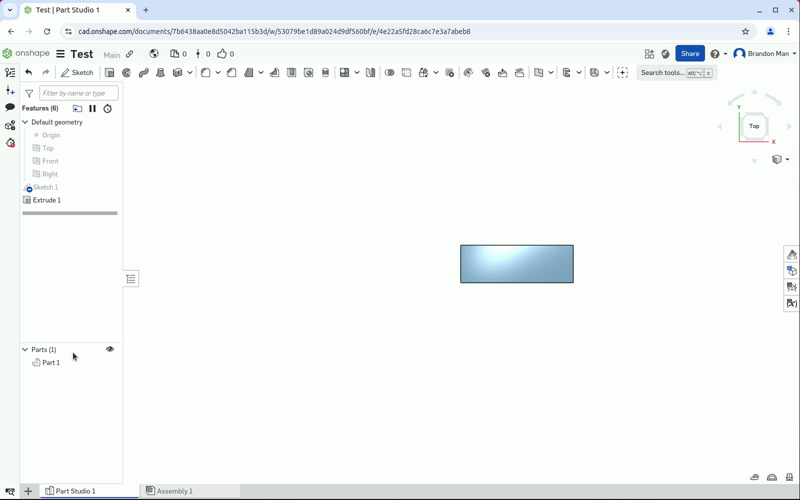
key(y)
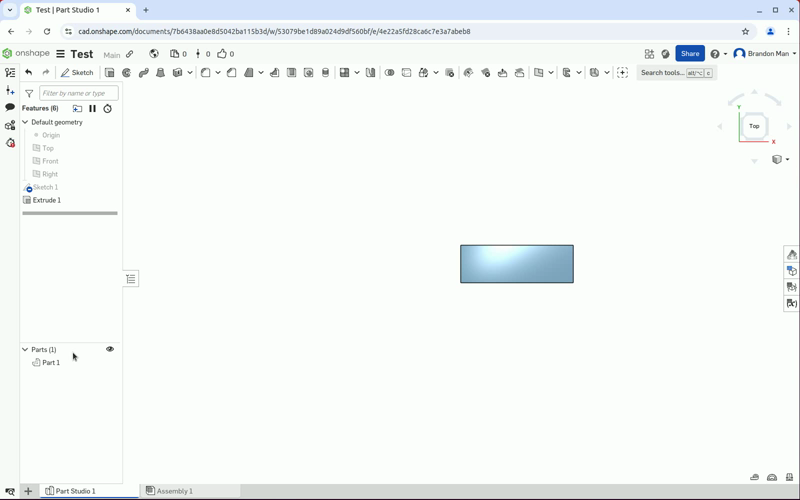
key(shift+p)
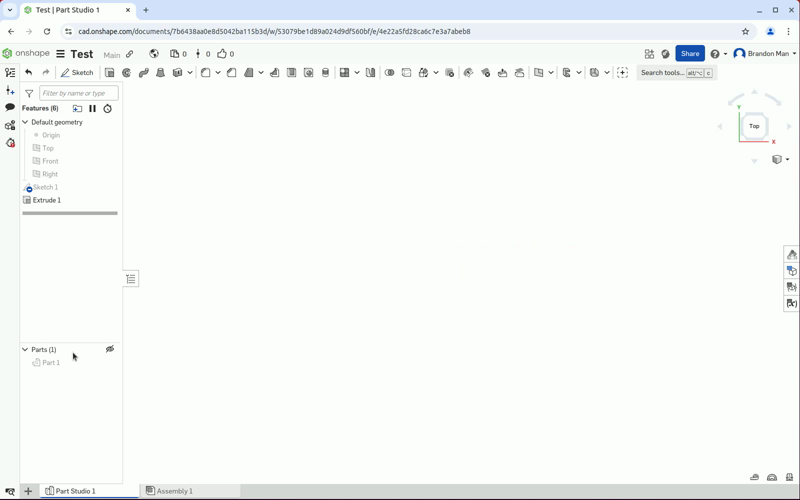
key(space)
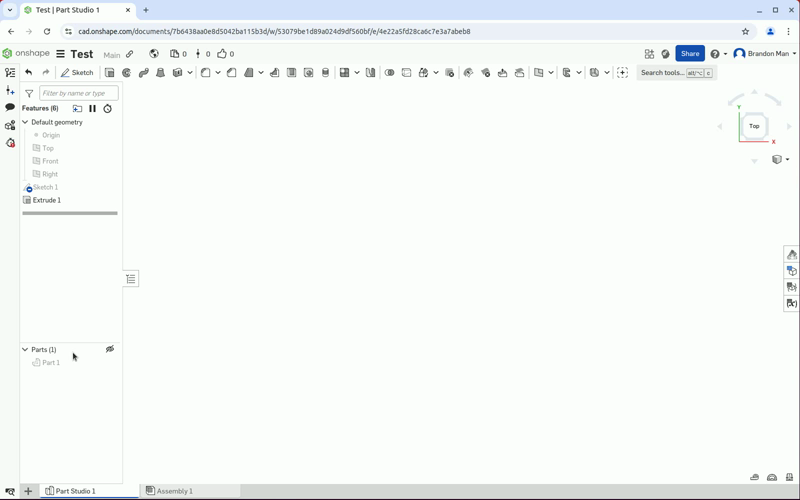
key_down(shift)
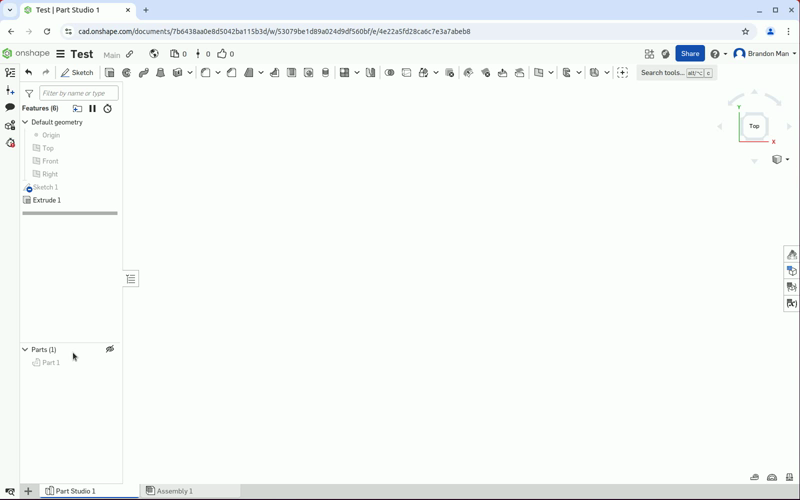
key(up)
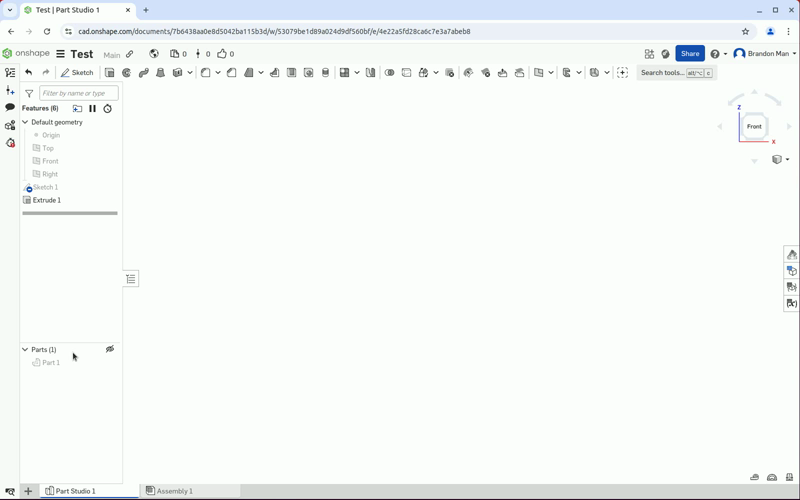
key_up(shift)
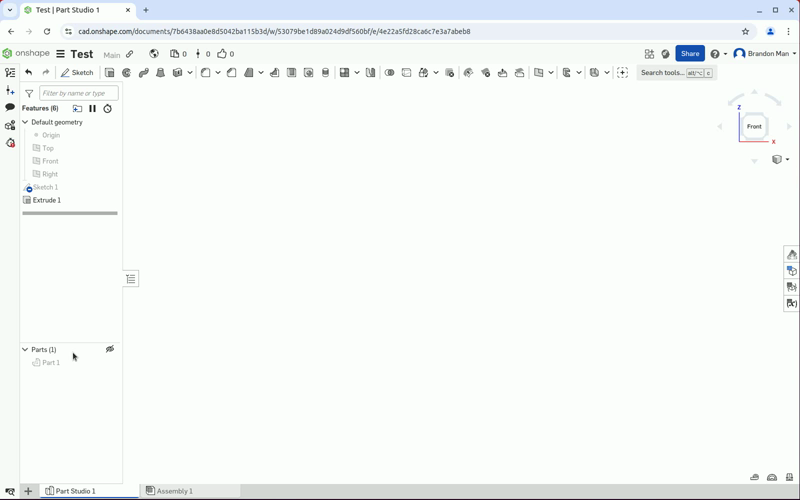
mouse_move(73, 352)
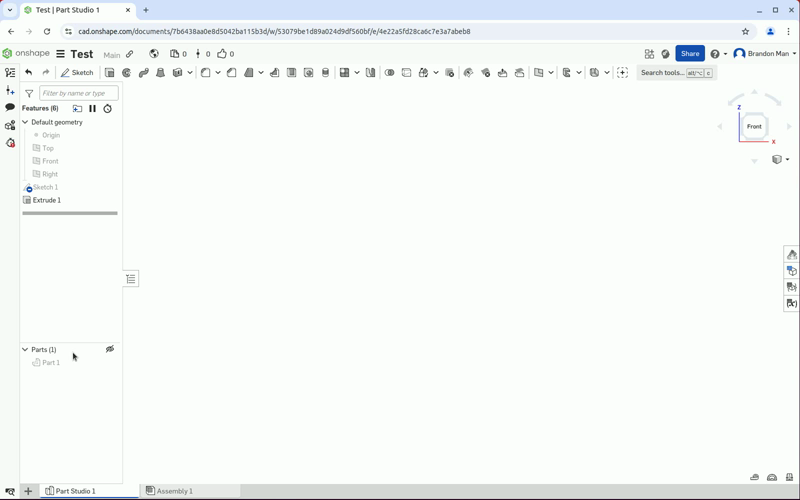
key(shift+y)
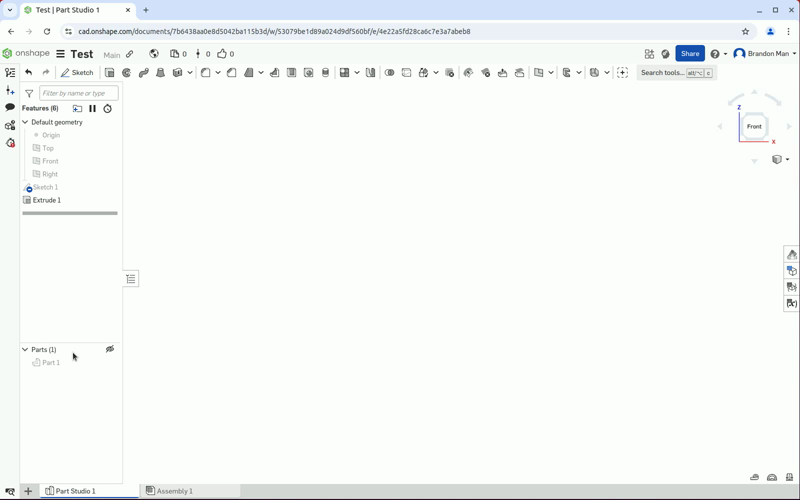
key(shift+s)
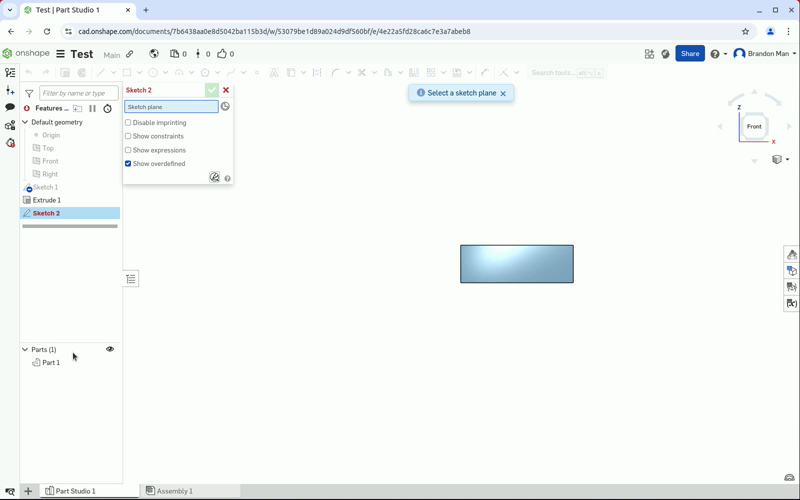
mouse_move(73, 163)
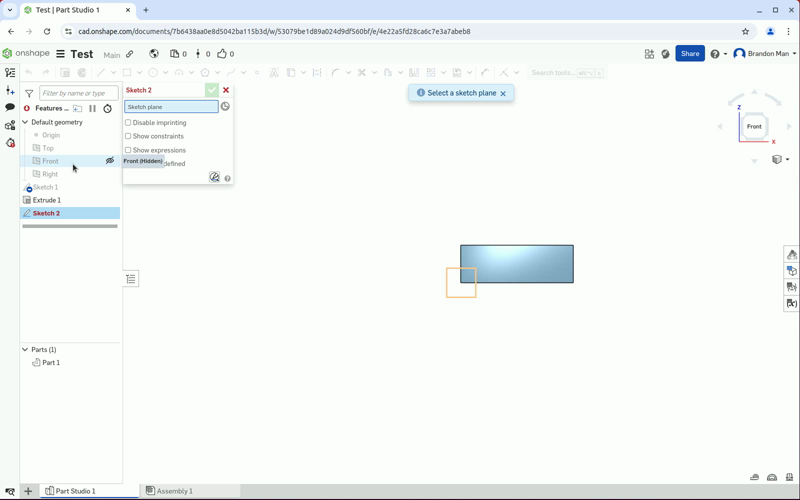
click(73, 163)
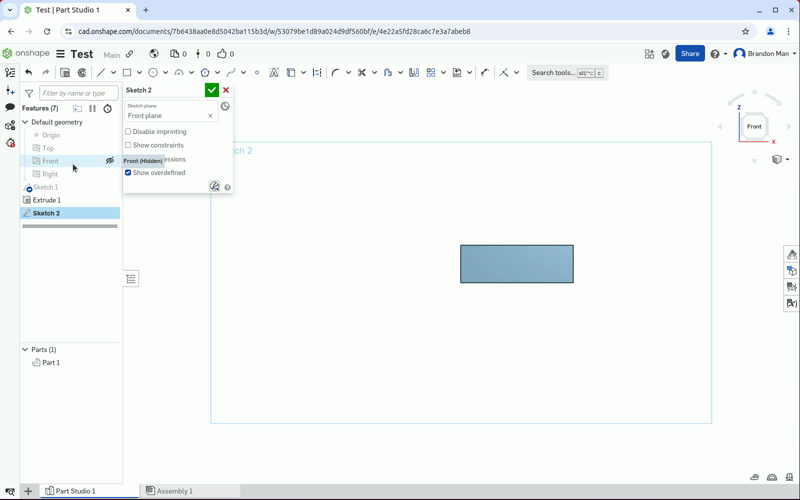
mouse_move(73, 352)
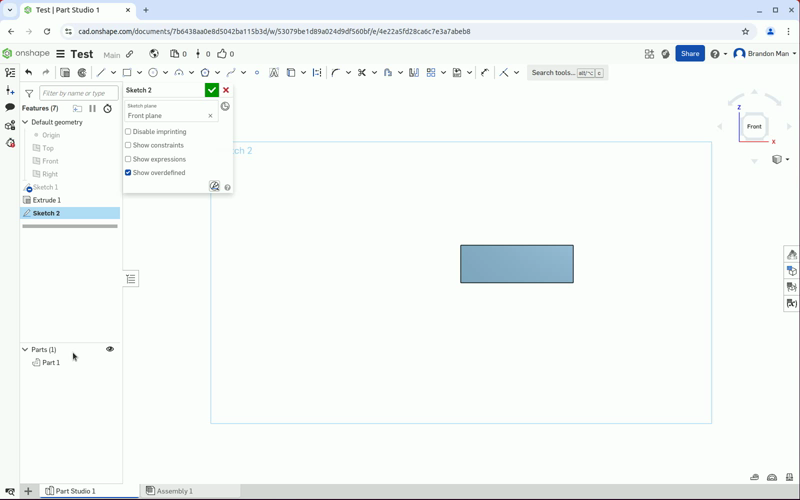
key(y)
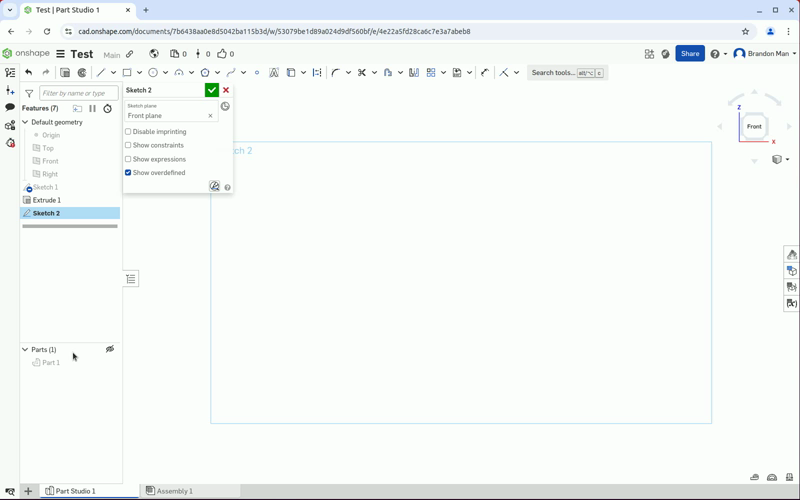
key(l)
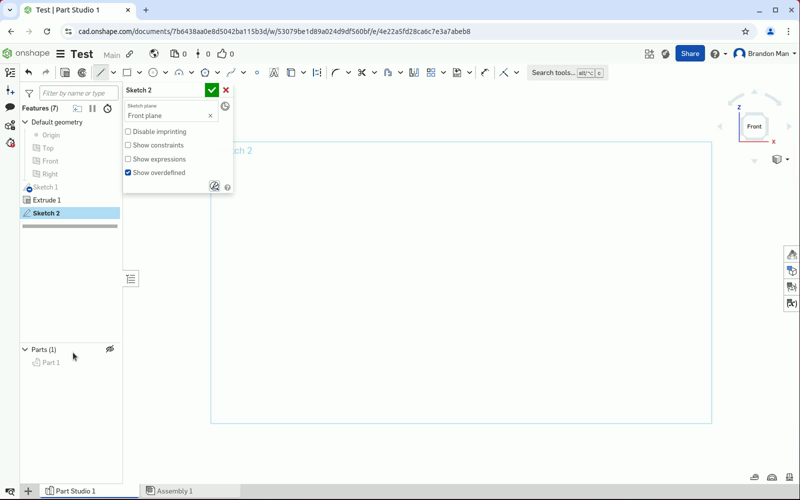
key_down(shift)
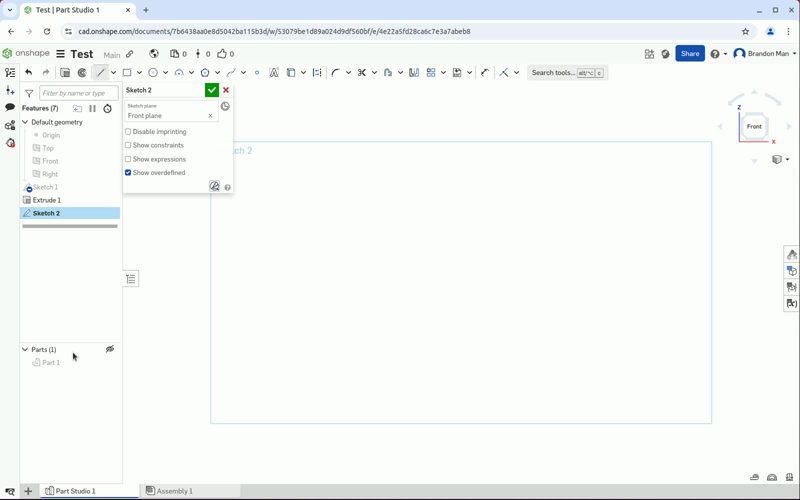
mouse_move(498, 264)
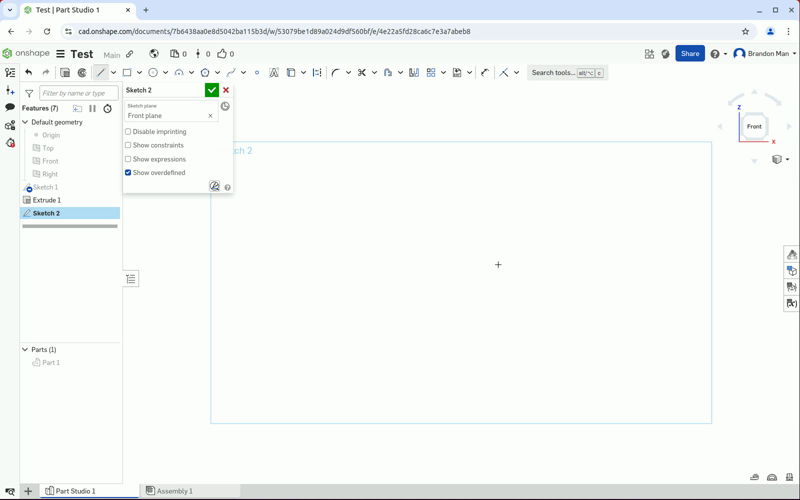
click(498, 264)
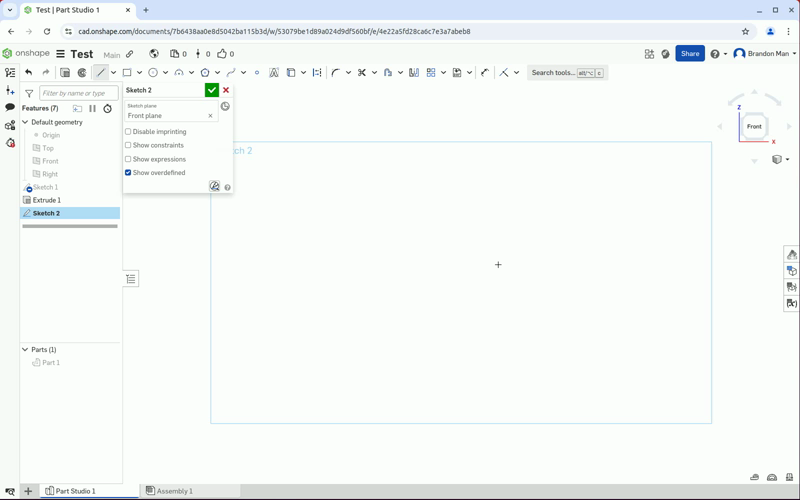
key_up(shift)
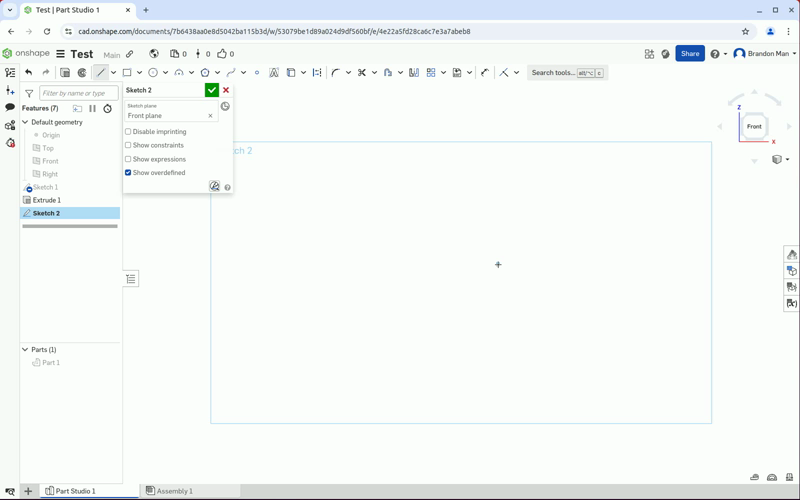
key_down(shift)
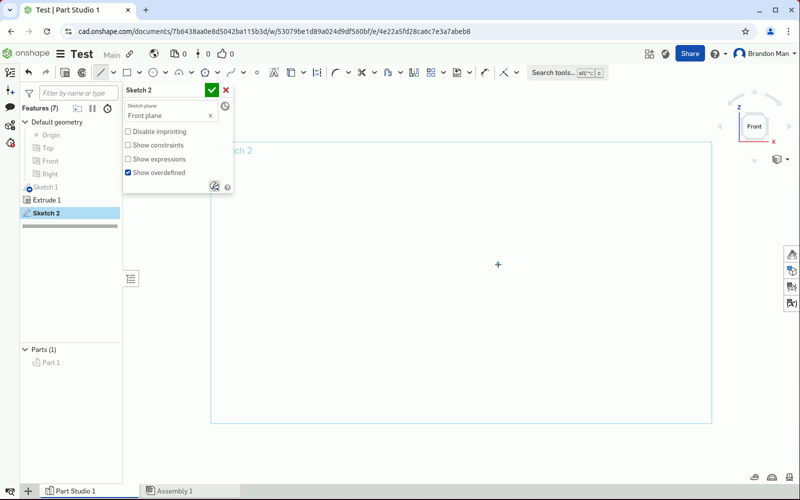
mouse_move(528, 264)
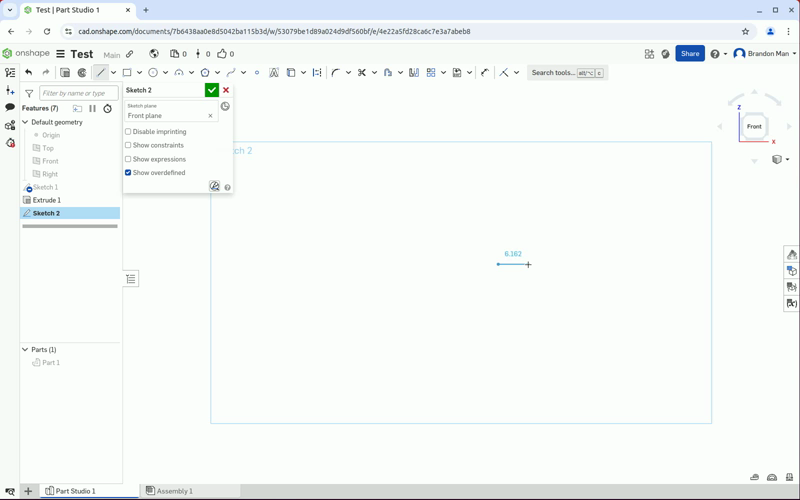
mouse_move(536, 264)
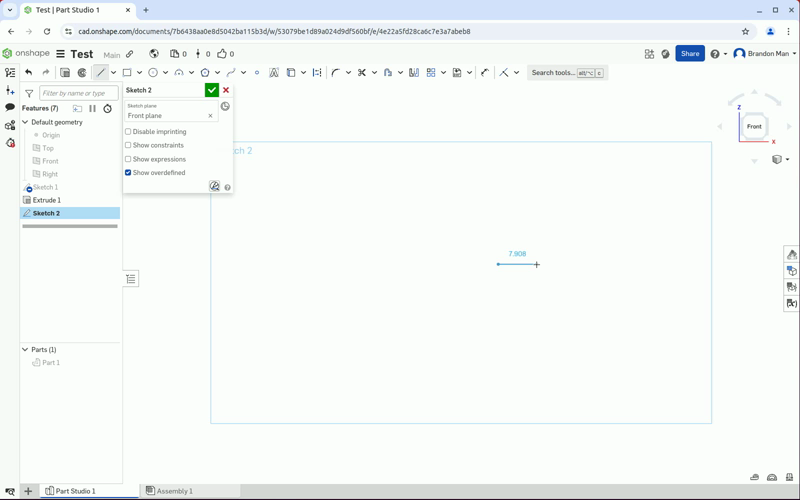
click(536, 264)
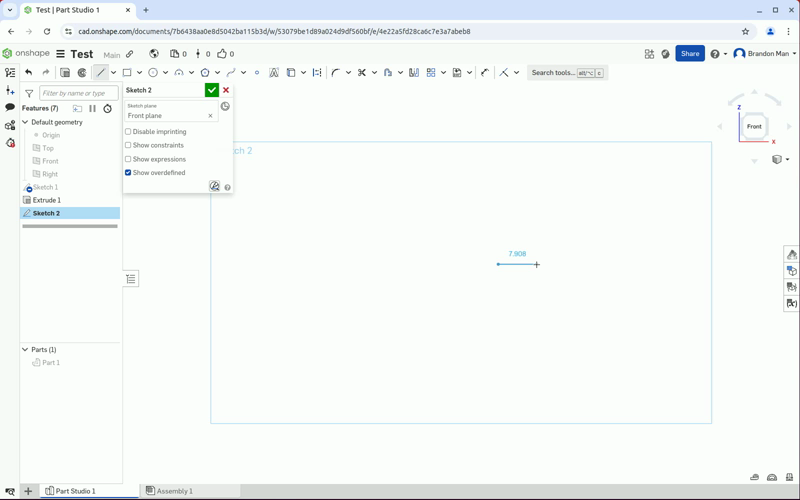
key_up(shift)
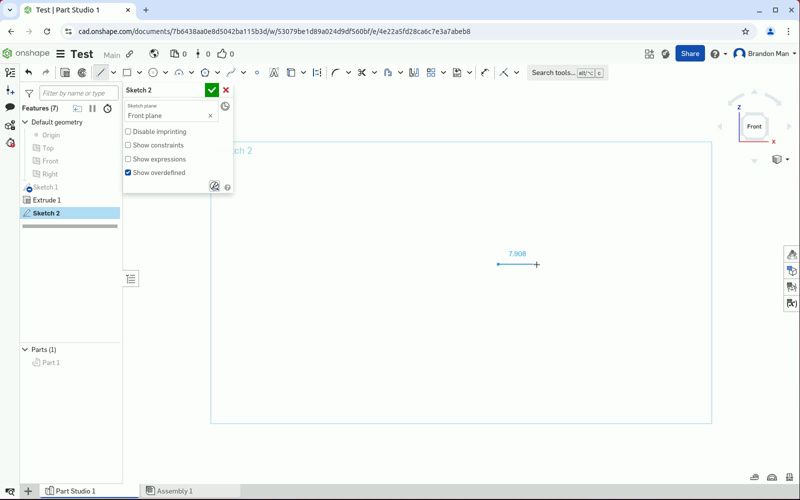
key_down(shift)
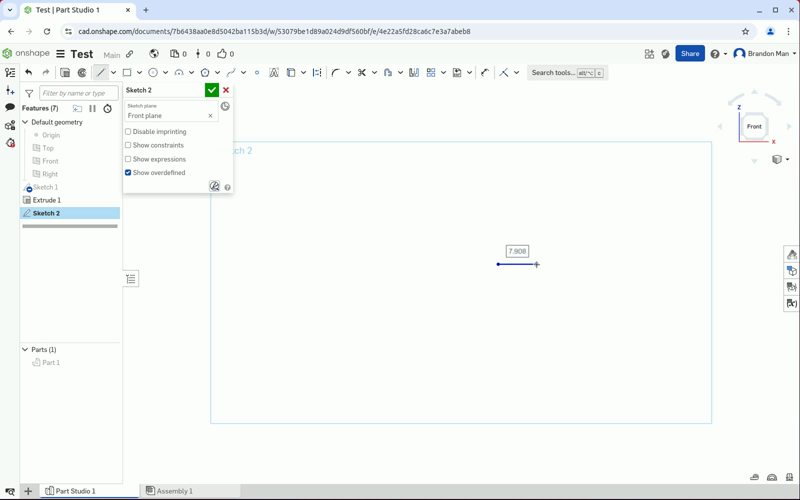
mouse_move(566, 264)
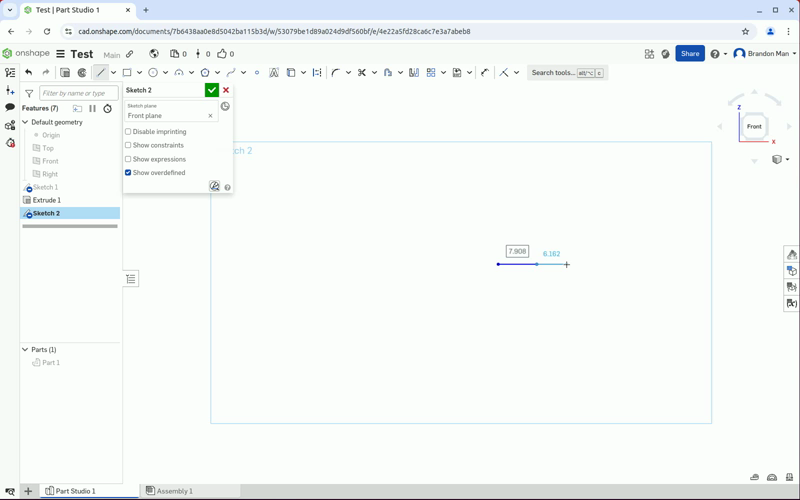
mouse_move(536, 244)
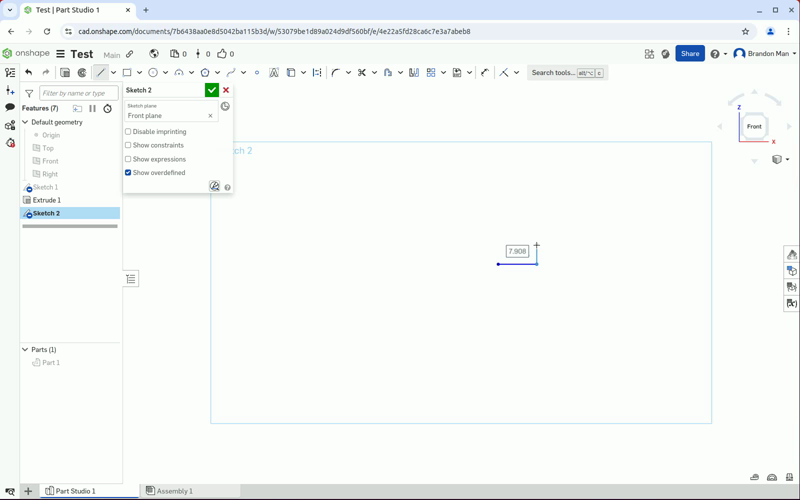
click(536, 244)
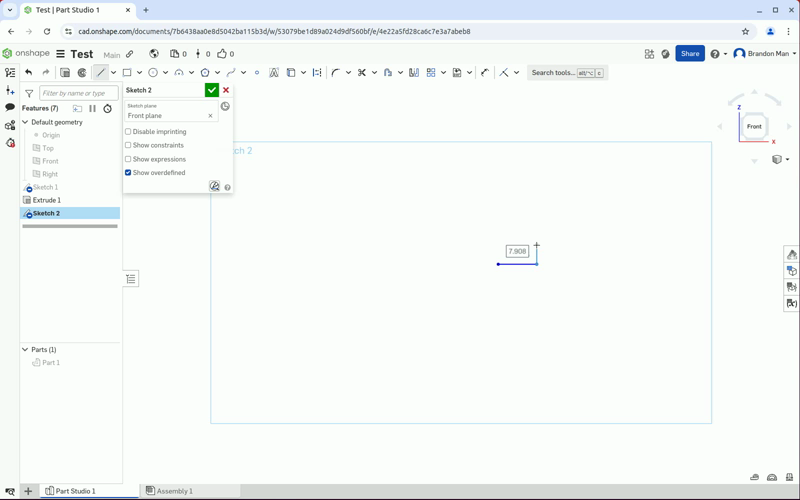
key_up(shift)
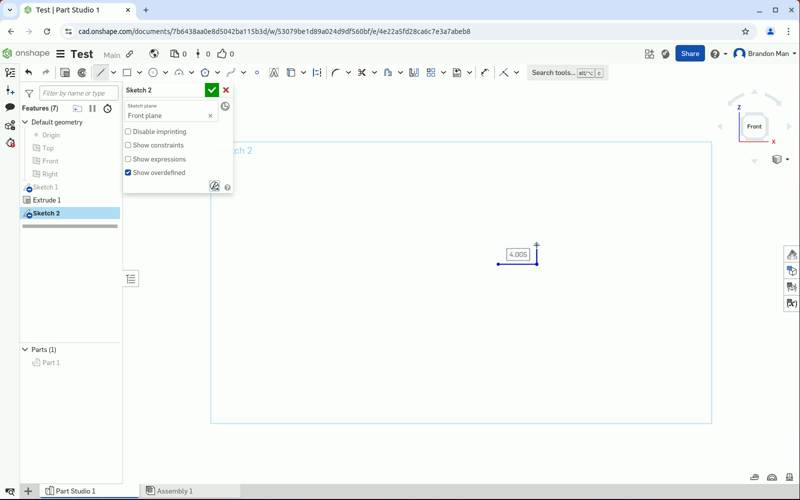
key_down(shift)
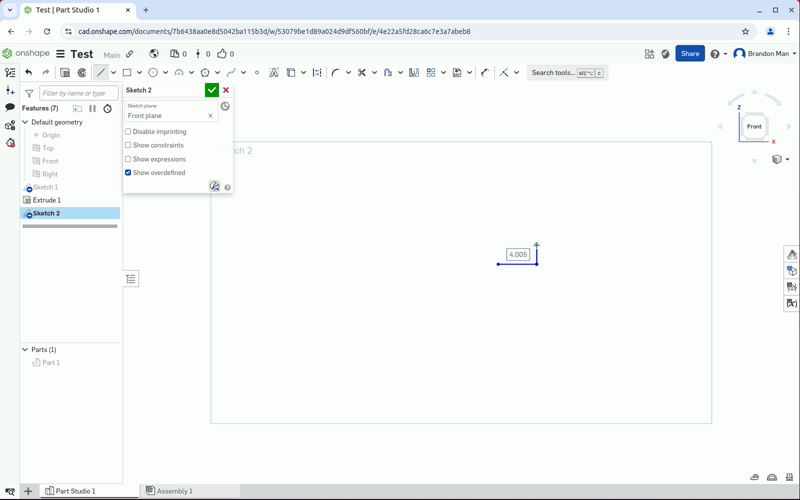
mouse_move(566, 244)
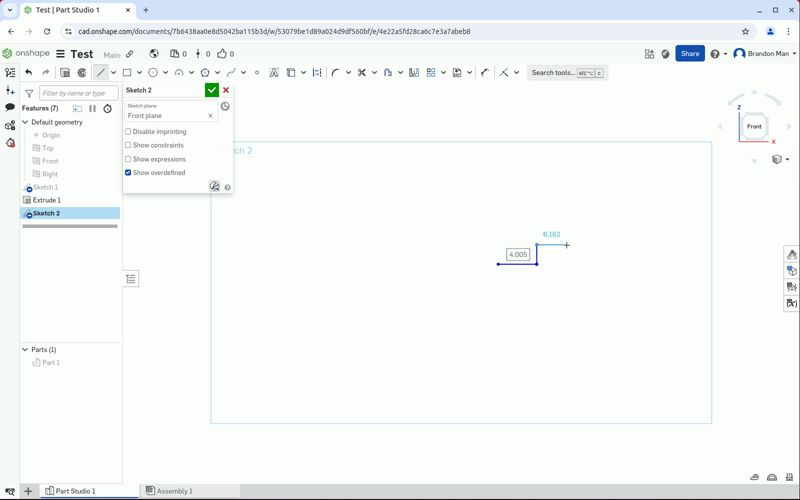
mouse_move(498, 244)
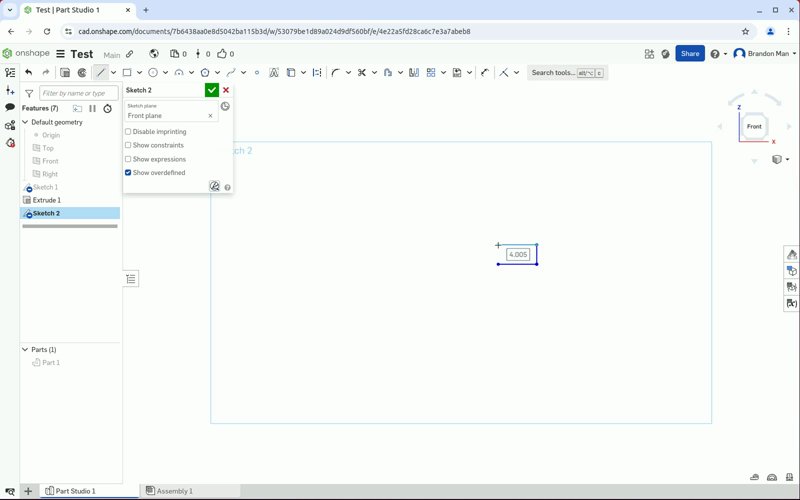
click(498, 244)
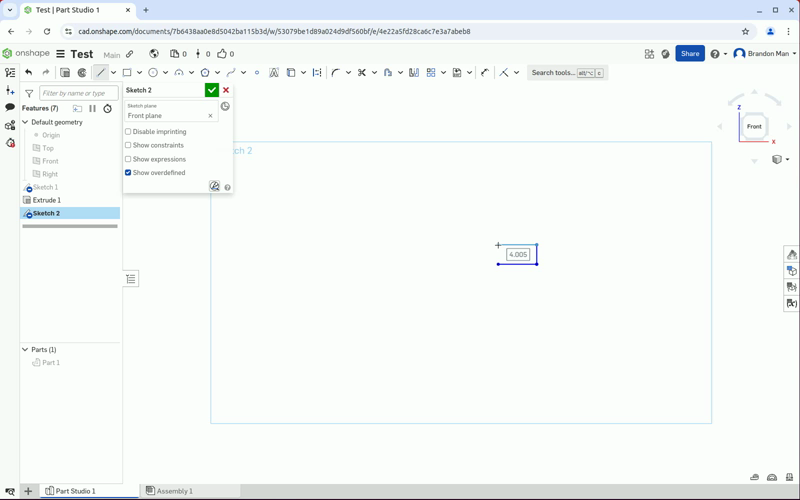
key_up(shift)
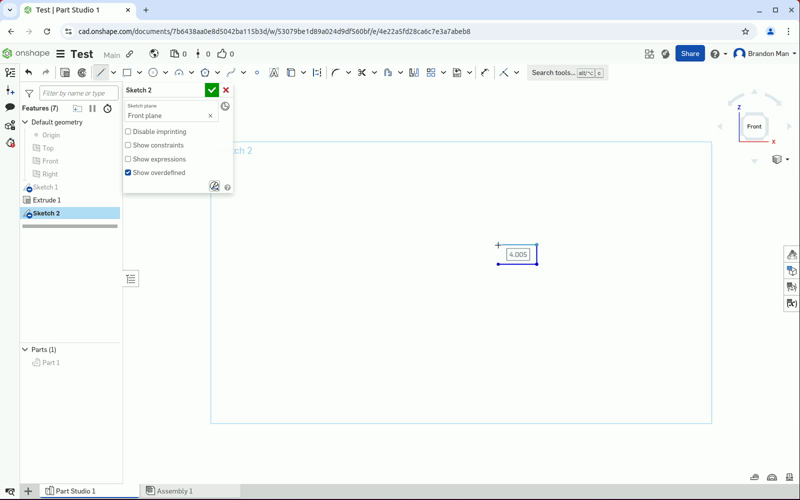
mouse_move(528, 244)
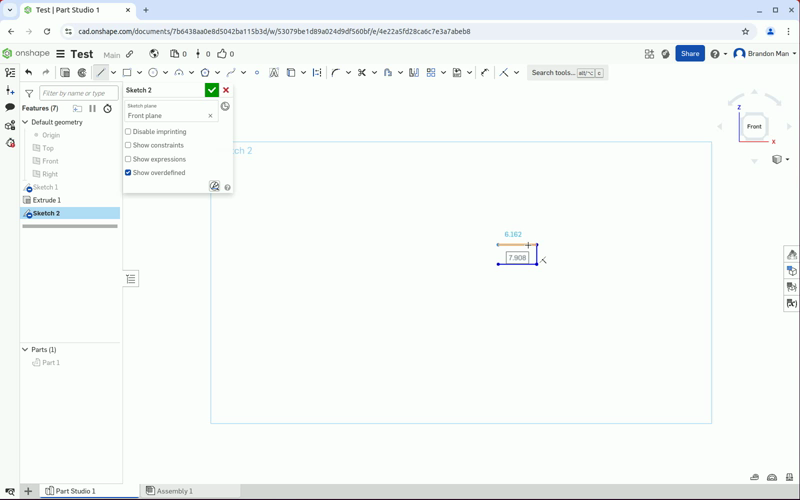
key_down(shift)
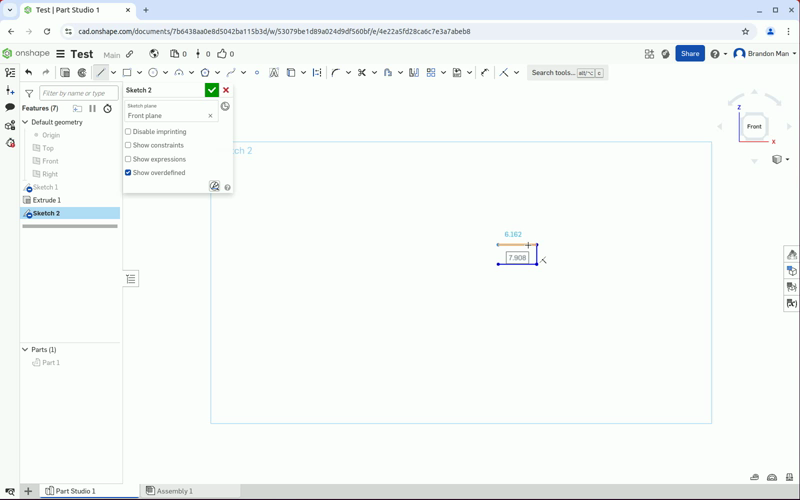
mouse_move(498, 264)
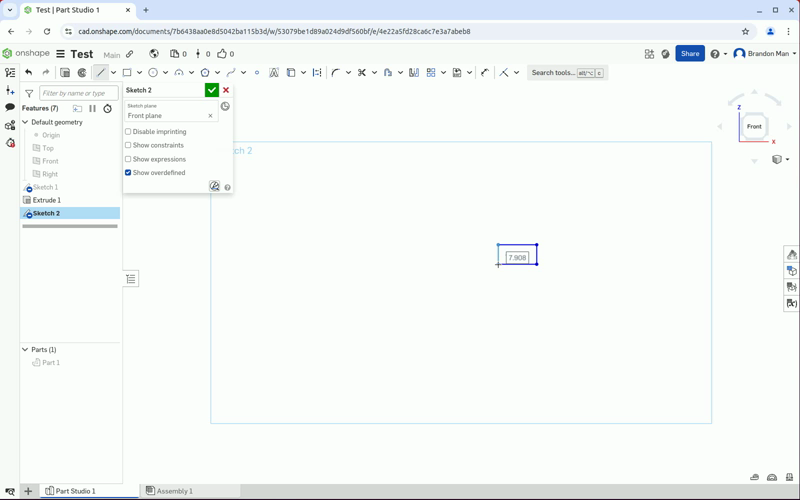
key_up(shift)
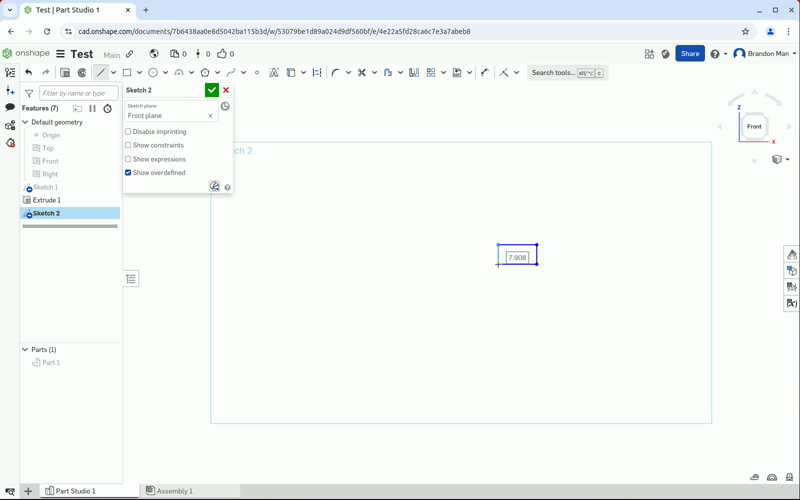
click(498, 264)
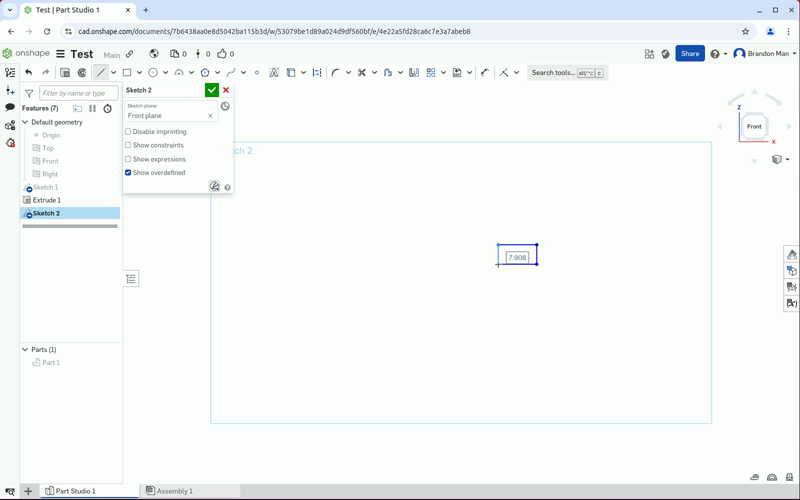
key(esc)
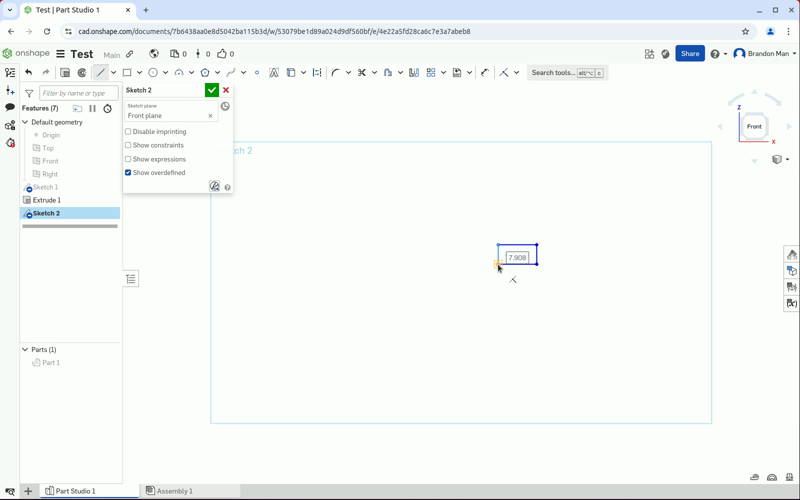
mouse_move(510, 262)
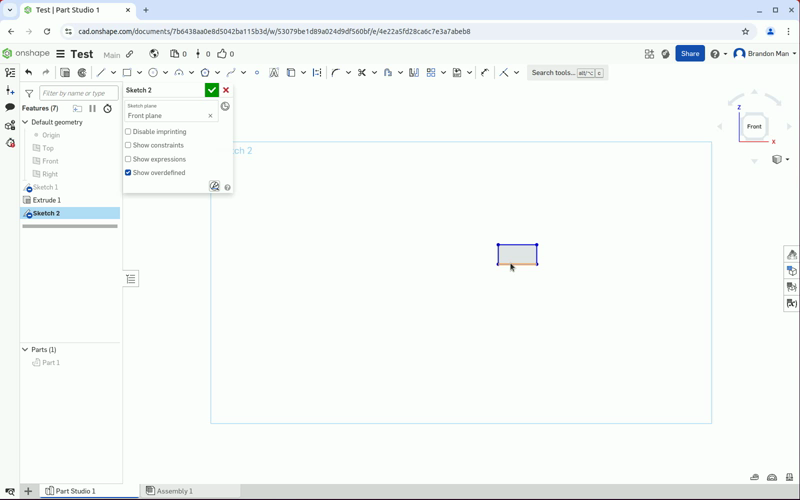
scroll(6)
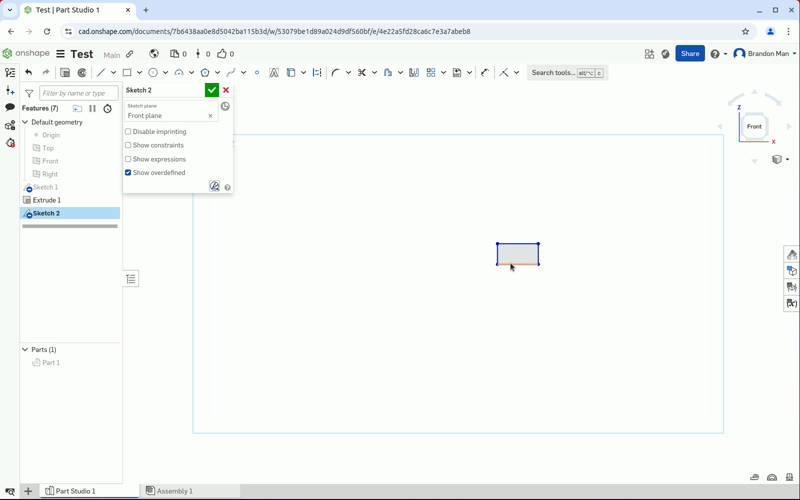
scroll(6)
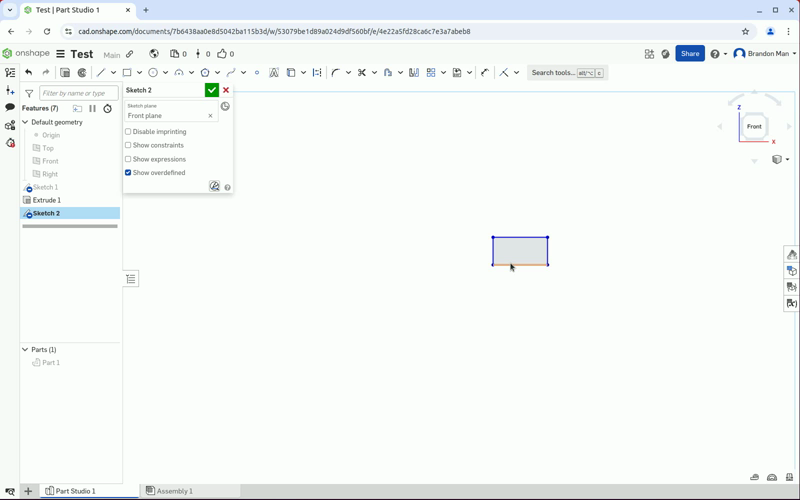
scroll(6)
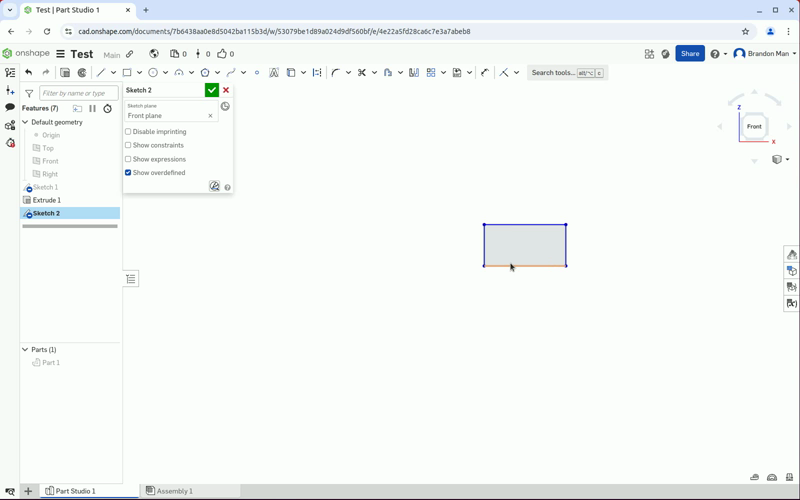
scroll(6)
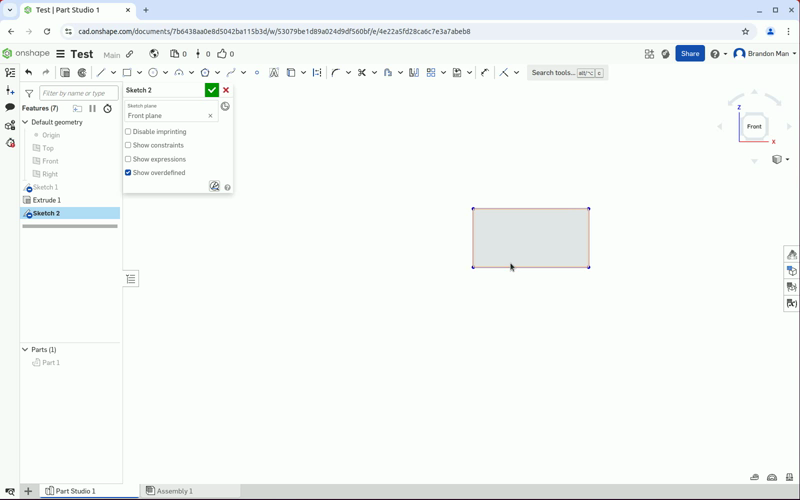
scroll(6)
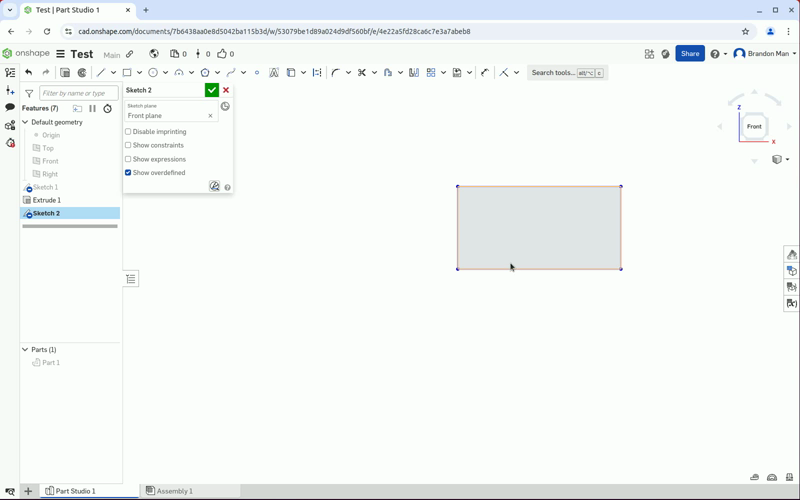
scroll(6)
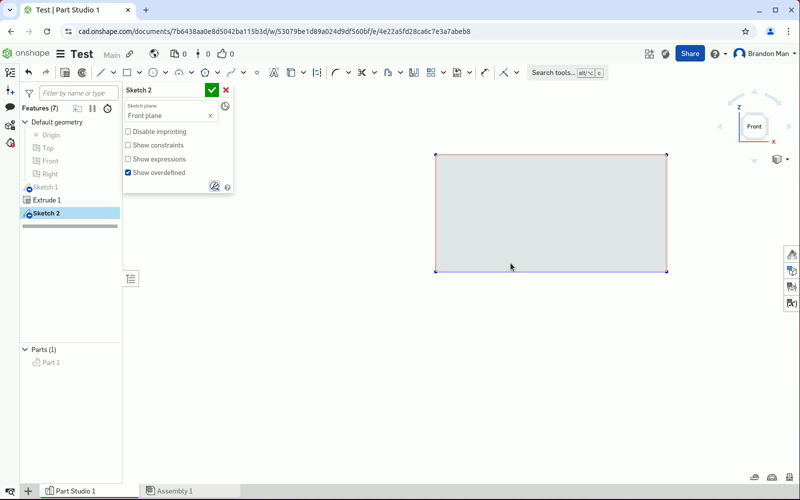
scroll(6)
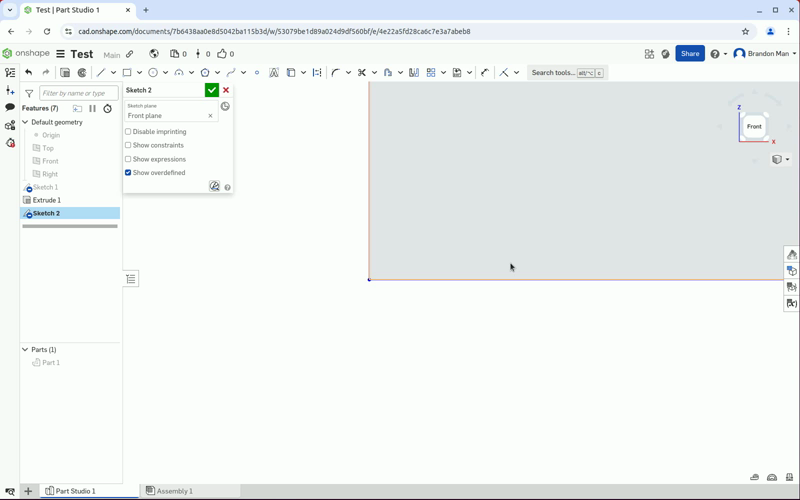
click(510, 262)
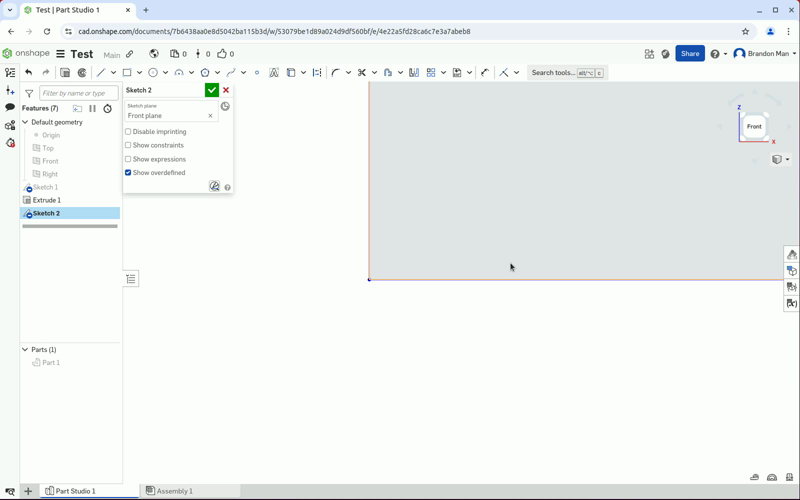
scroll(-6)
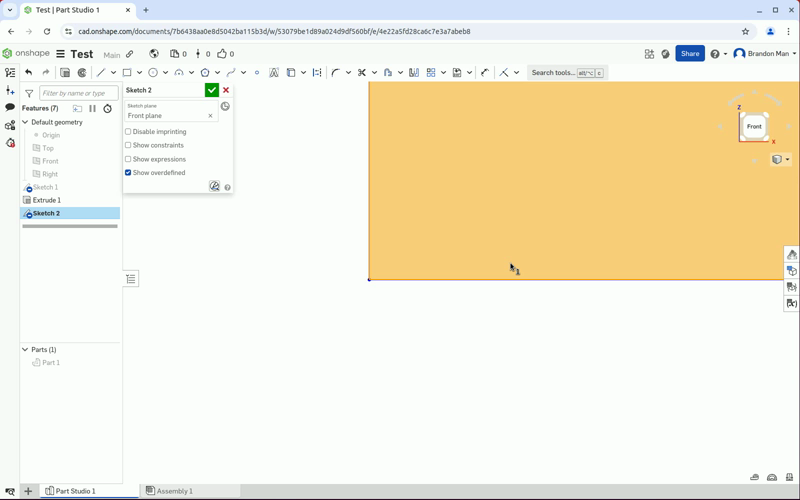
scroll(-6)
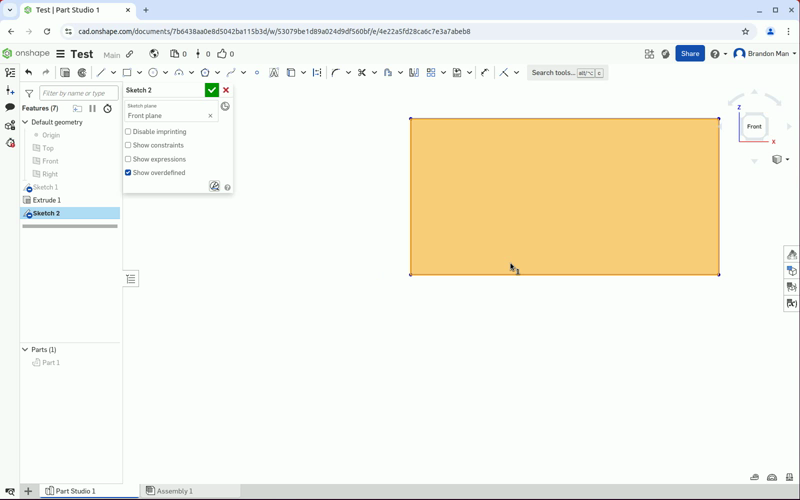
scroll(-6)
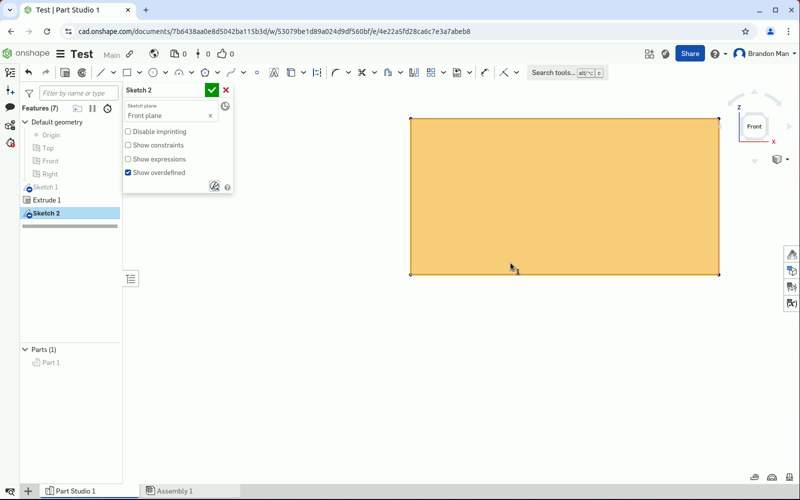
scroll(-6)
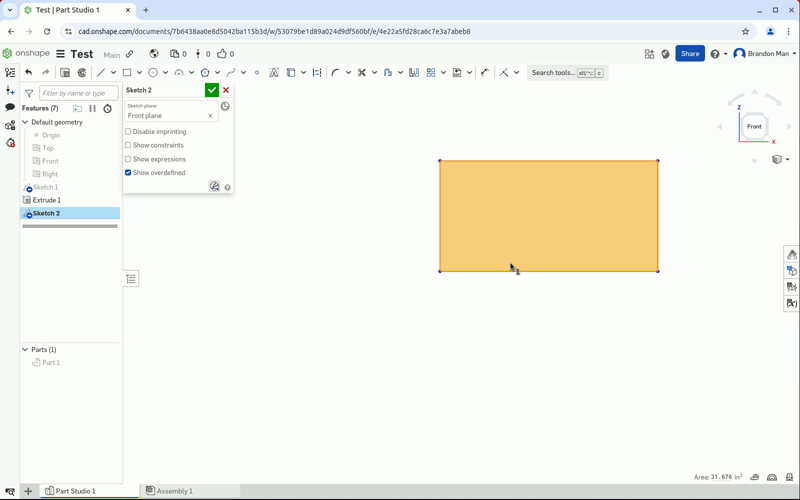
scroll(-6)
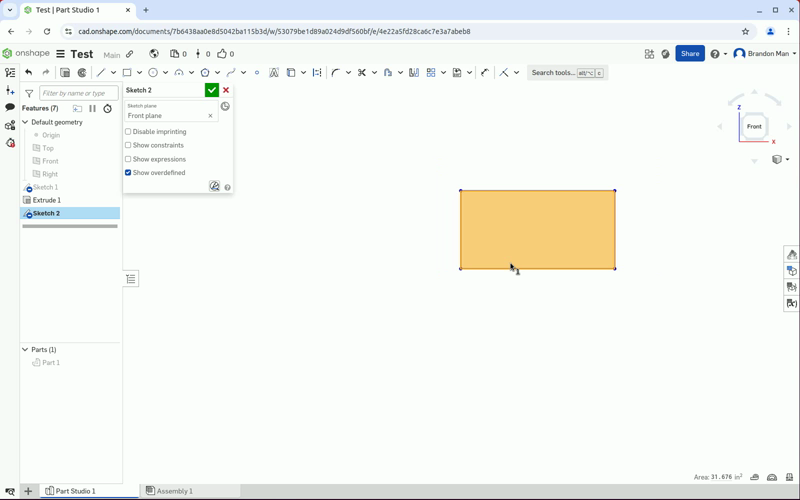
scroll(-6)
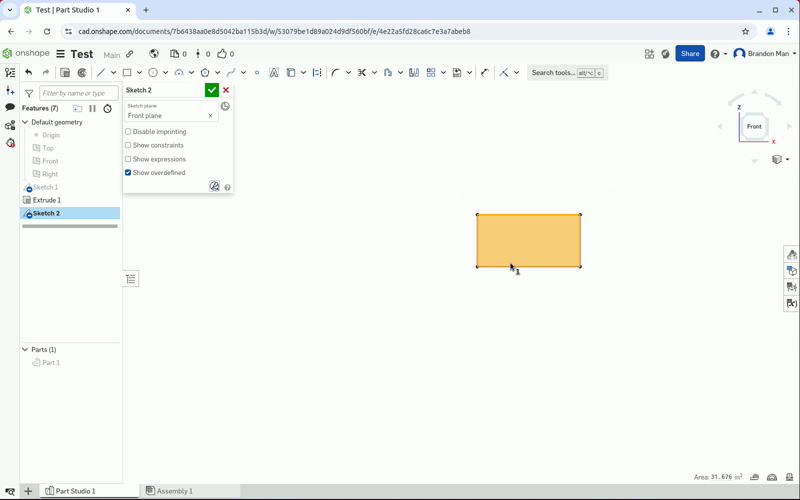
scroll(-6)
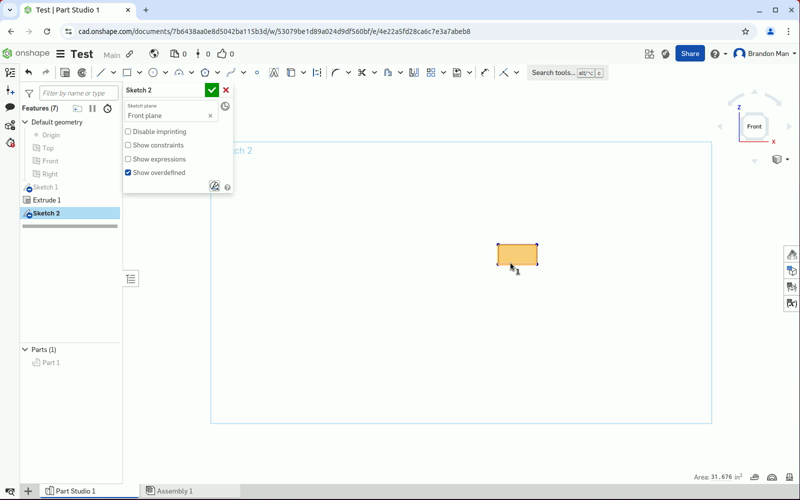
mouse_move(73, 352)
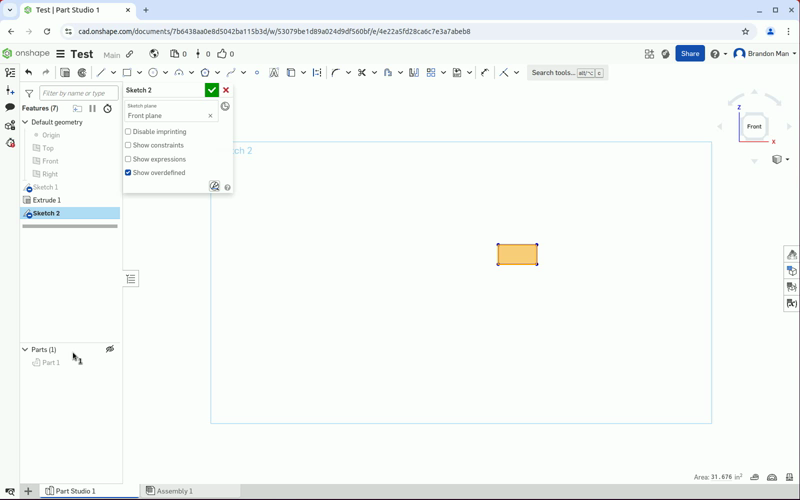
key(shift+y)
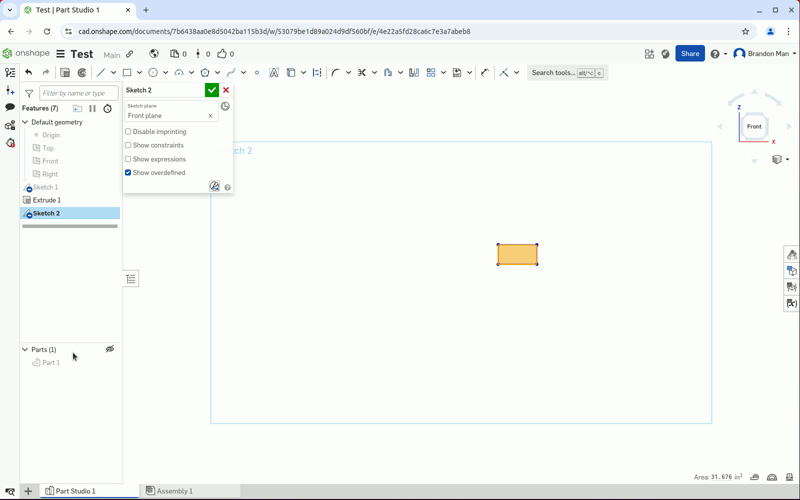
key(shift+e)
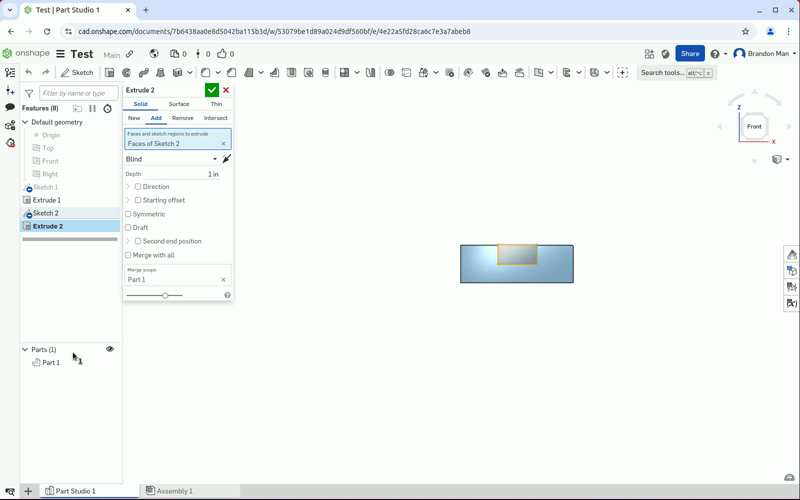
mouse_move(143, 106)
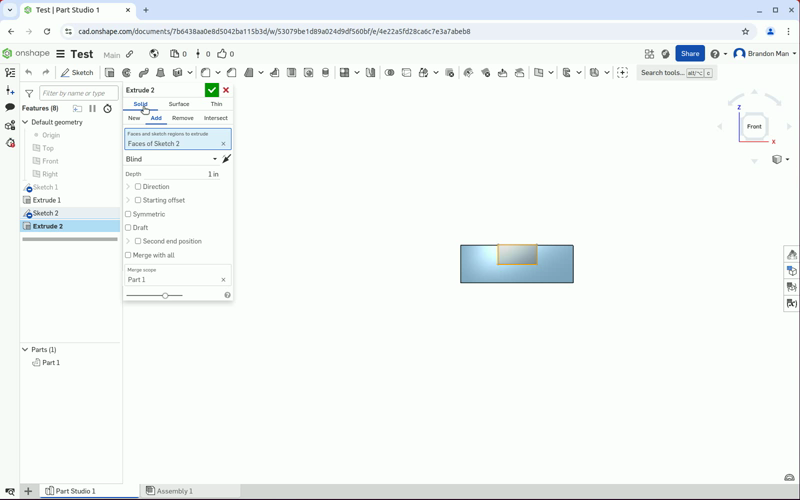
click(143, 106)
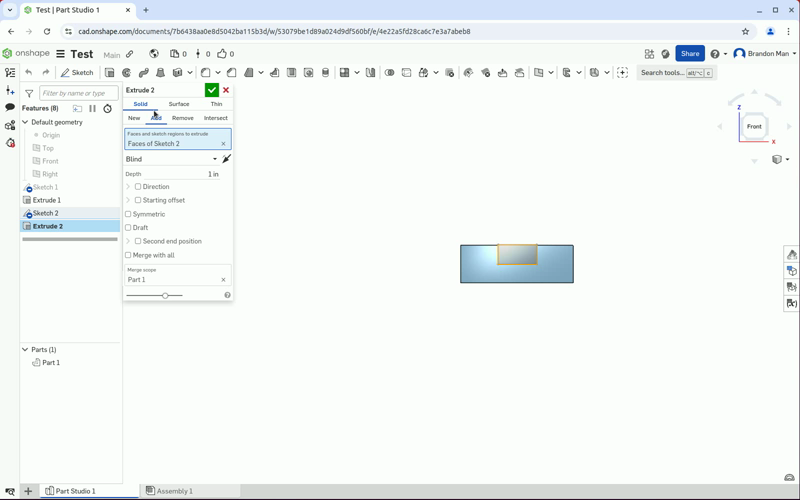
mouse_move(186, 120)
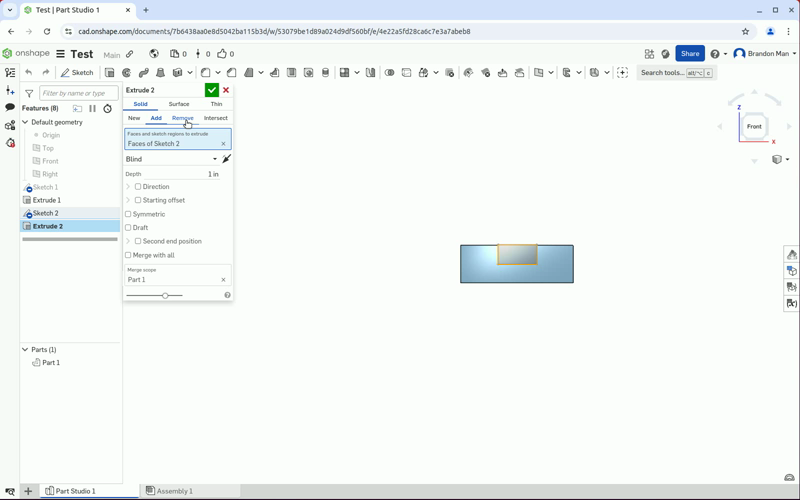
click(186, 120)
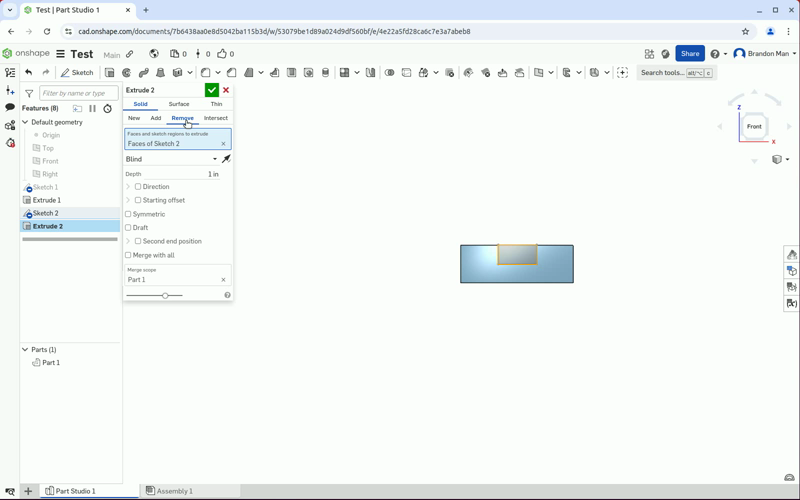
key(tab, 4)
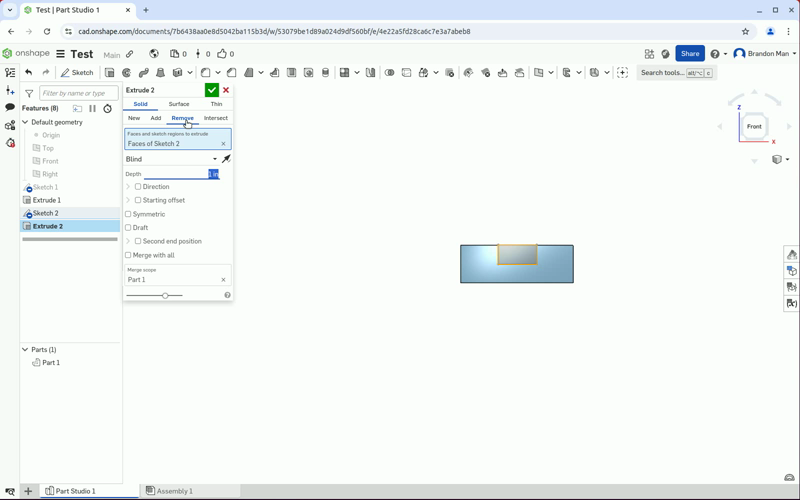
text(7.703)
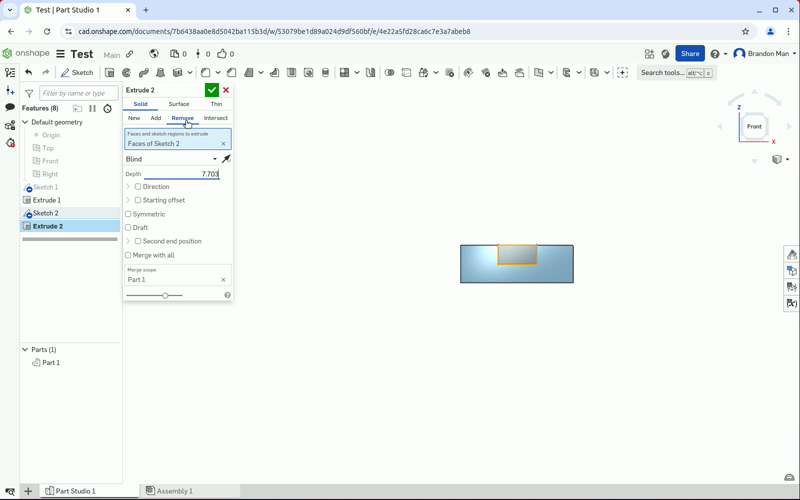
key(tab, 6)
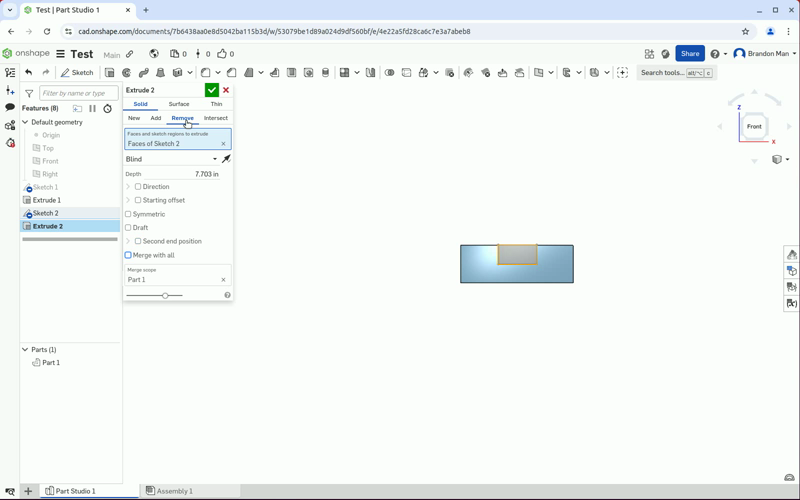
key(space)
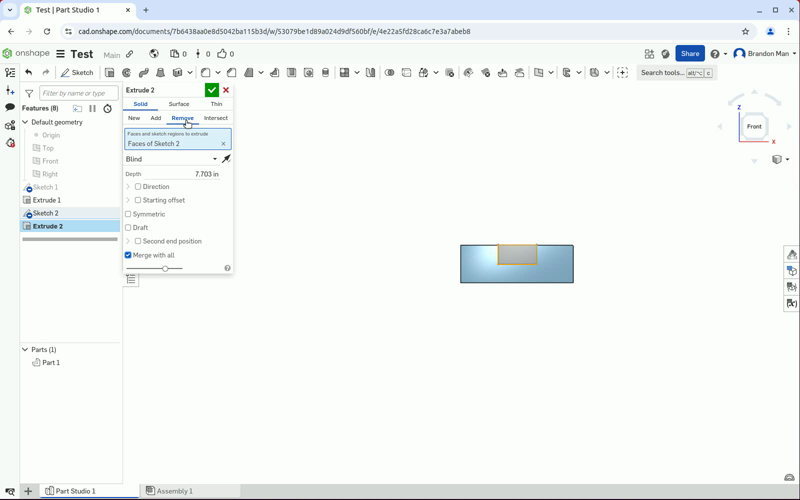
key(enter)
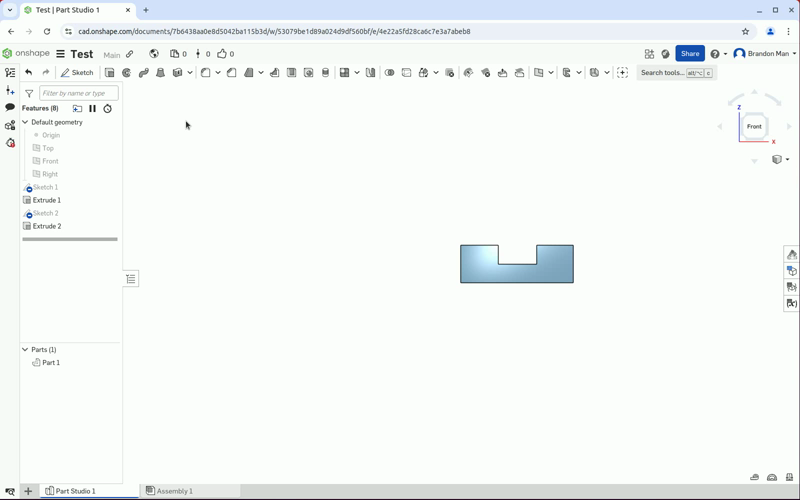
key(shift+h)
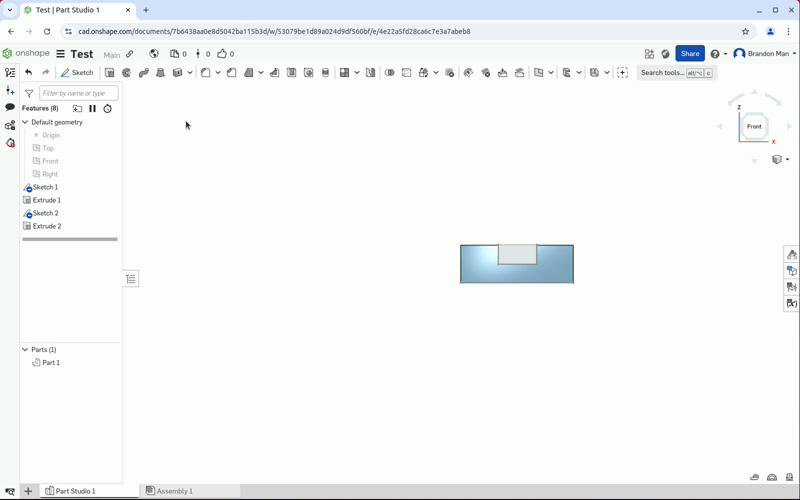
key(shift+h)
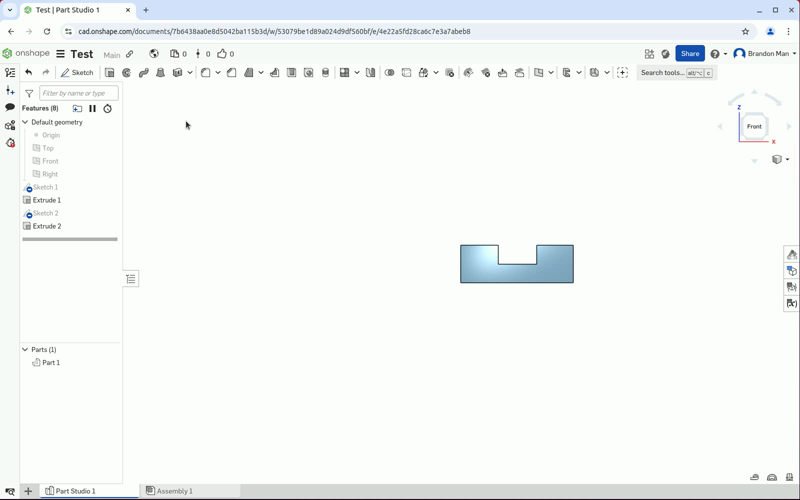
mouse_move(73, 189)
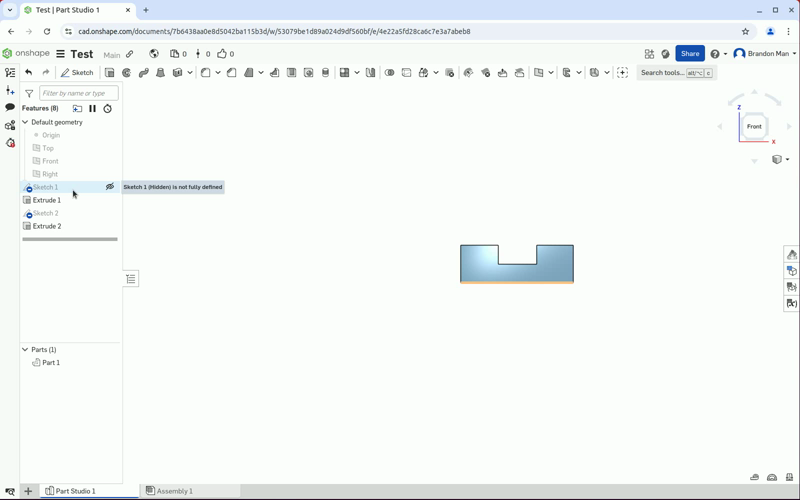
click(73, 189)
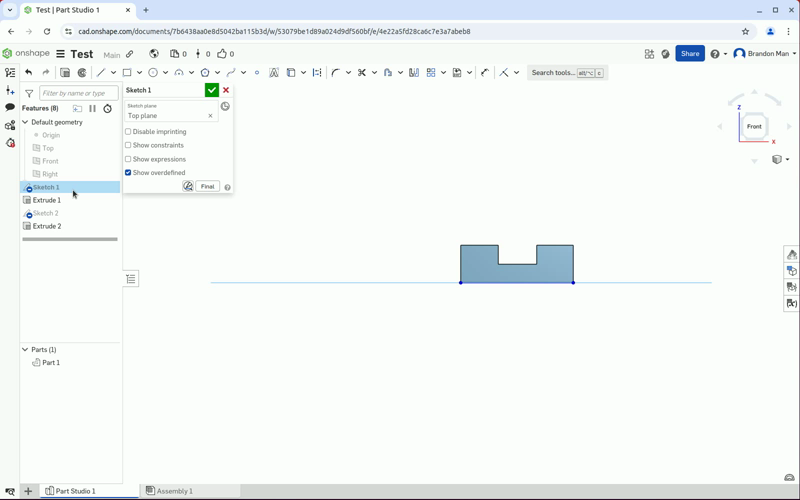
mouse_move(229, 92)
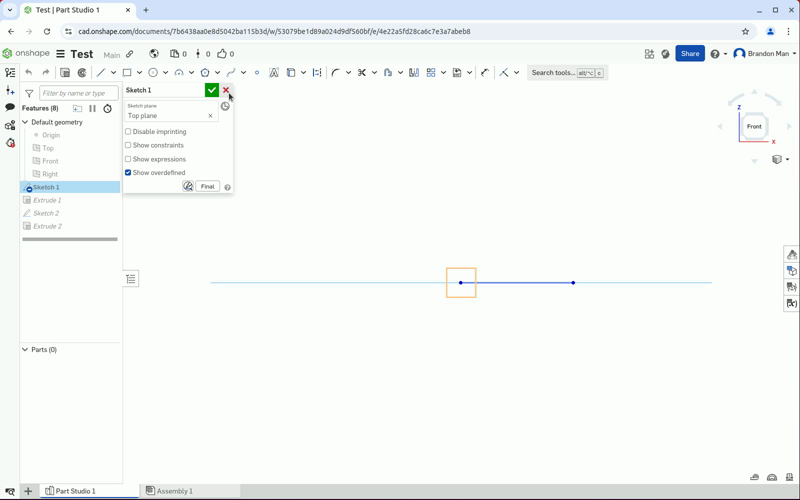
click(229, 92)
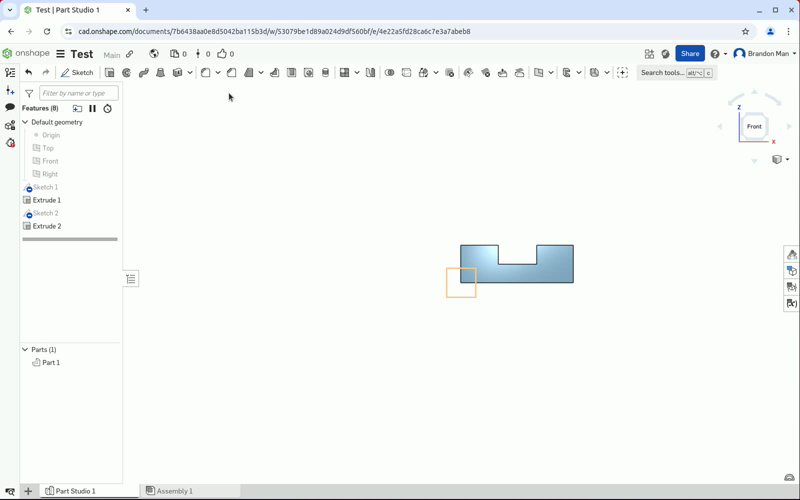
mouse_move(73, 352)
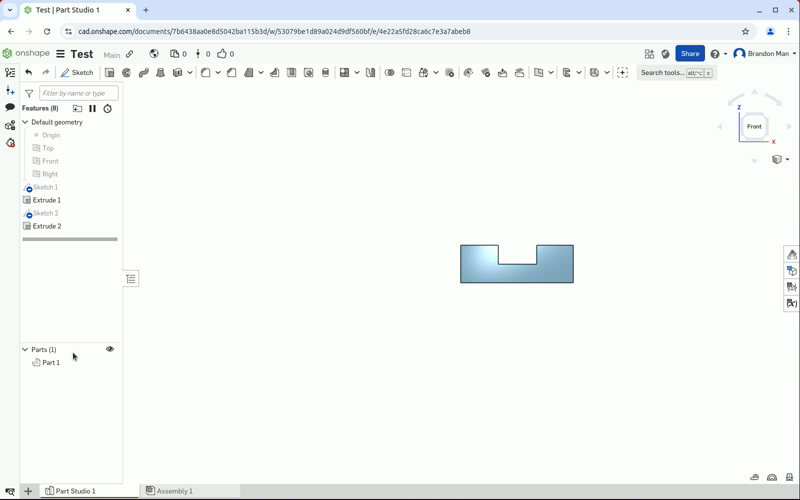
key(y)
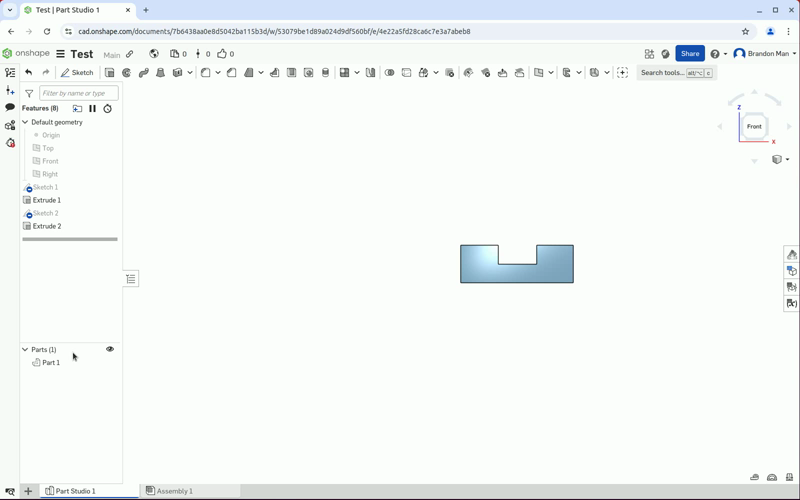
key(shift+p)
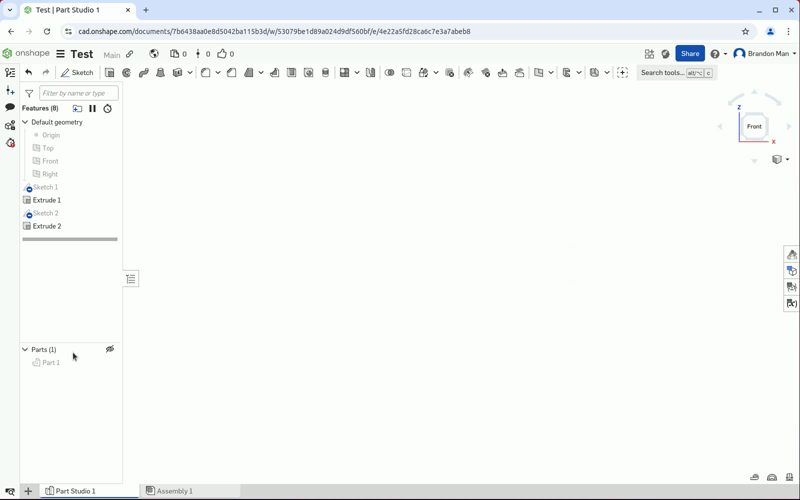
key(space)
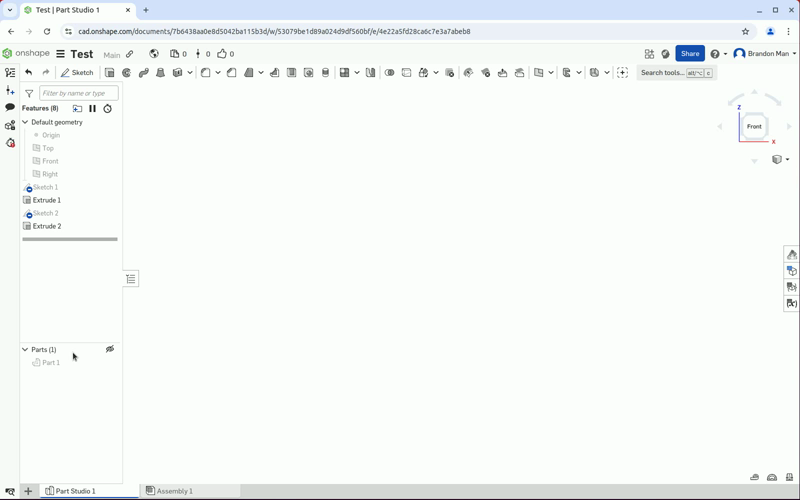
key_down(shift)
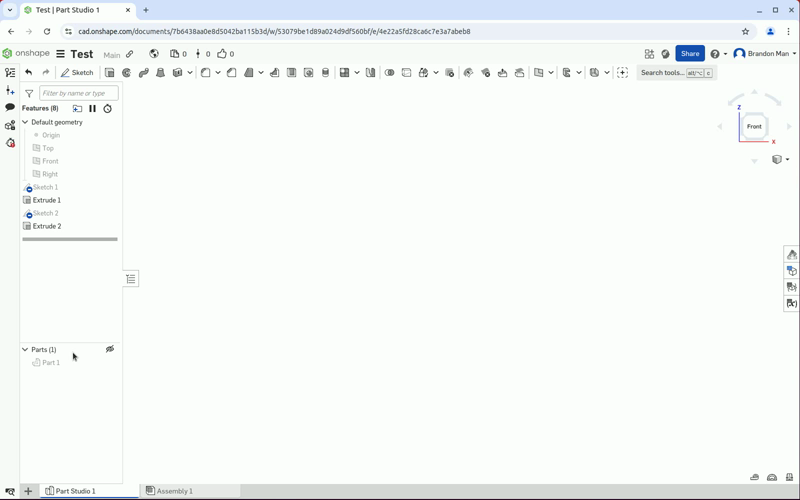
key(down)
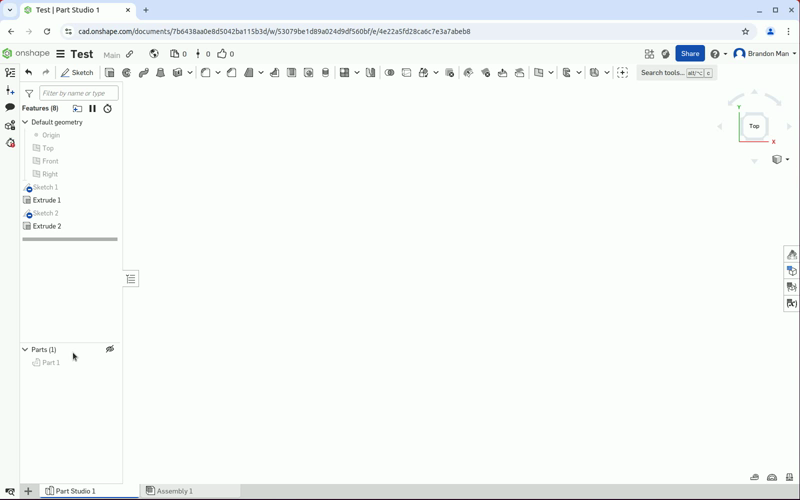
key_up(shift)
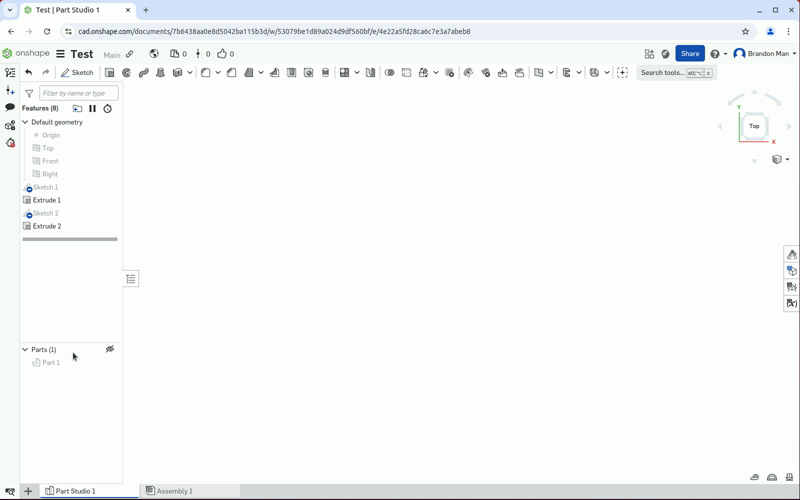
mouse_move(73, 352)
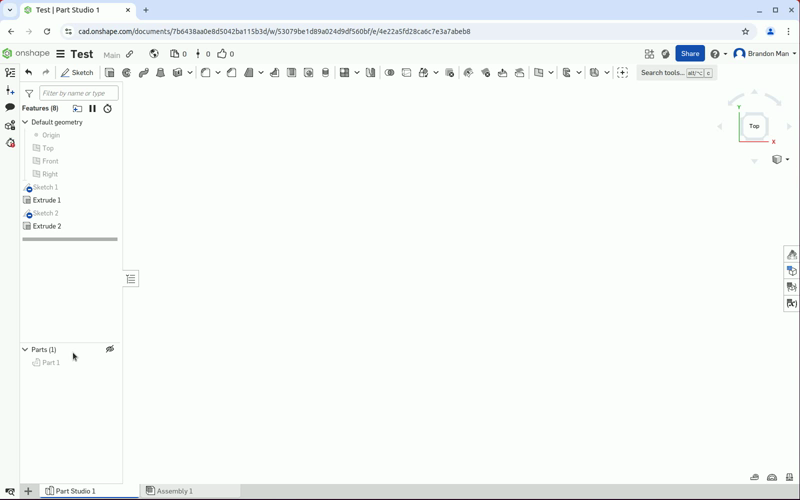
key(shift+y)
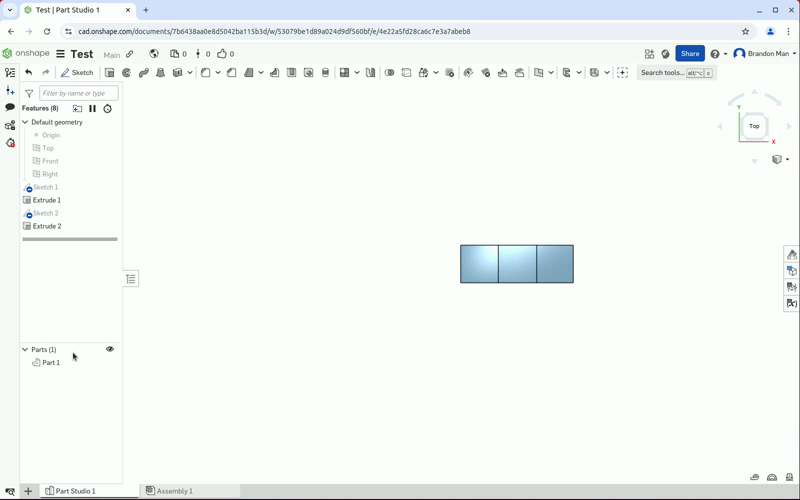
mouse_move(541, 75)
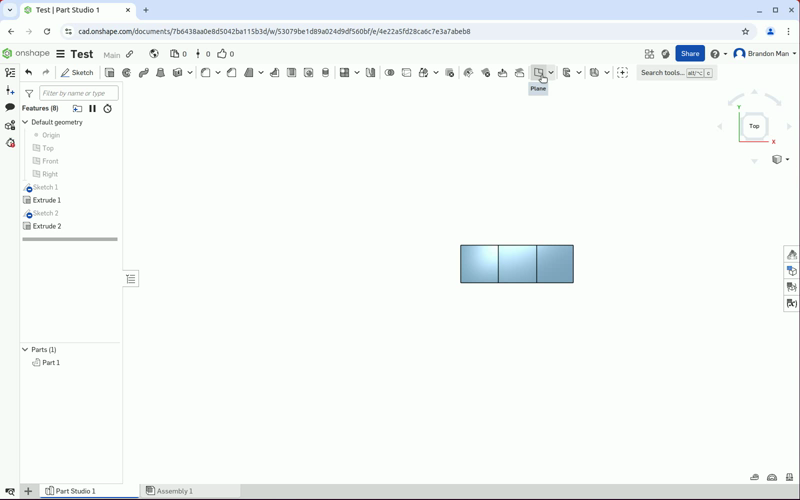
click(541, 75)
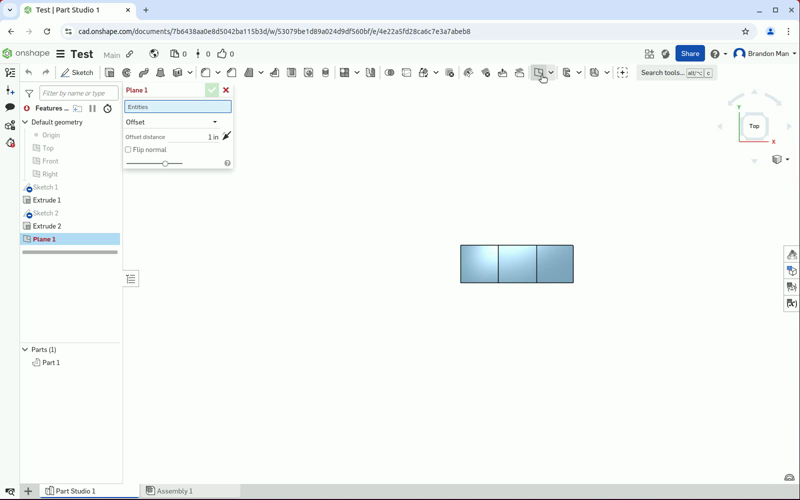
mouse_move(73, 150)
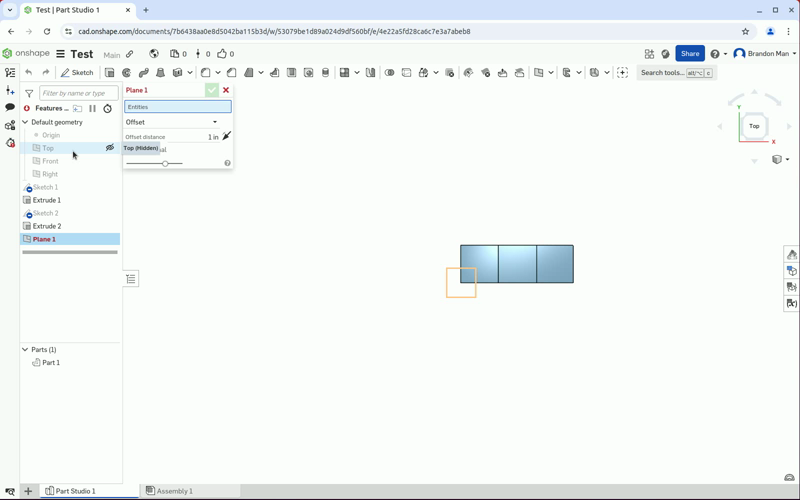
click(73, 150)
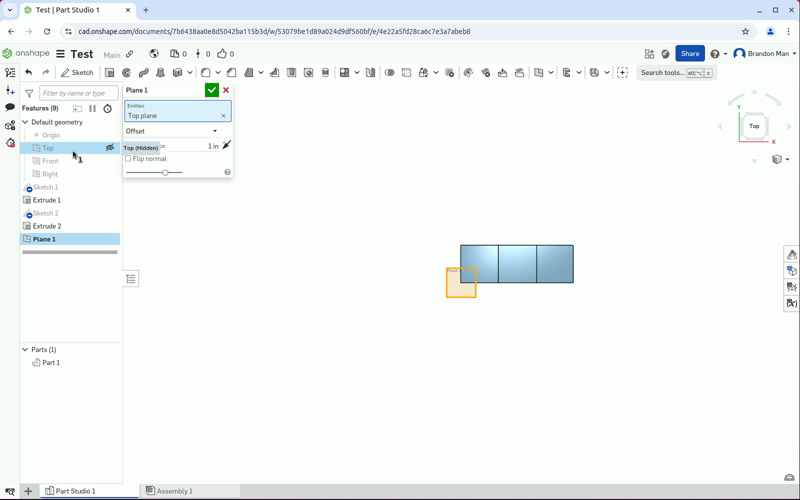
key(tab, 2)
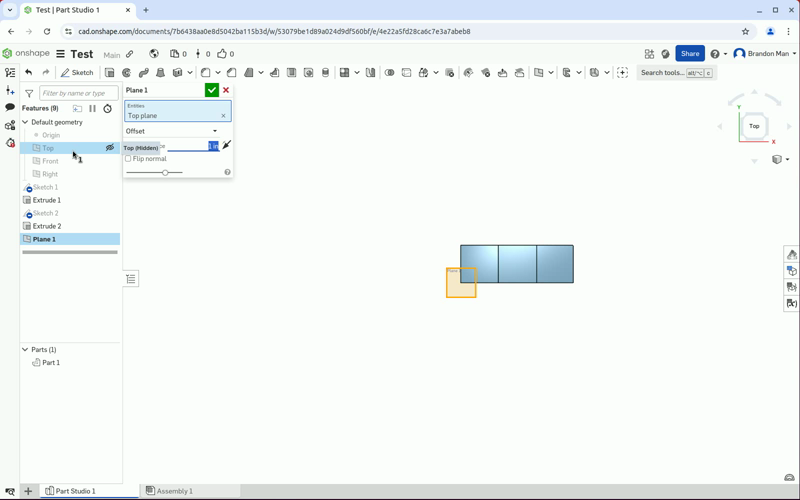
text(7.703)
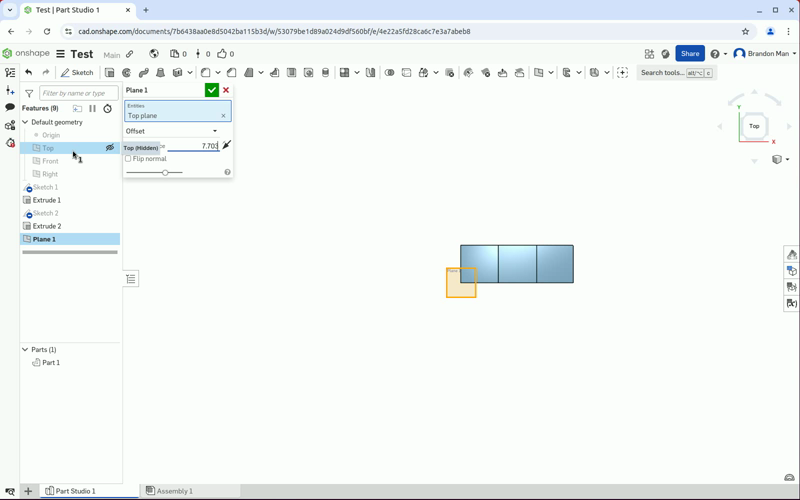
key(enter, 2)
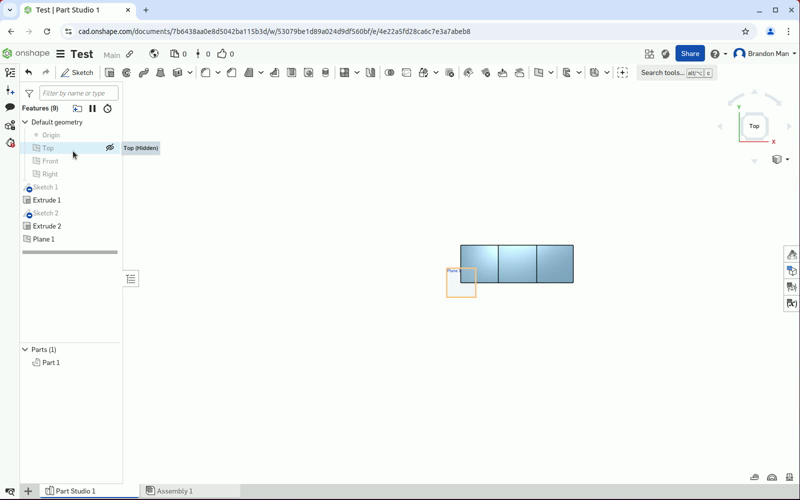
key(shift+s)
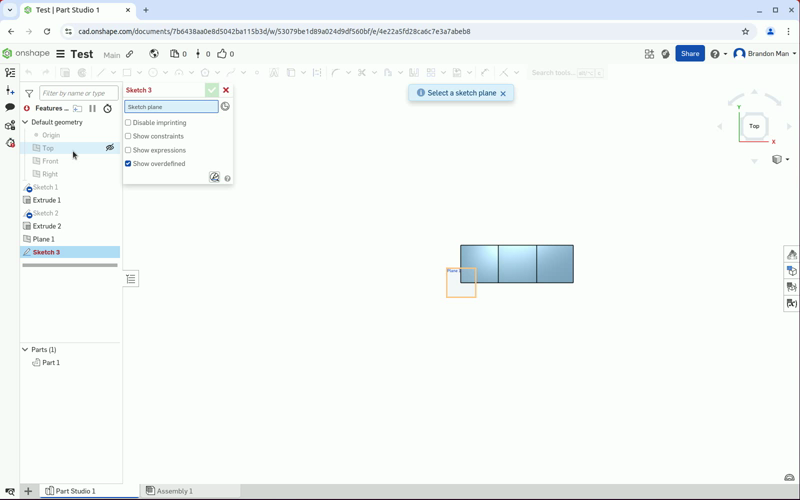
mouse_move(73, 241)
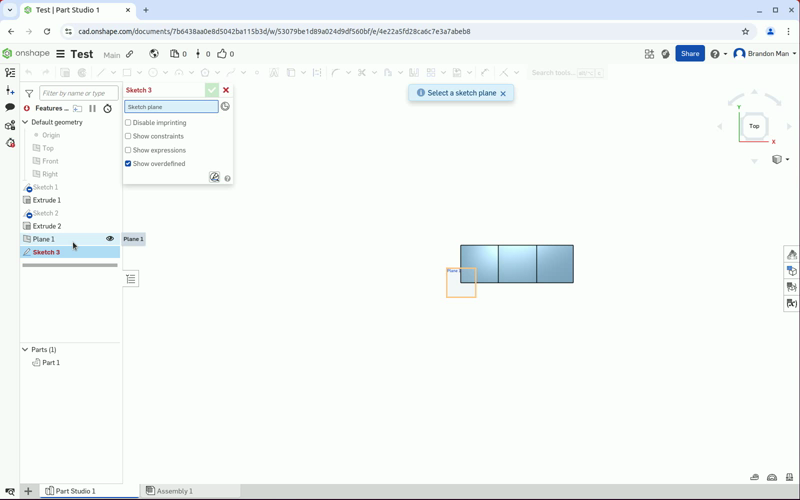
click(73, 241)
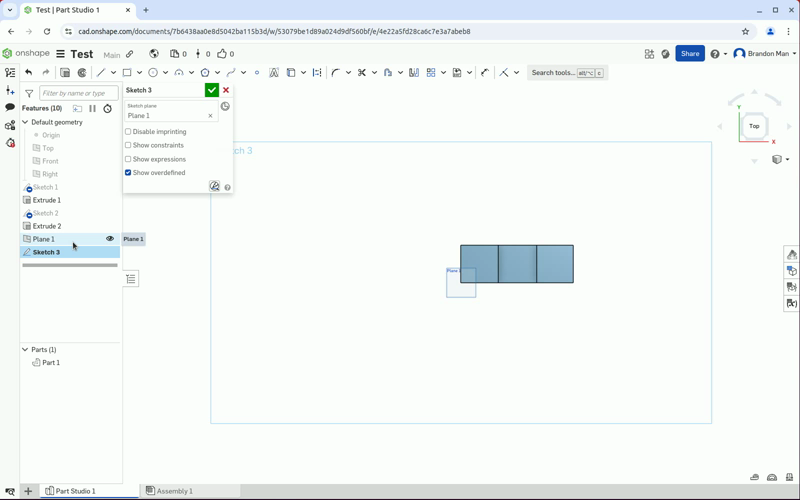
mouse_move(73, 352)
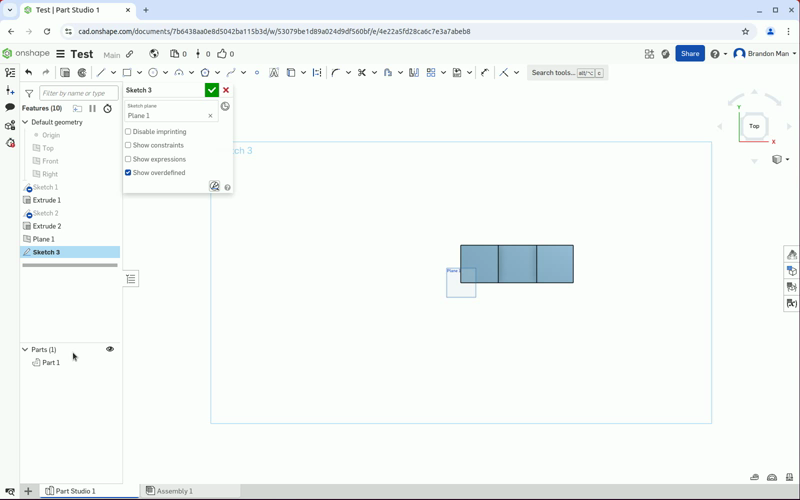
key(y)
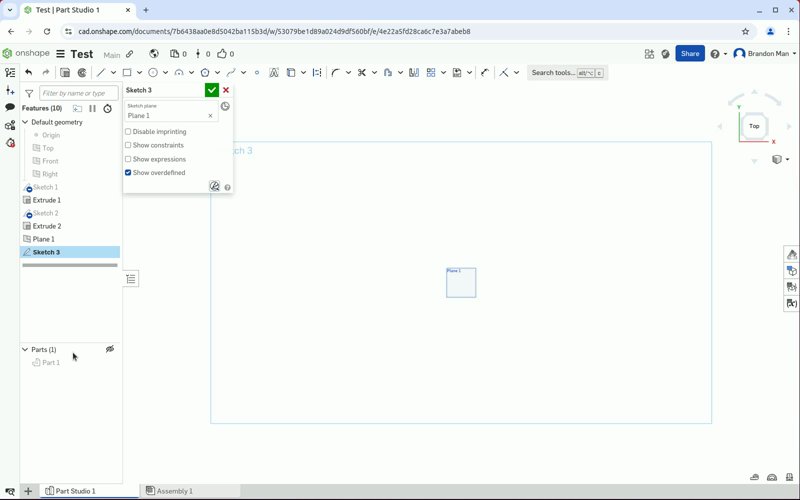
key(l)
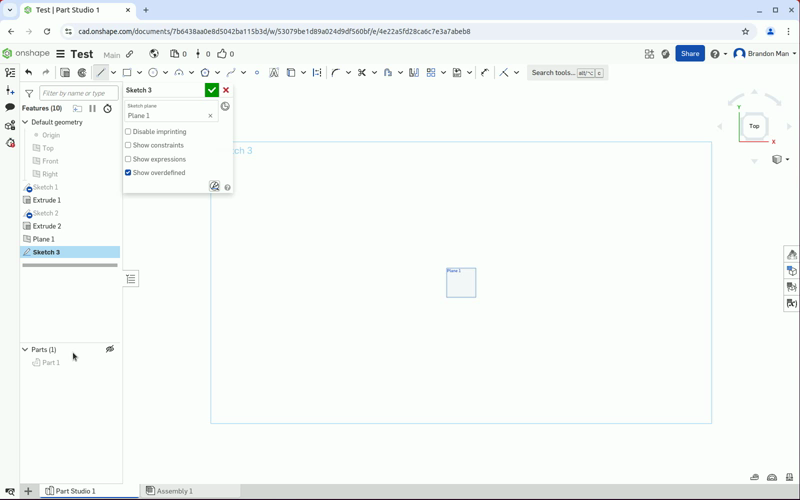
key_down(shift)
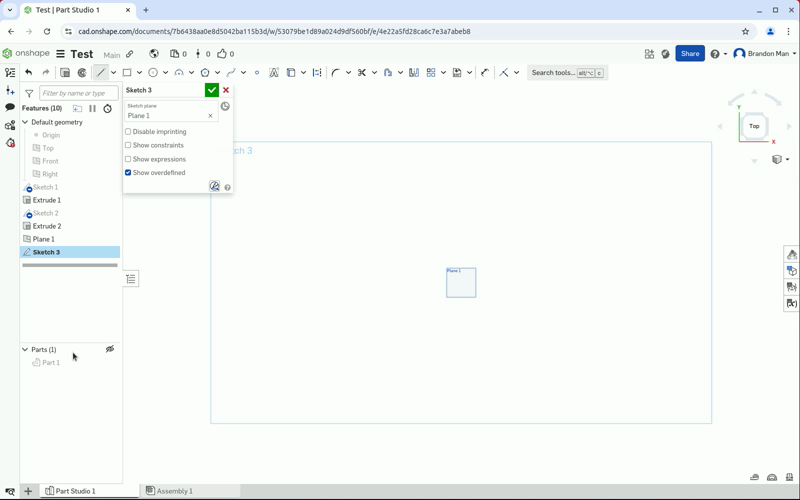
mouse_move(535, 282)
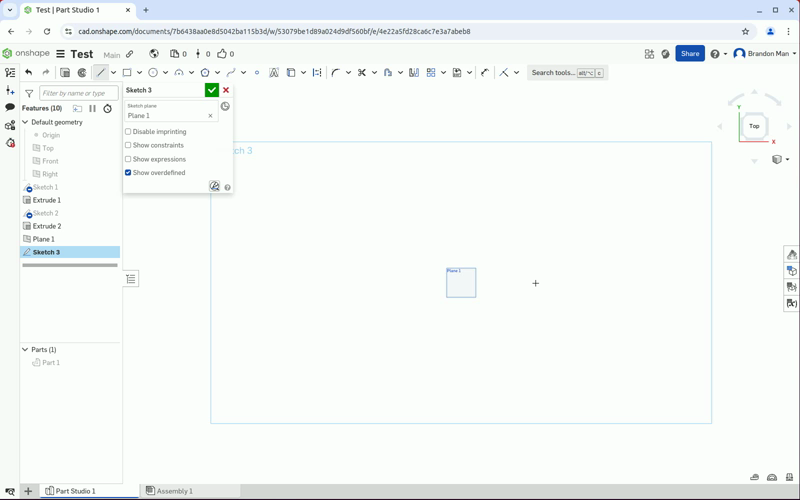
click(535, 282)
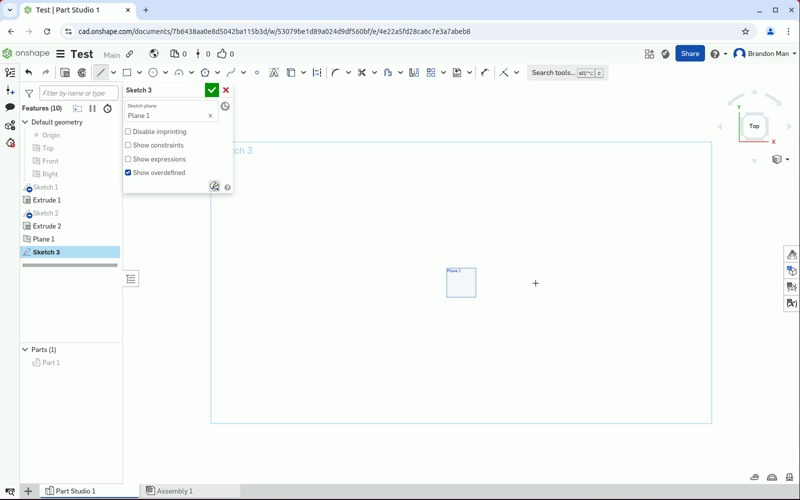
key_up(shift)
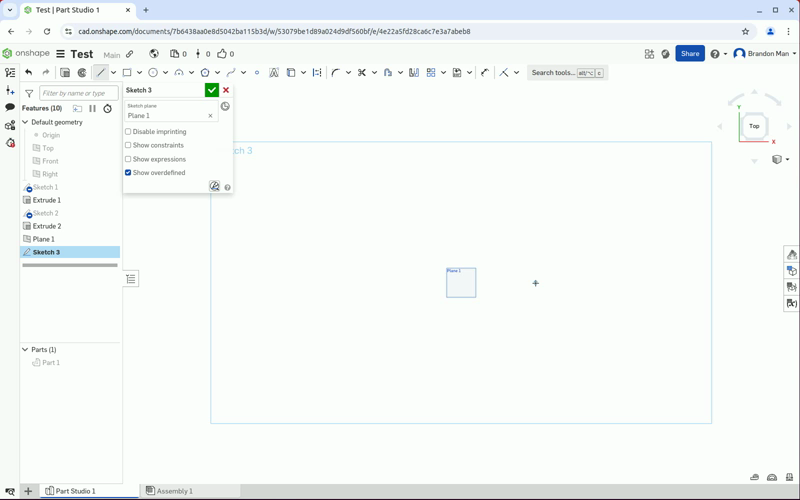
key_down(shift)
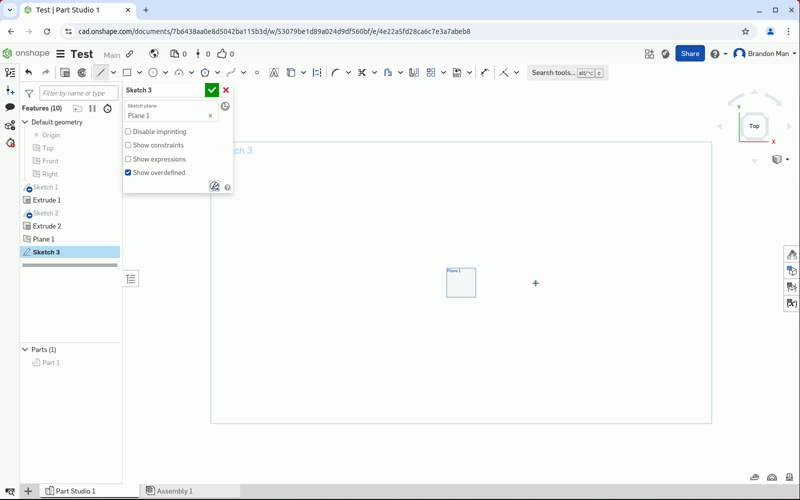
mouse_move(565, 282)
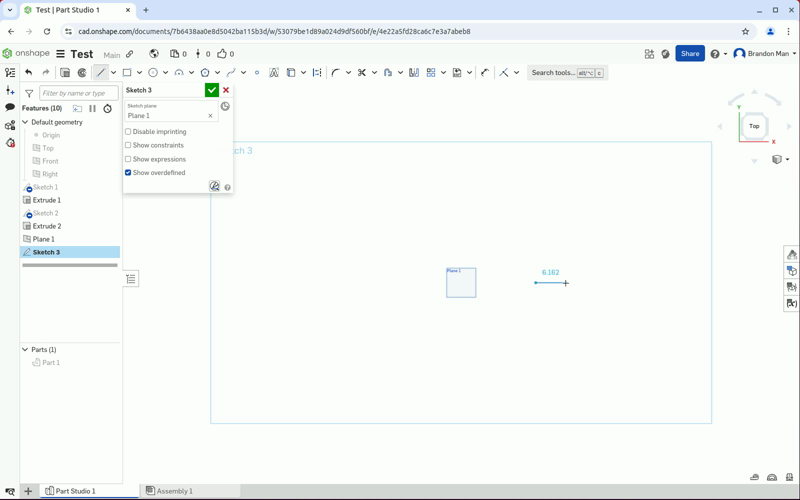
mouse_move(555, 282)
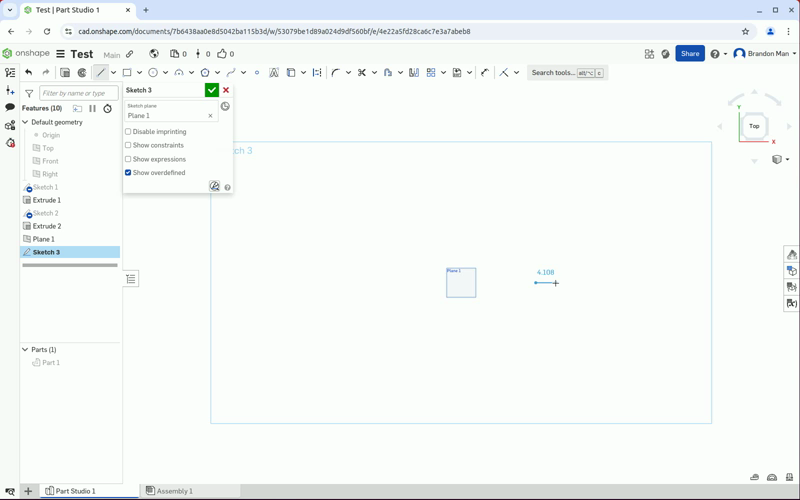
click(555, 282)
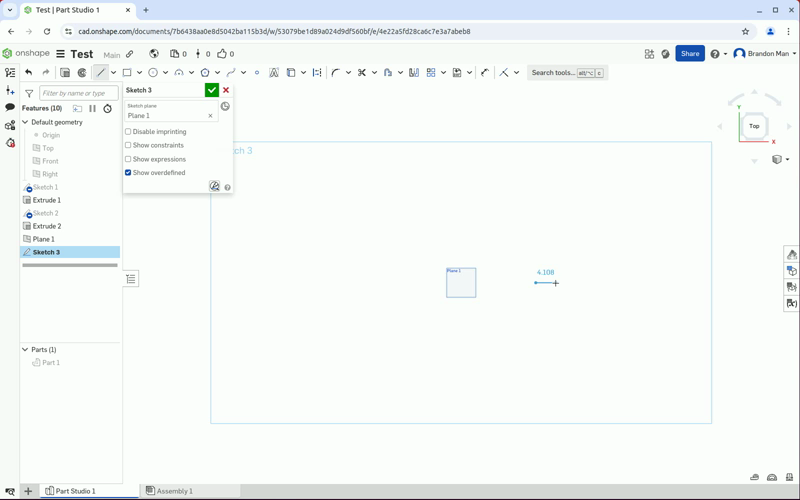
key_up(shift)
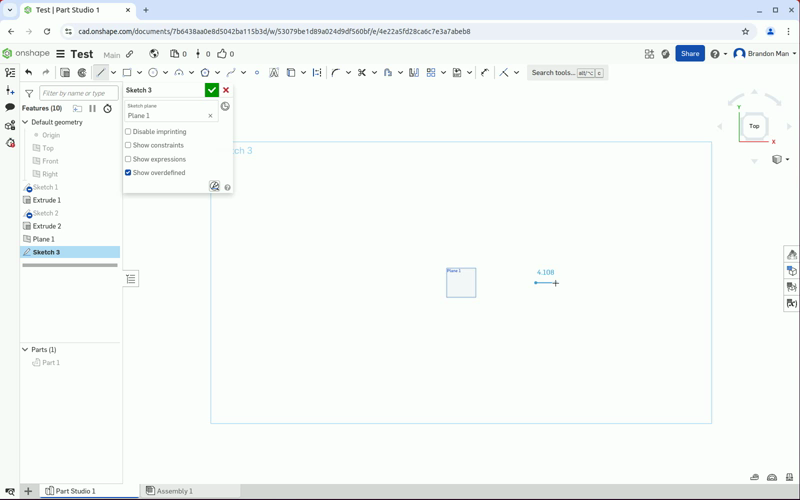
key_down(shift)
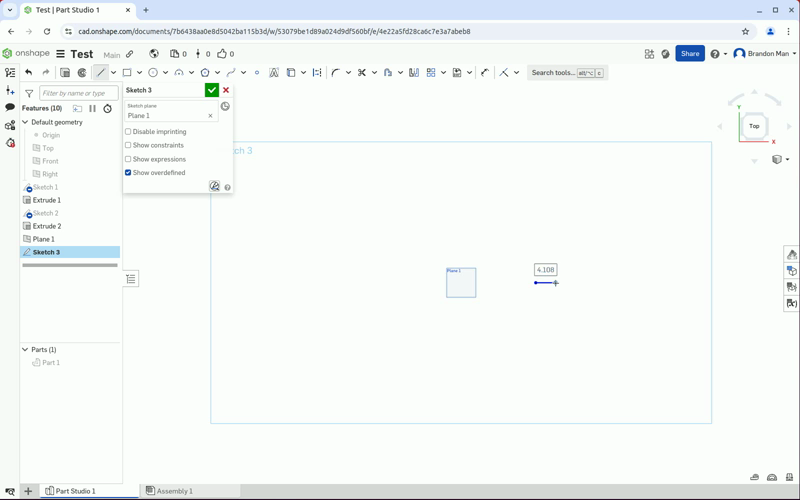
mouse_move(585, 282)
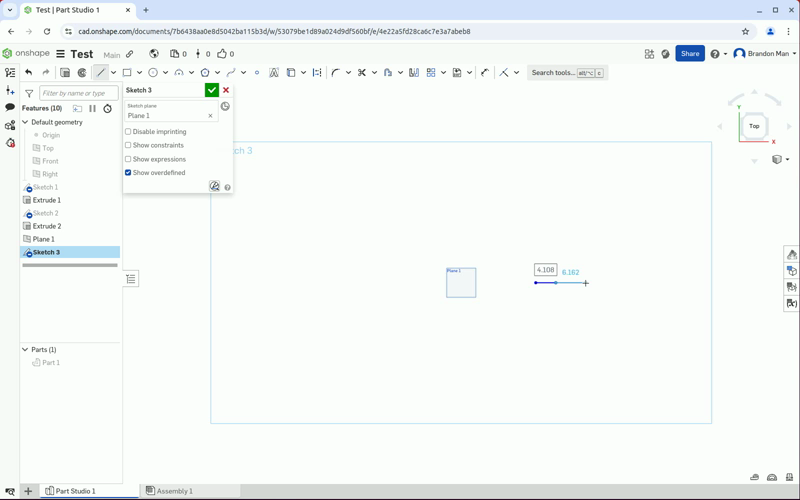
mouse_move(555, 263)
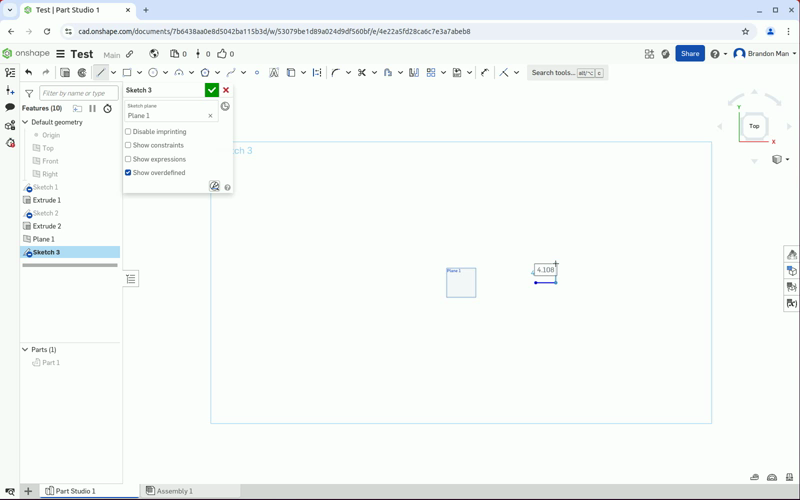
click(555, 263)
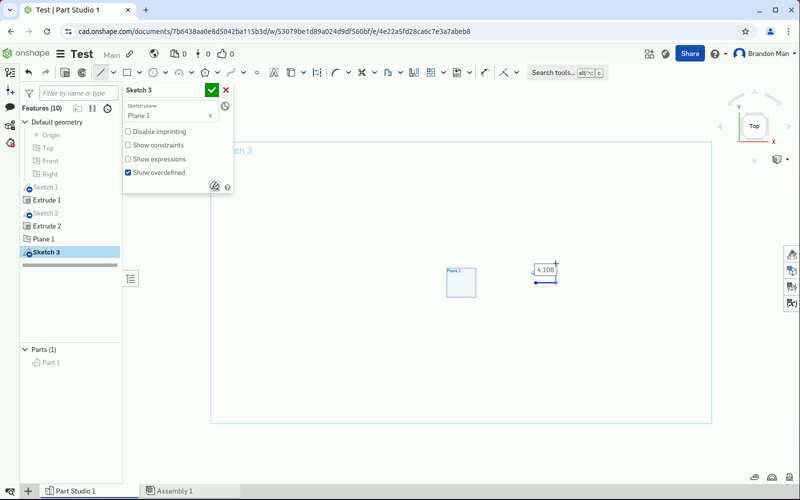
key_up(shift)
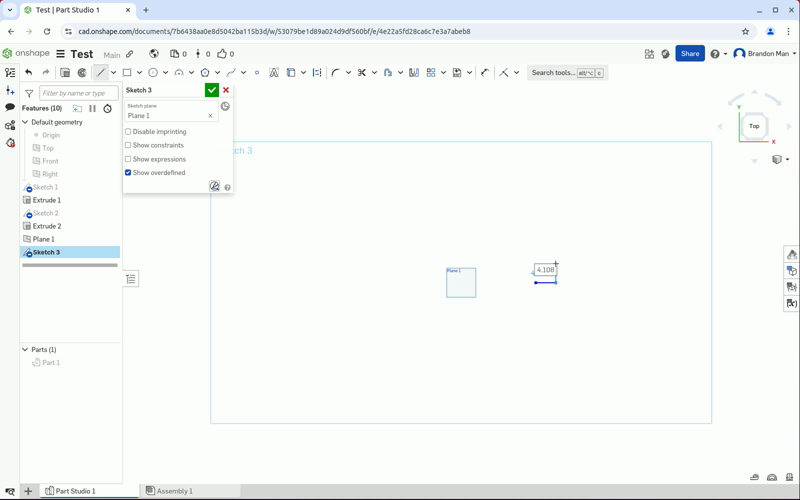
key_down(shift)
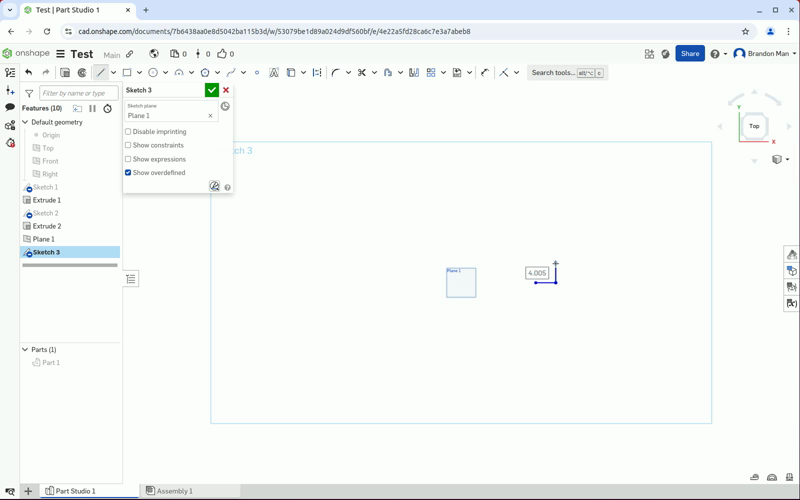
mouse_move(585, 263)
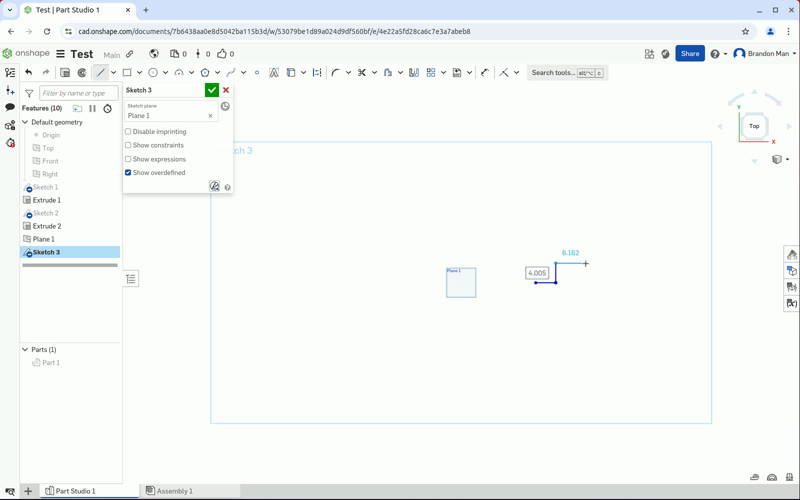
mouse_move(535, 263)
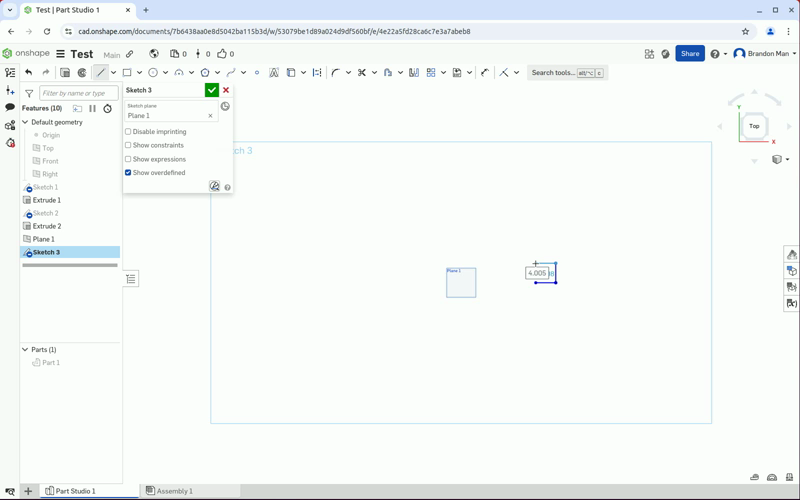
click(535, 263)
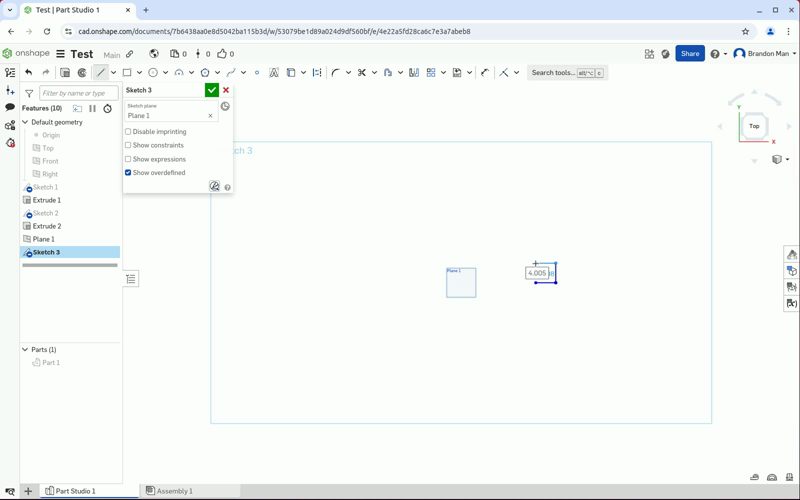
key_up(shift)
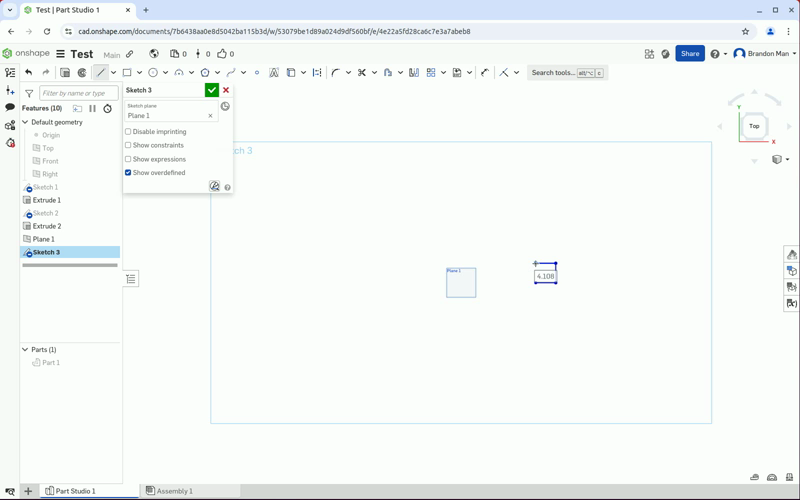
mouse_move(565, 263)
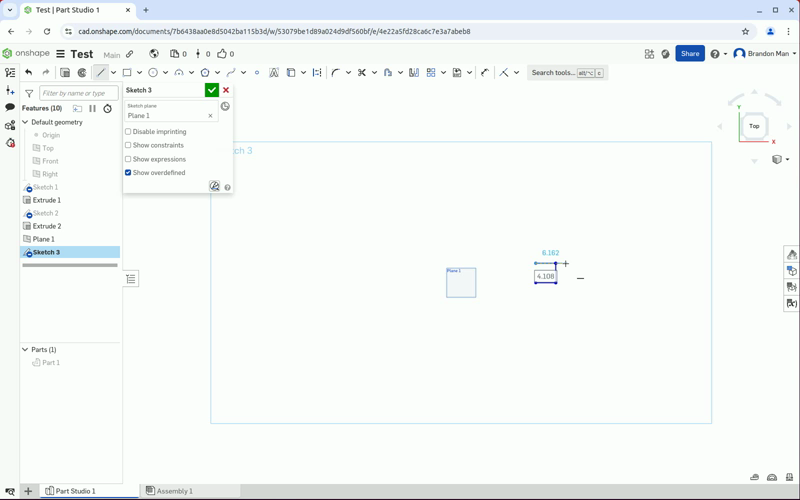
key_down(shift)
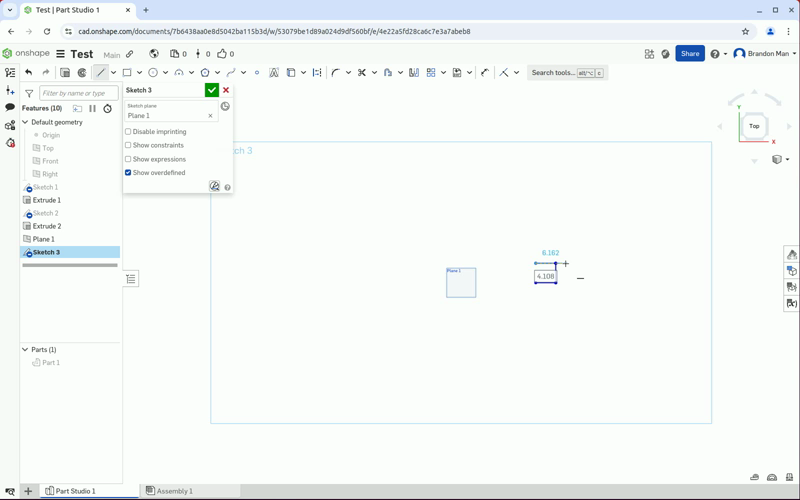
mouse_move(535, 282)
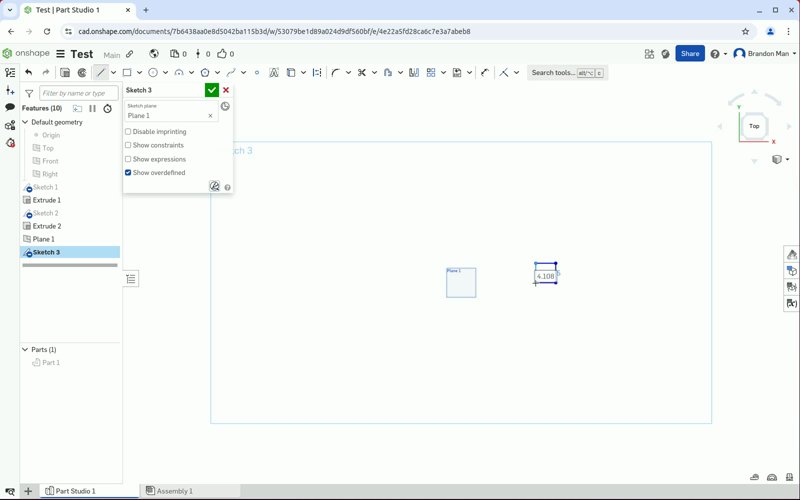
key_up(shift)
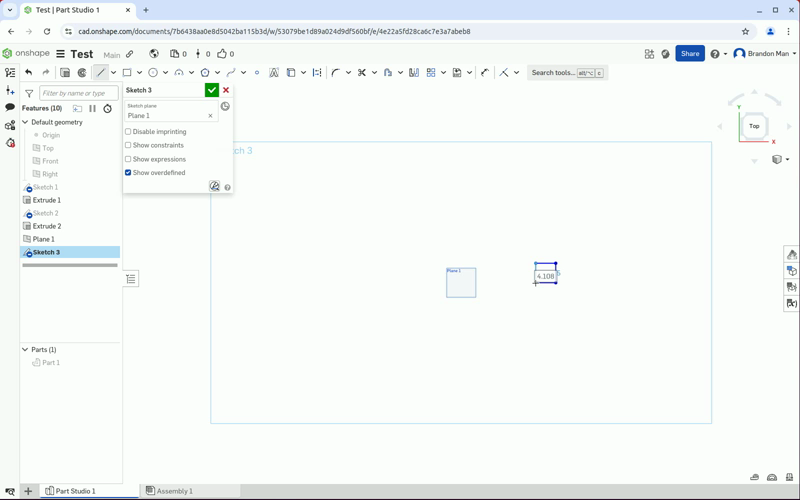
click(535, 282)
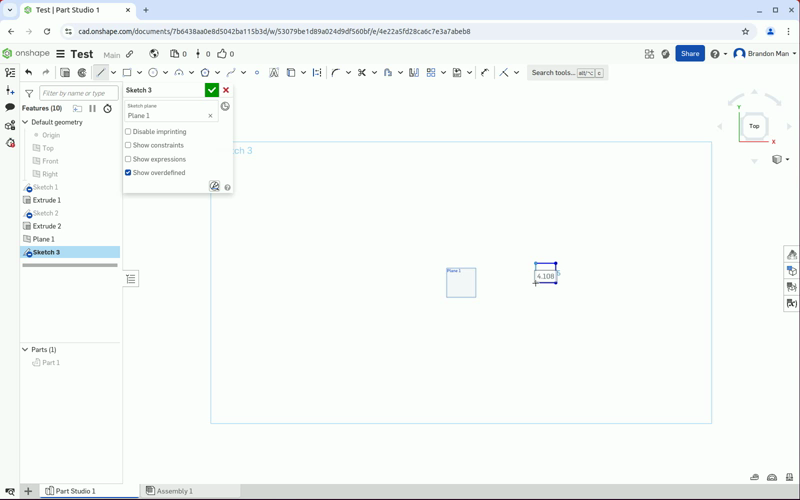
key(esc)
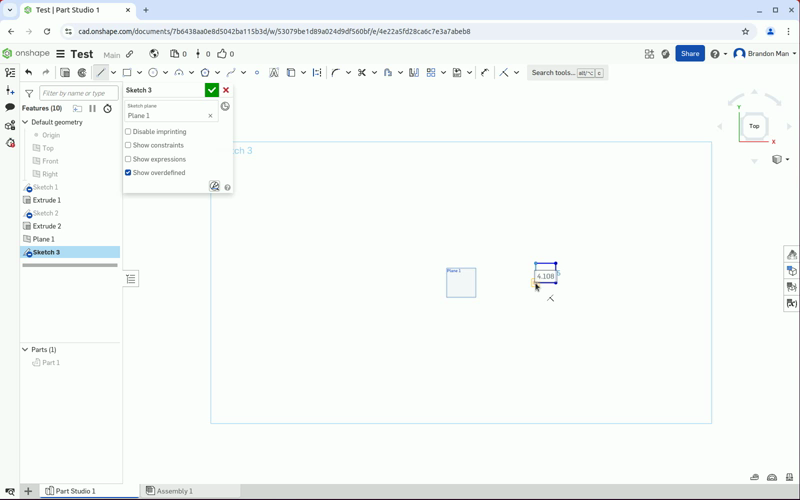
mouse_move(547, 266)
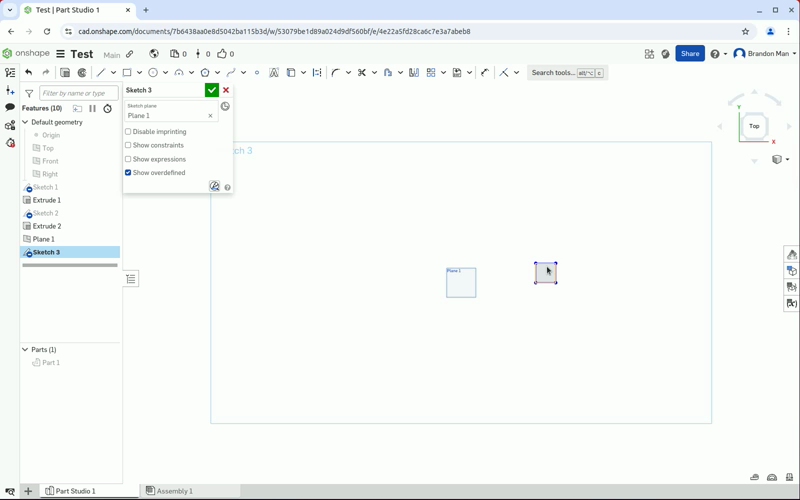
scroll(6)
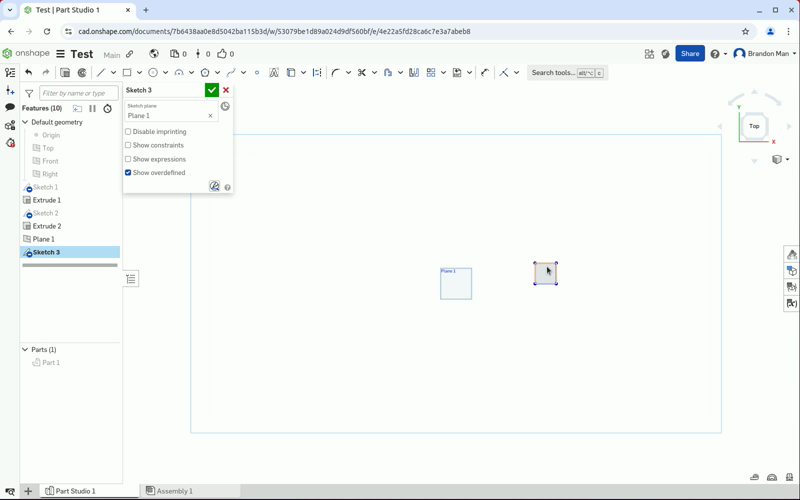
scroll(6)
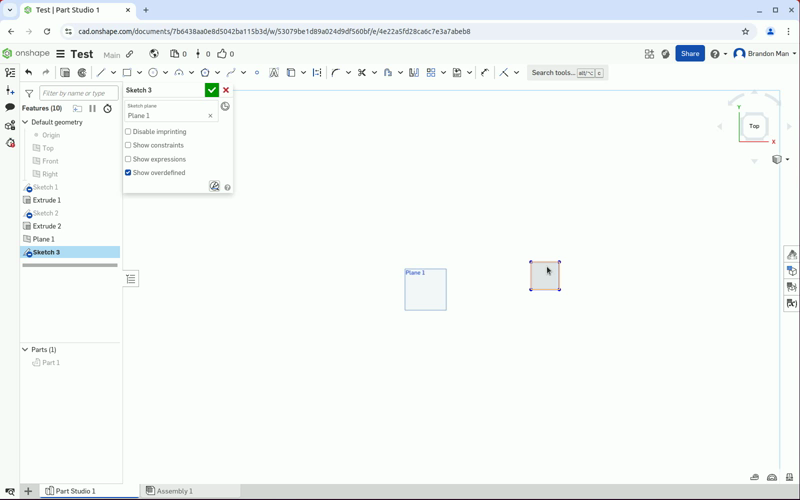
scroll(6)
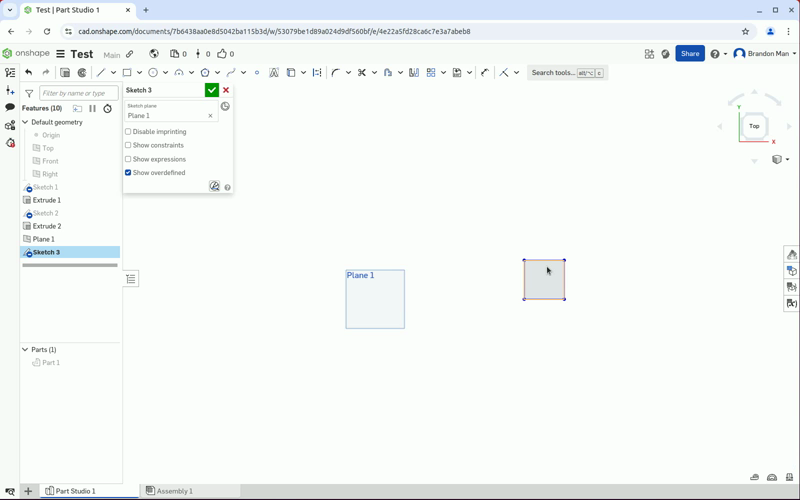
scroll(6)
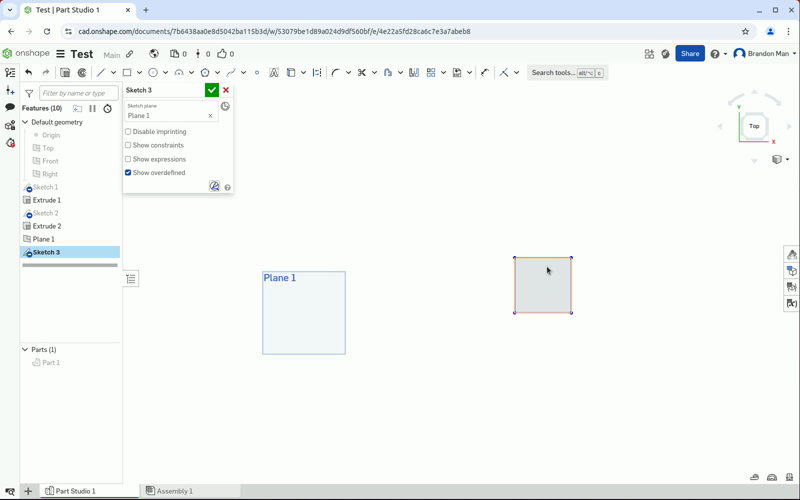
scroll(6)
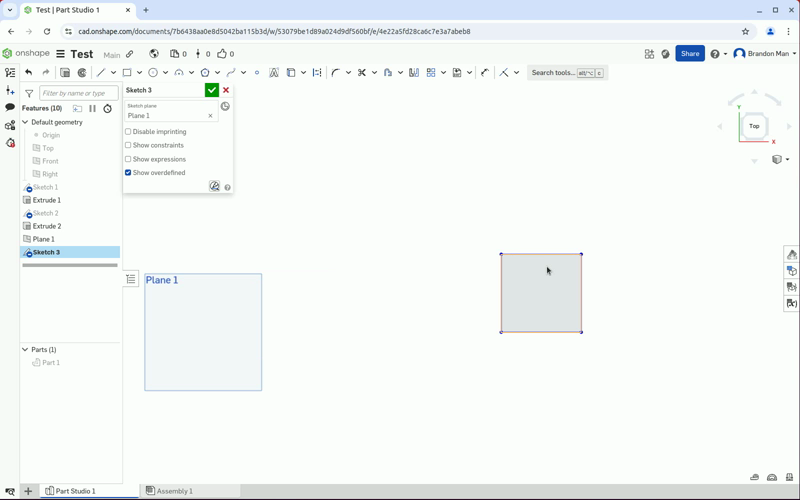
scroll(6)
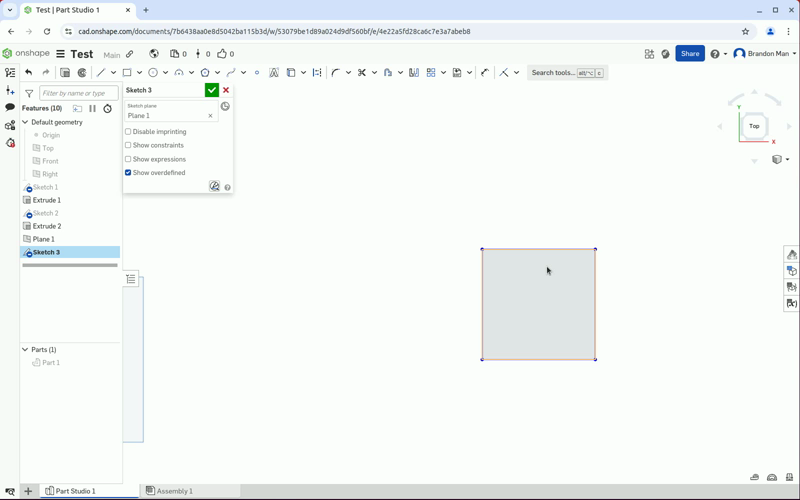
scroll(6)
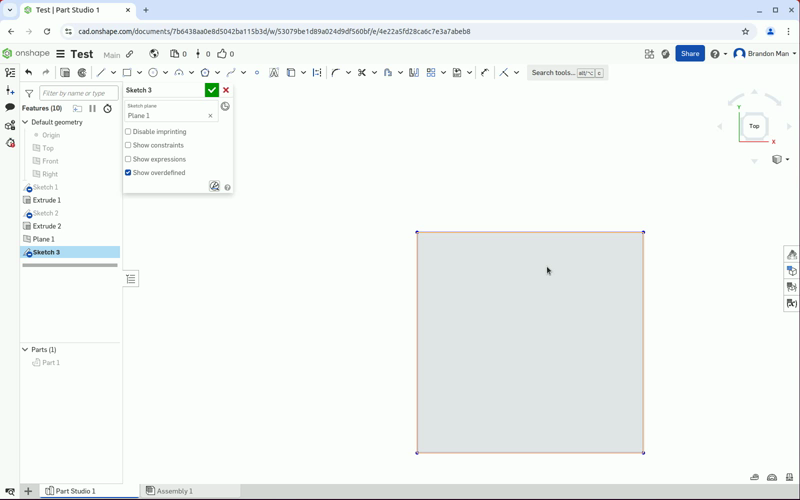
click(547, 266)
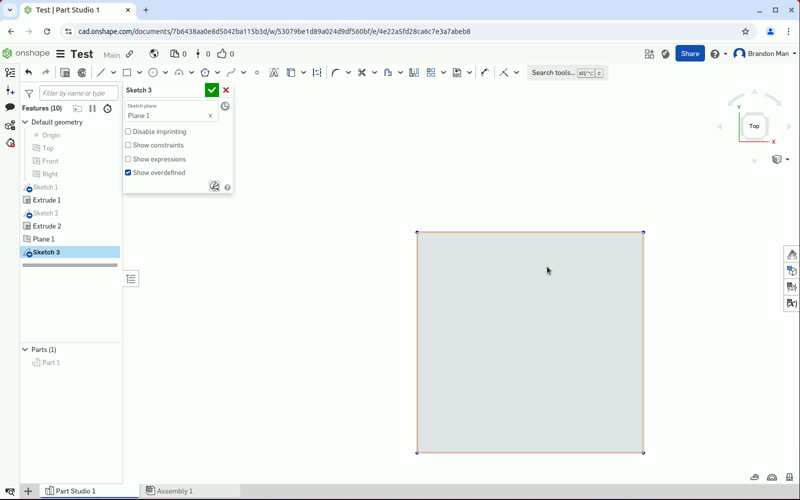
scroll(-6)
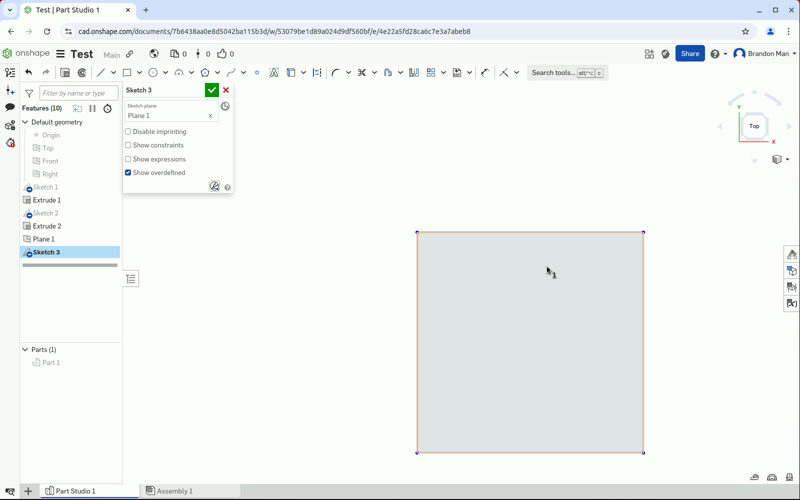
scroll(-6)
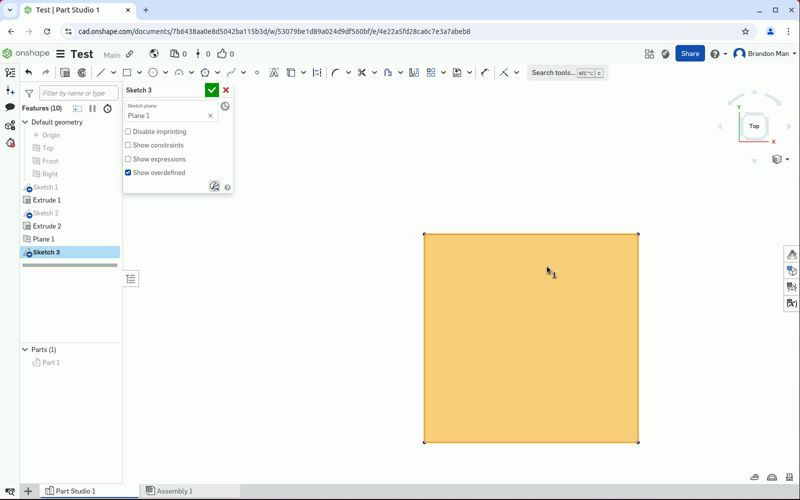
scroll(-6)
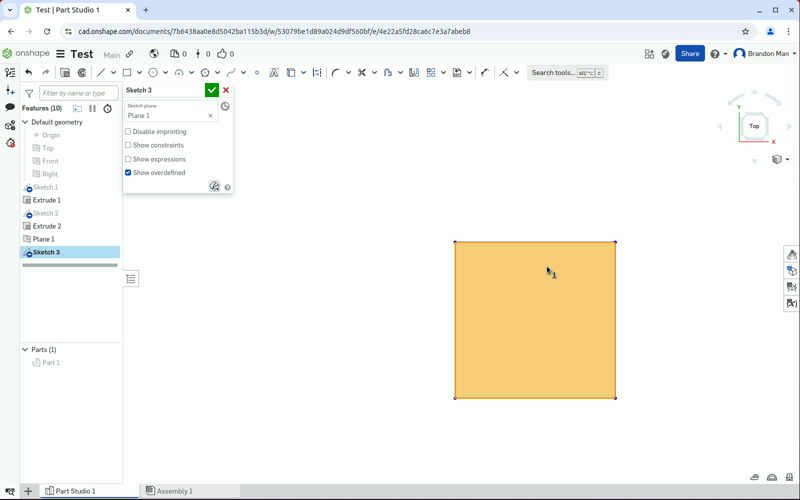
scroll(-6)
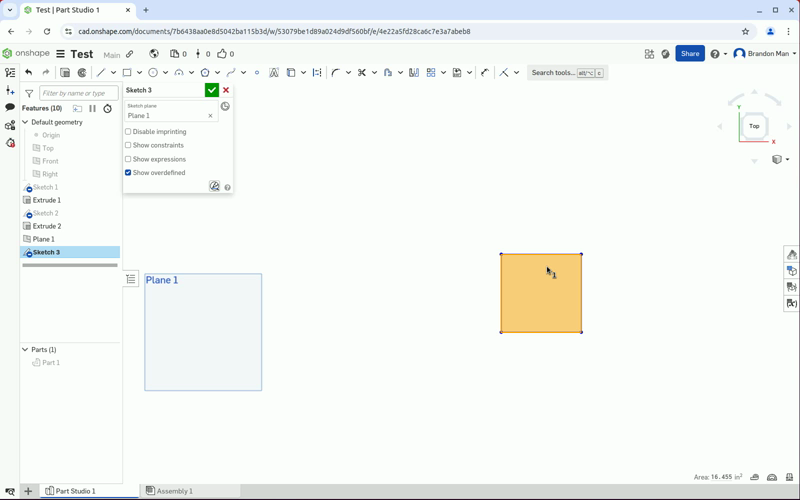
scroll(-6)
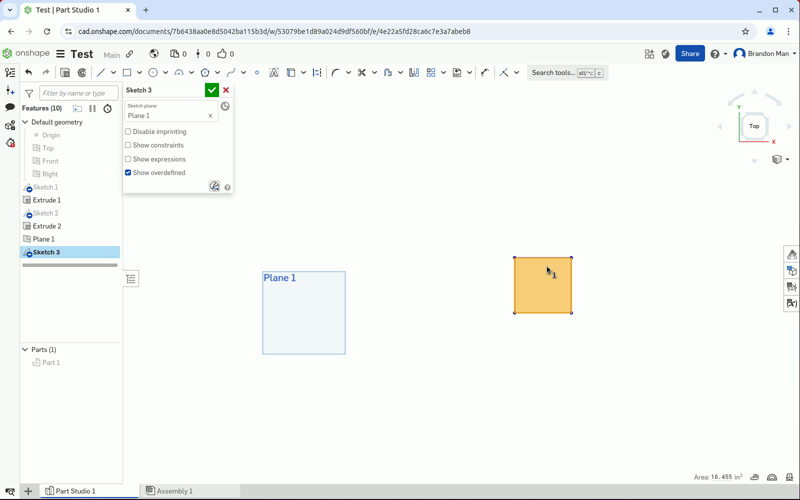
scroll(-6)
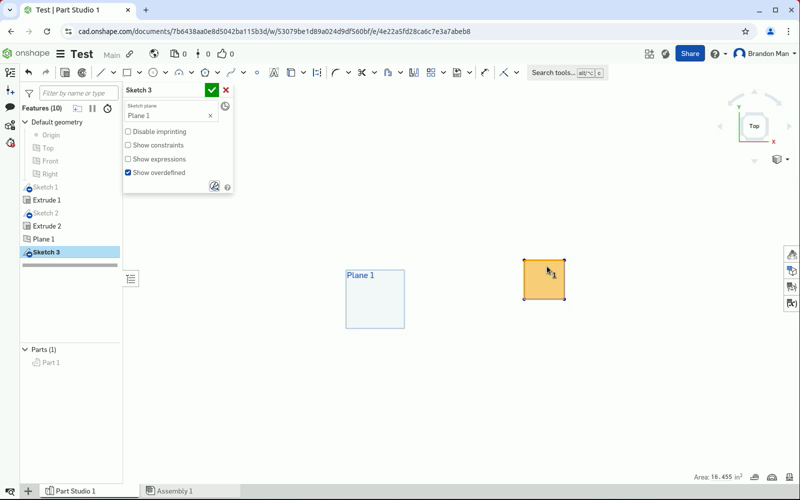
scroll(-6)
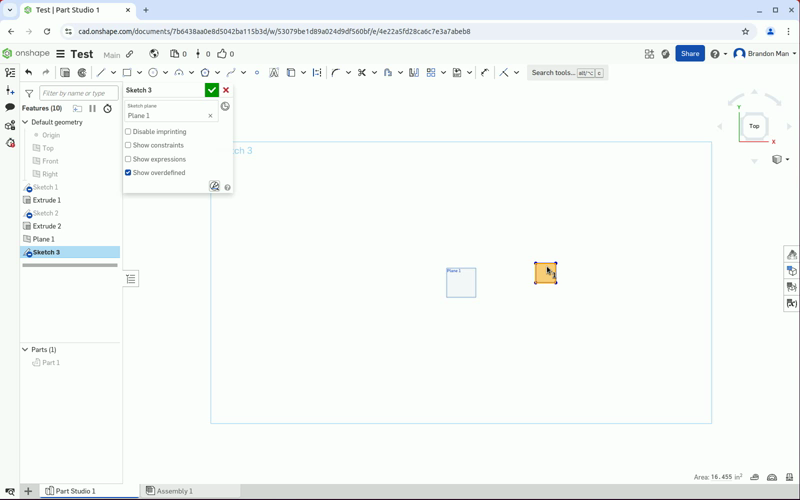
mouse_move(73, 352)
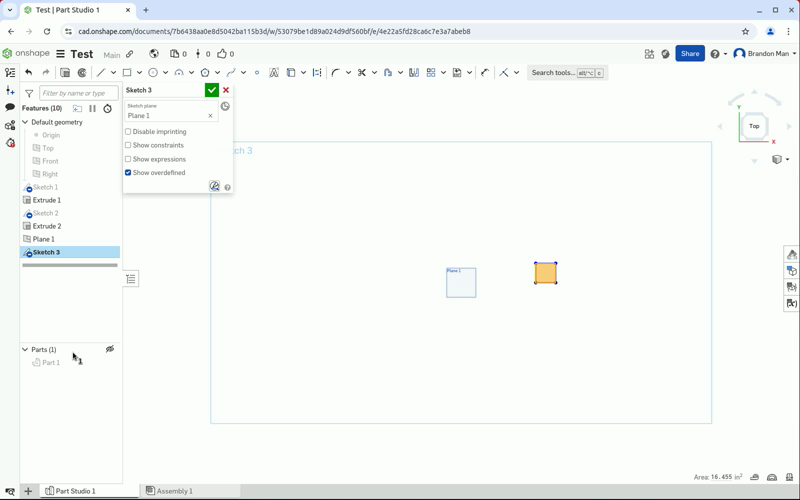
key(shift+y)
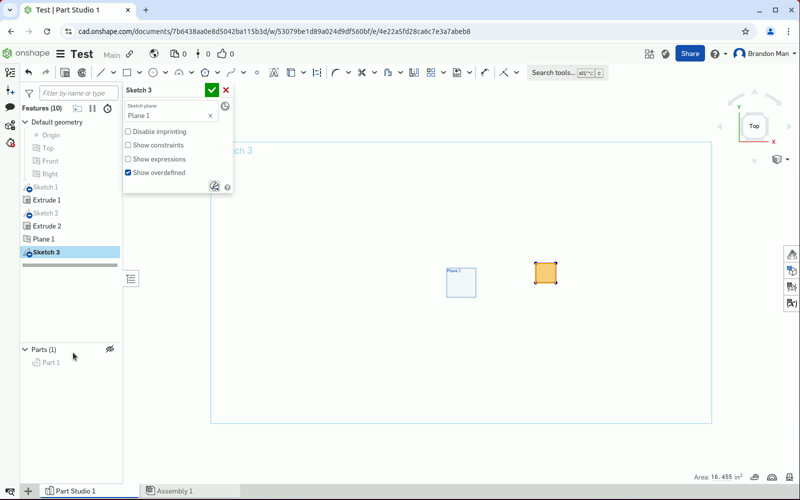
key(shift+e)
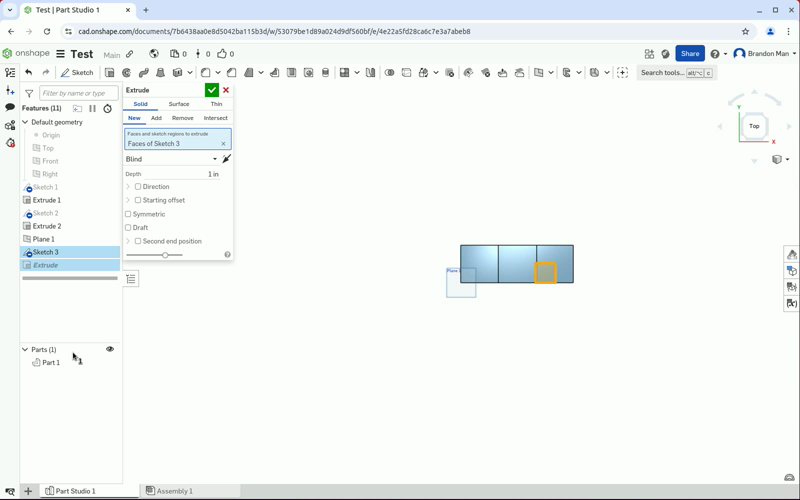
mouse_move(143, 106)
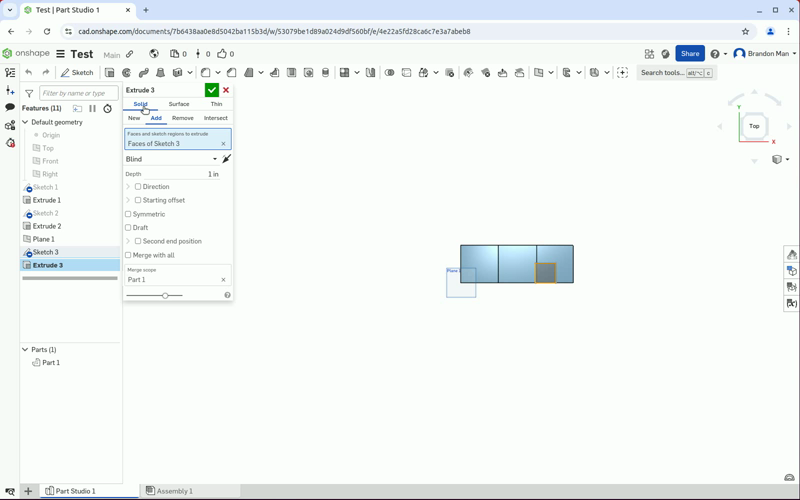
click(143, 106)
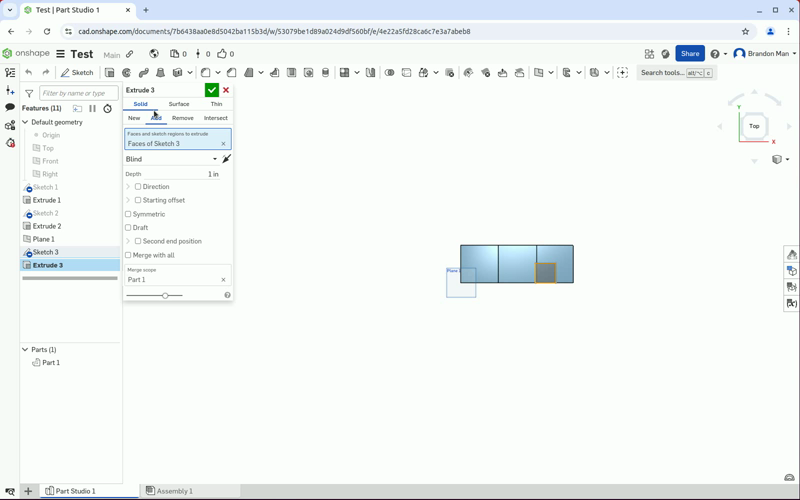
mouse_move(186, 120)
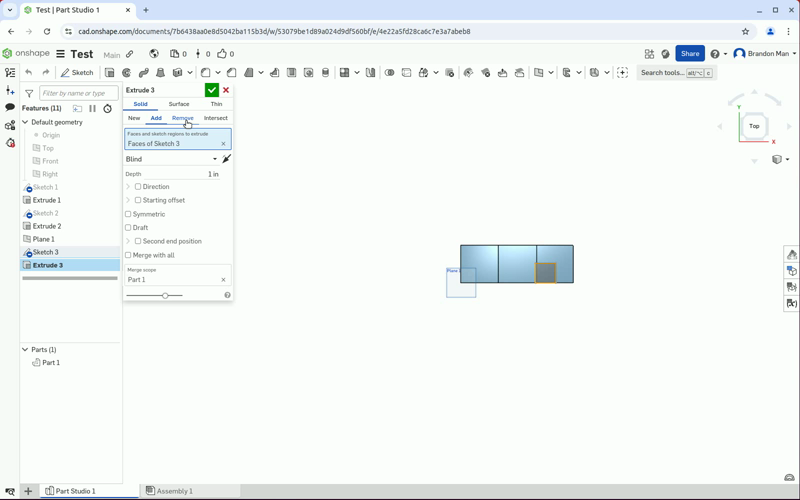
click(186, 120)
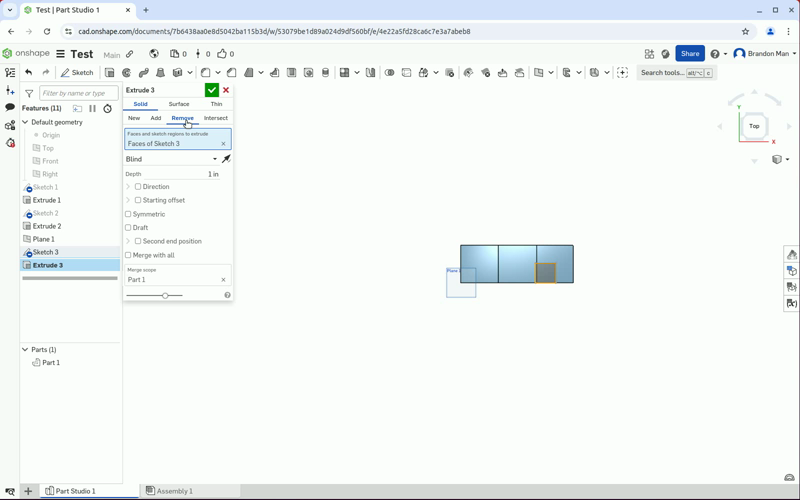
key(tab, 4)
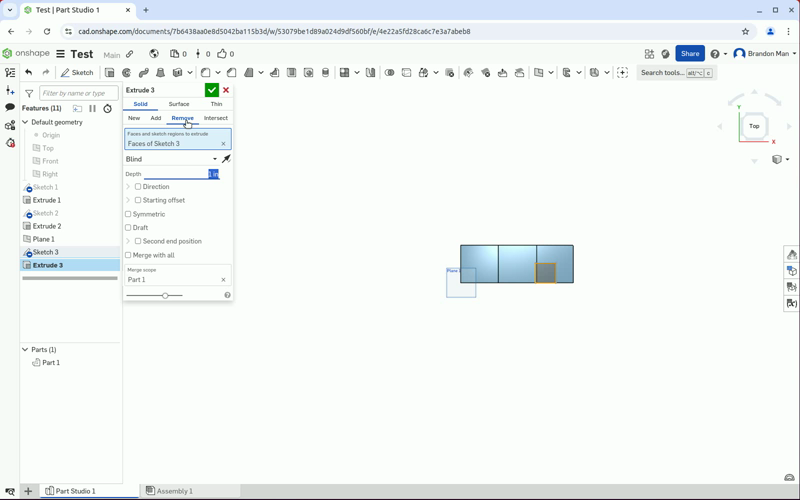
text(7.703)
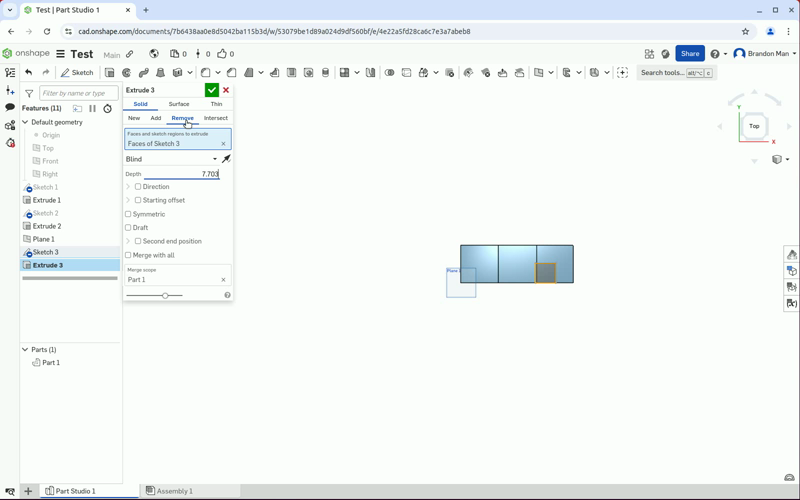
key(tab, 6)
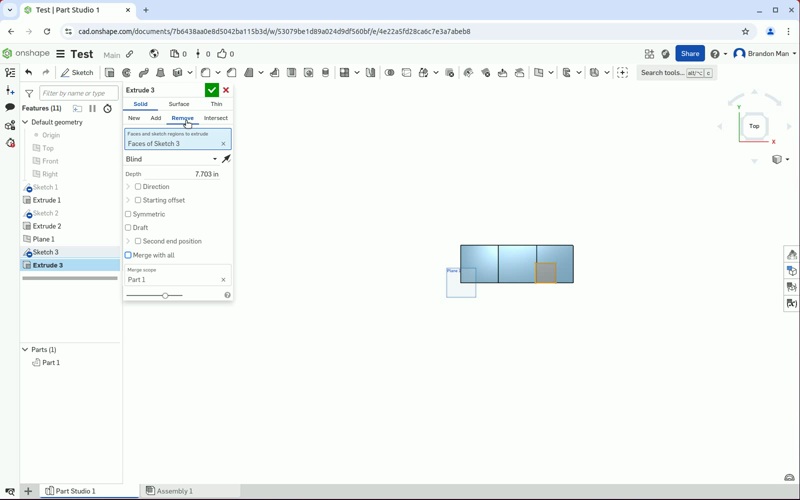
key(space)
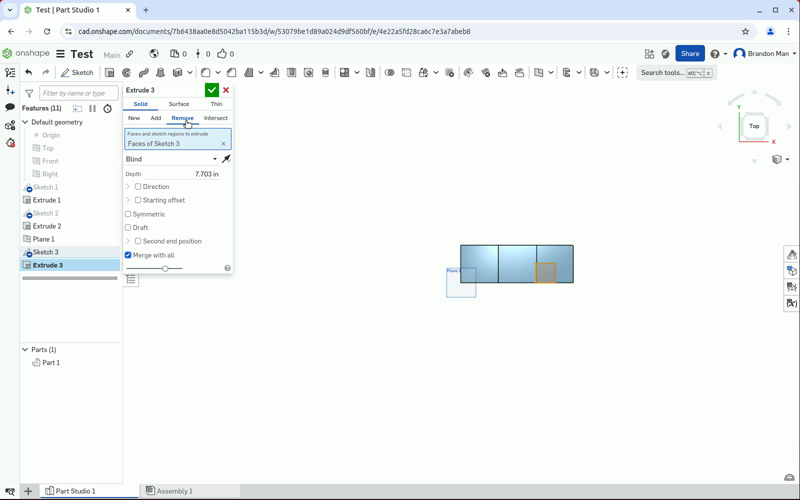
key(enter)
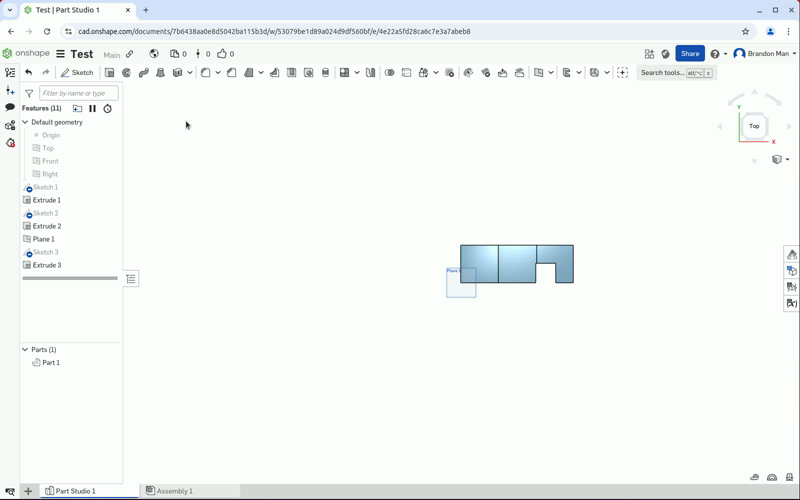
key(shift+h)
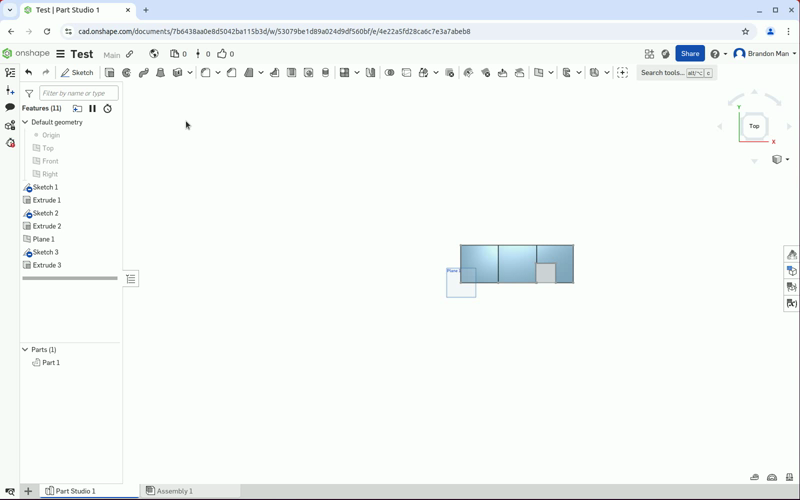
key(shift+h)
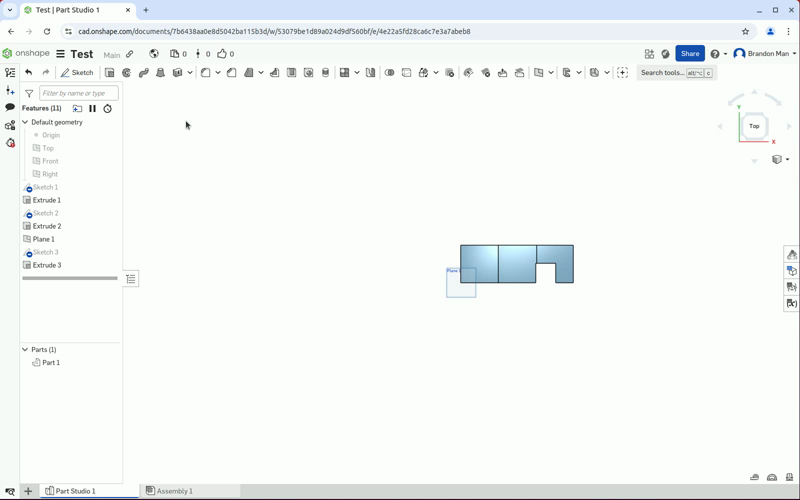
mouse_move(73, 189)
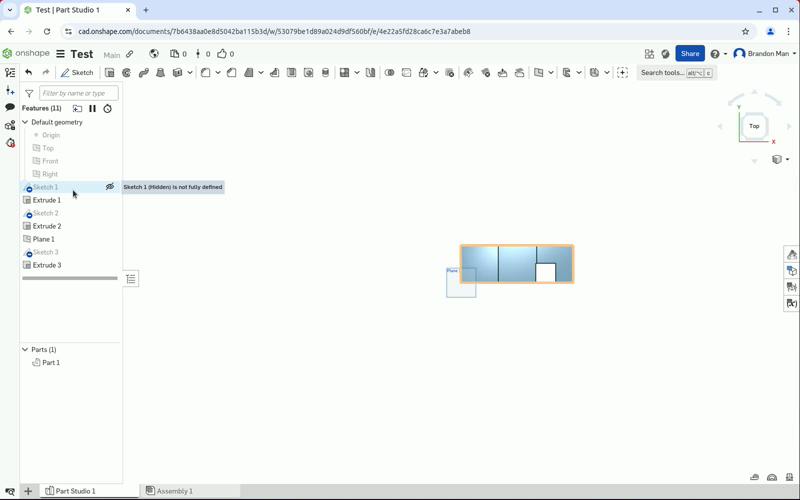
click(73, 189)
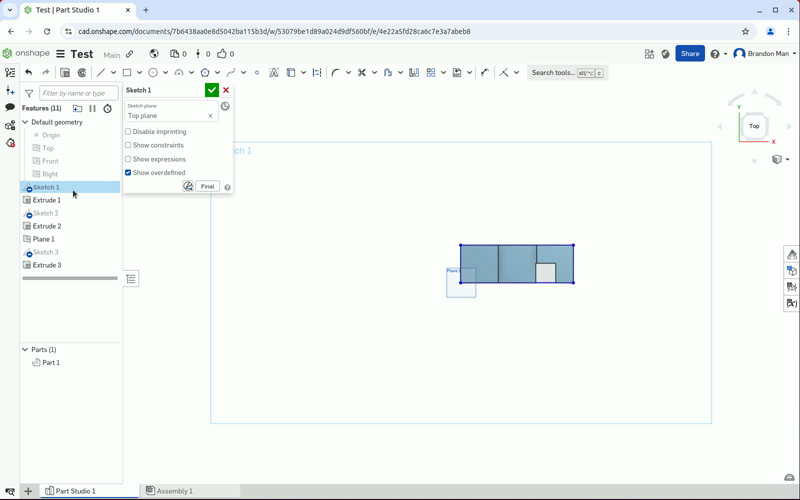
mouse_move(229, 92)
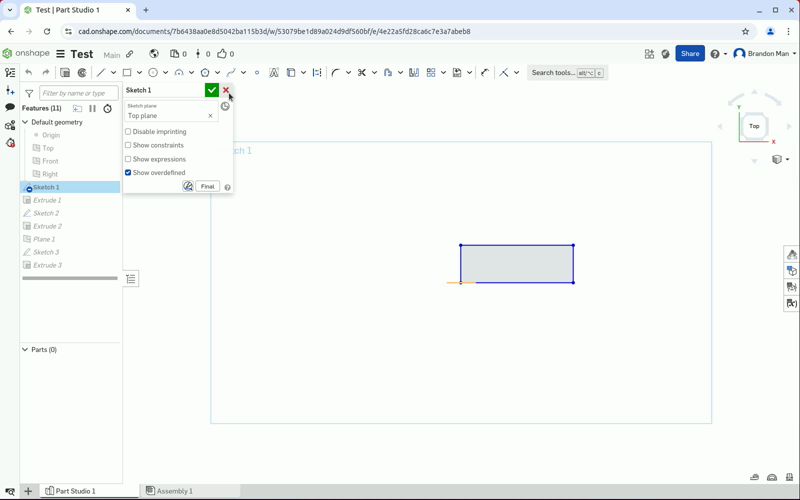
click(229, 92)
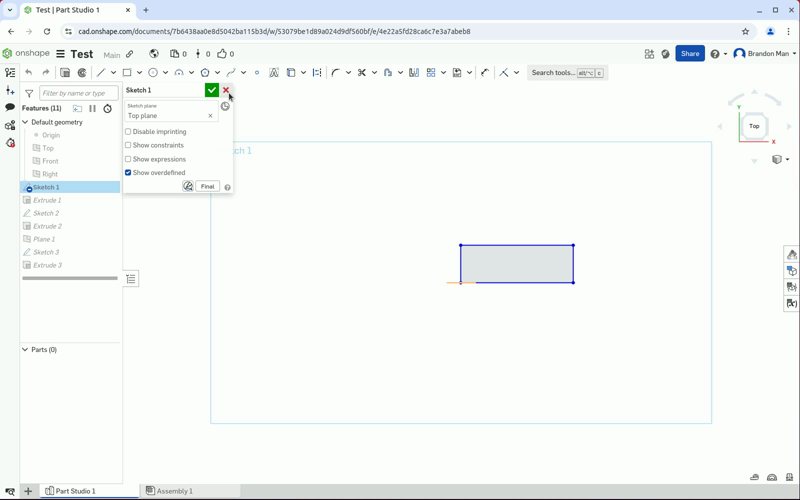
key(shift+s)
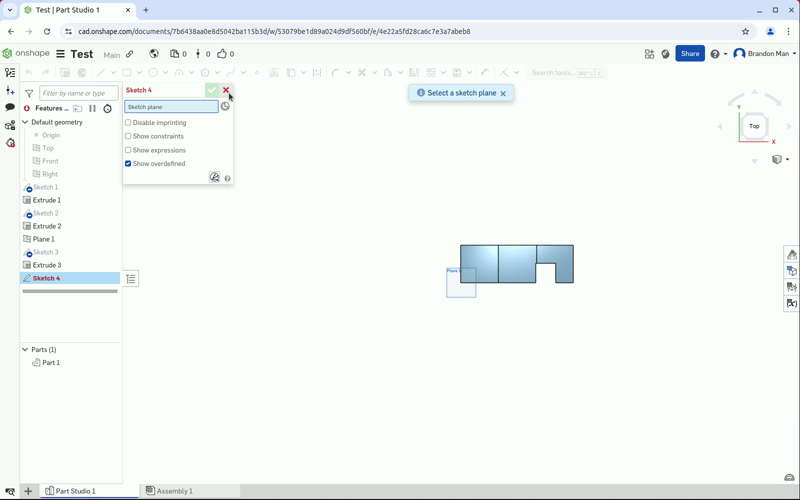
mouse_move(73, 150)
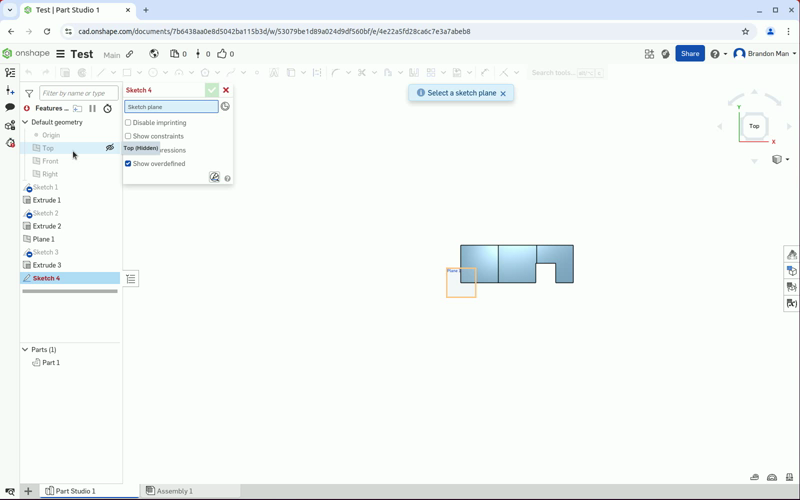
click(73, 150)
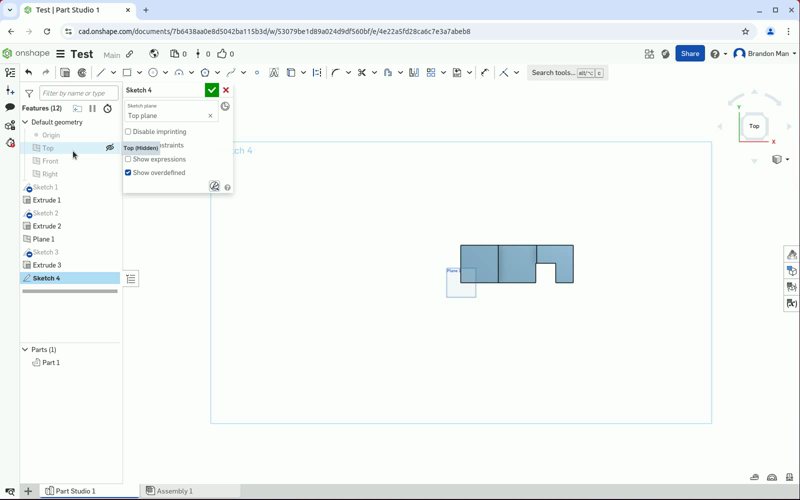
mouse_move(73, 352)
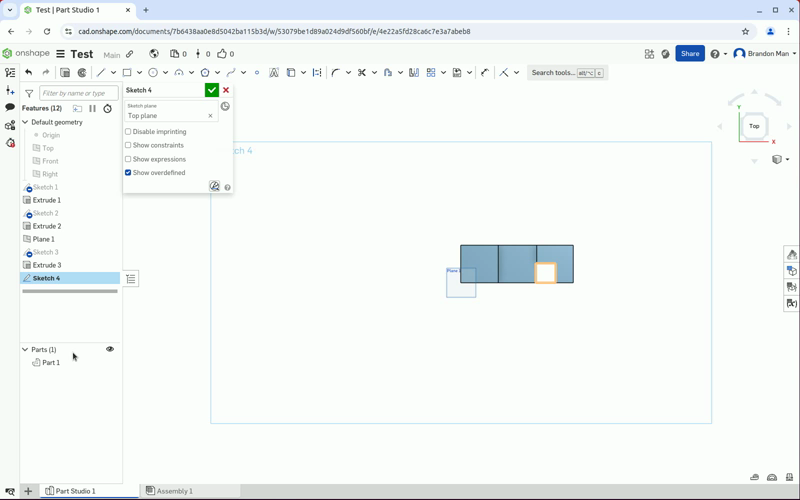
key(y)
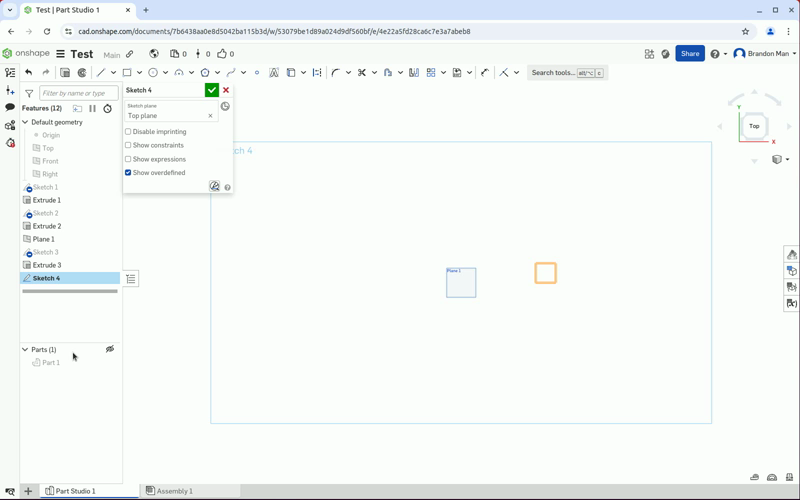
key(l)
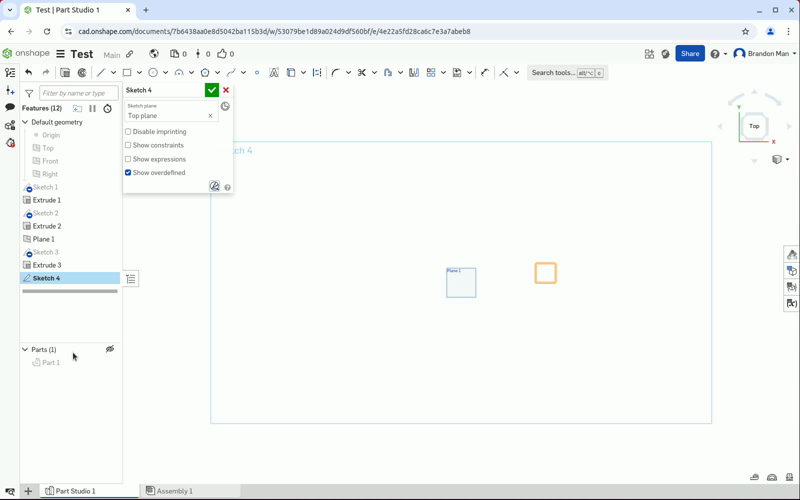
key_down(shift)
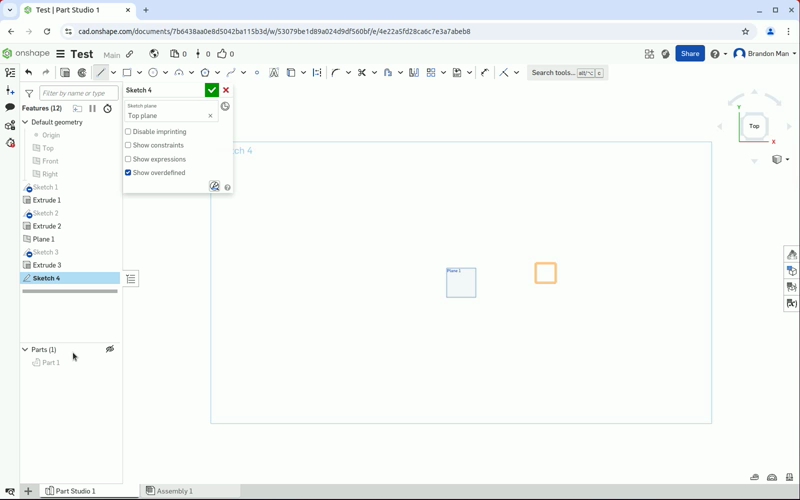
mouse_move(479, 282)
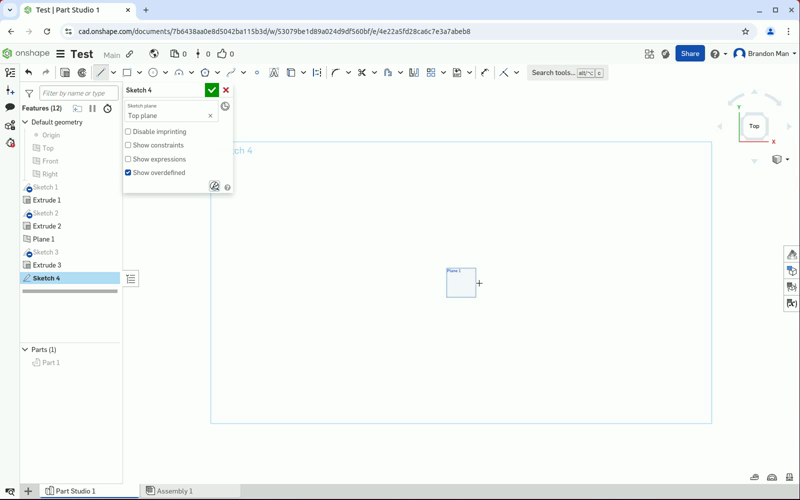
click(479, 282)
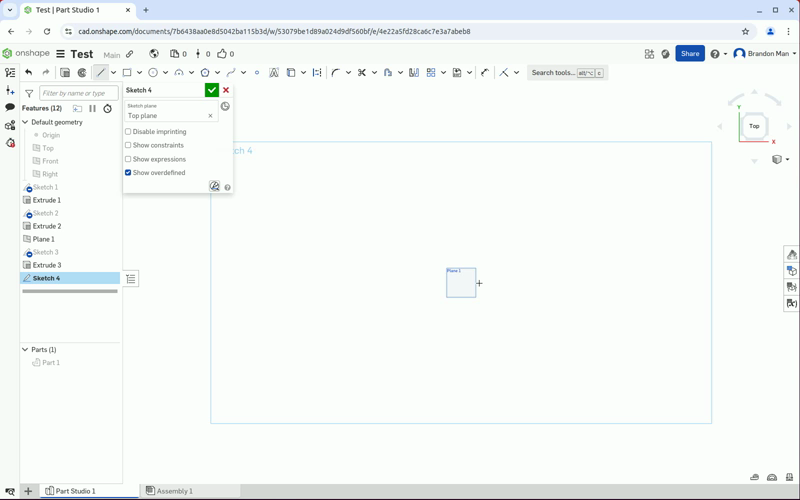
key_up(shift)
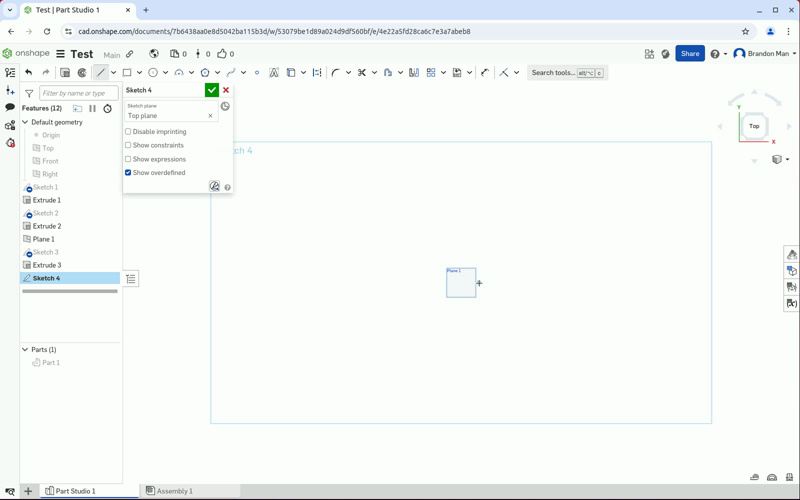
key_down(shift)
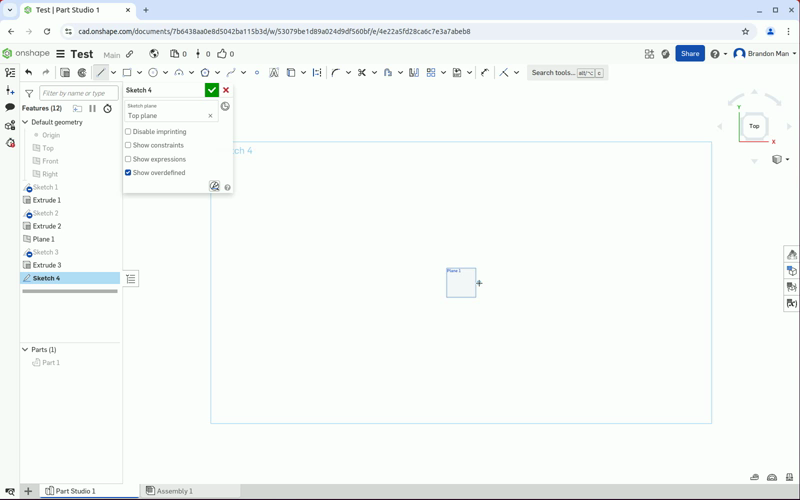
mouse_move(509, 282)
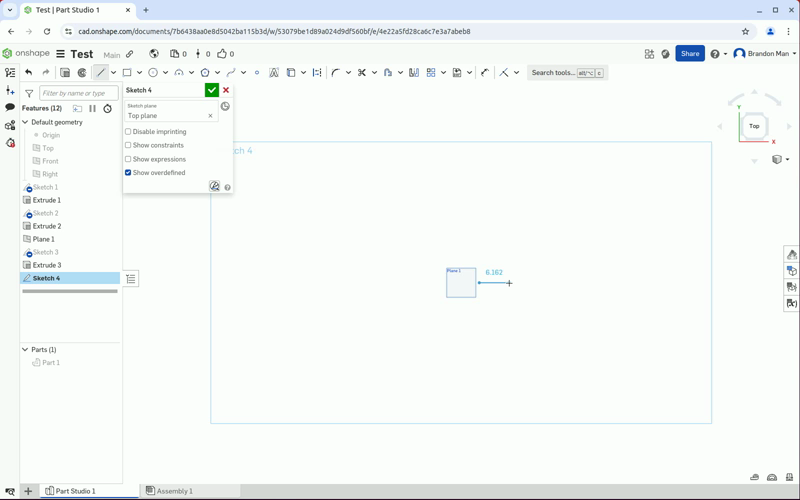
mouse_move(517, 282)
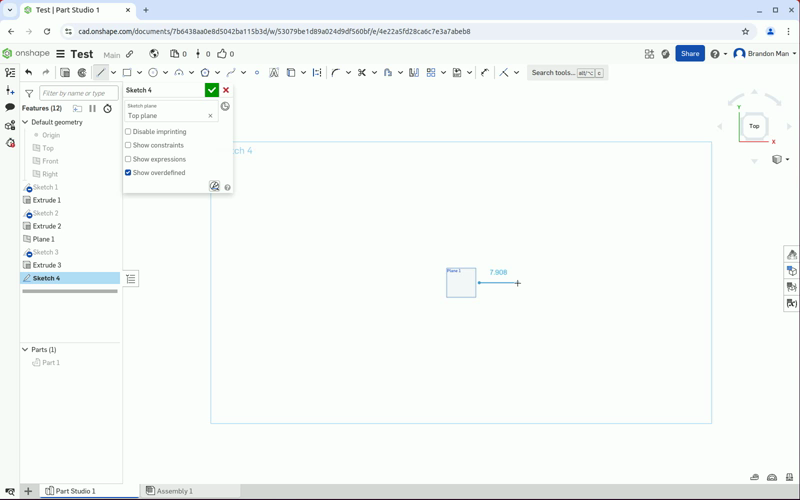
click(517, 282)
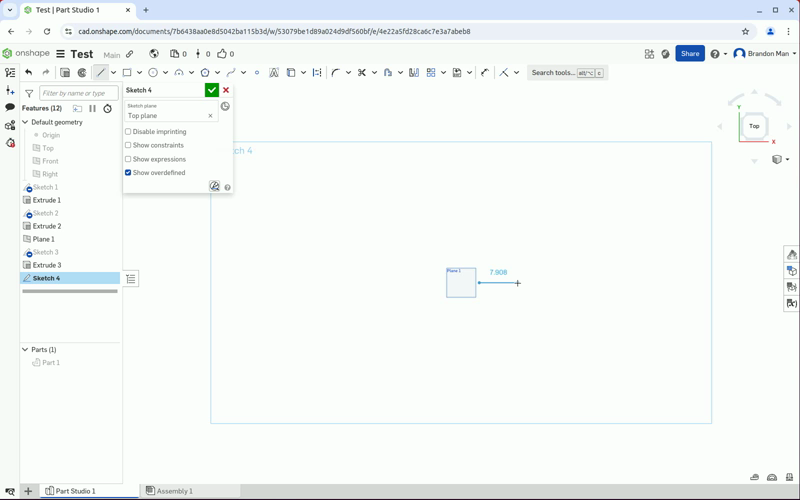
key_up(shift)
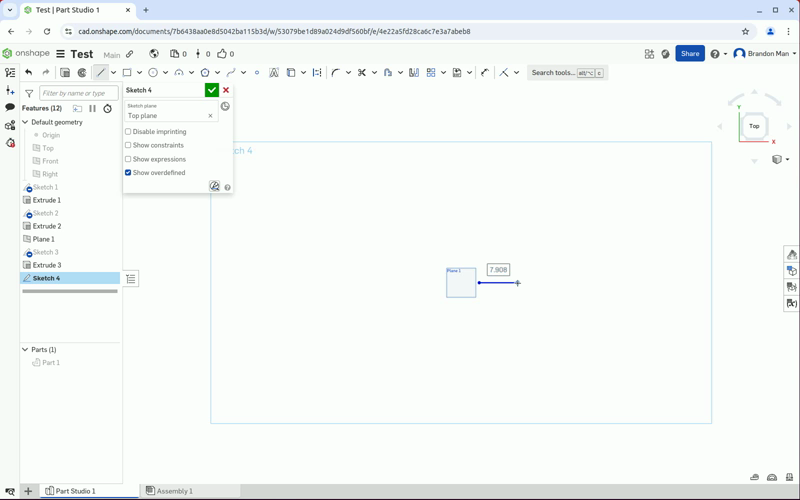
key_down(shift)
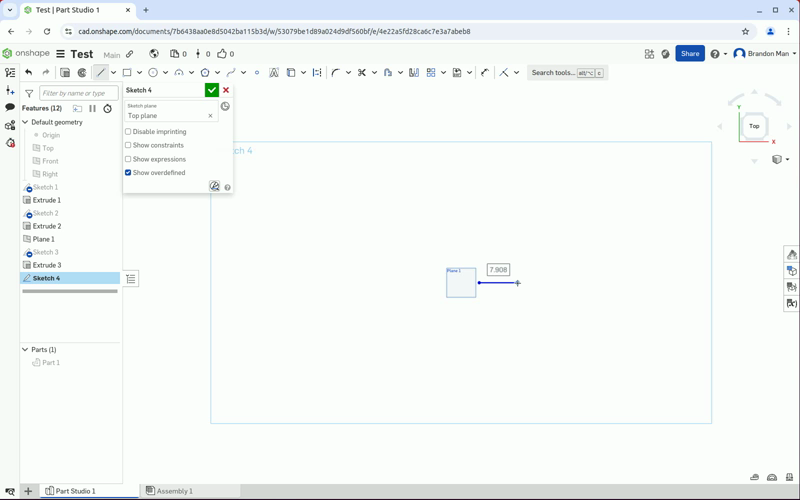
mouse_move(547, 282)
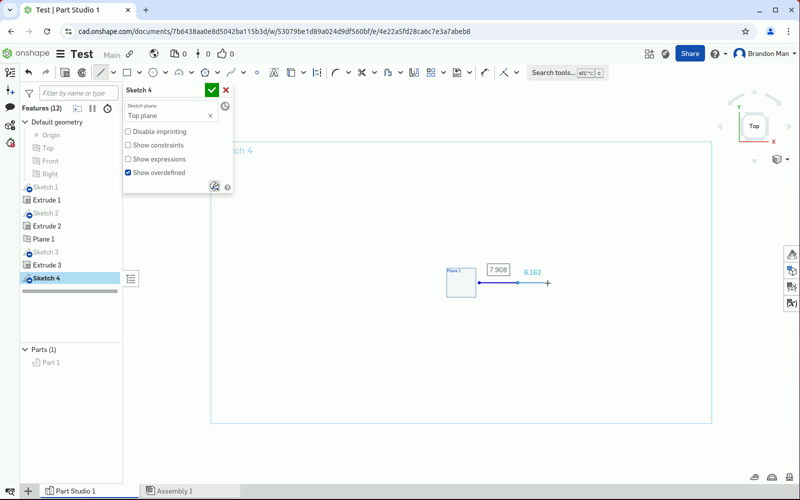
mouse_move(517, 263)
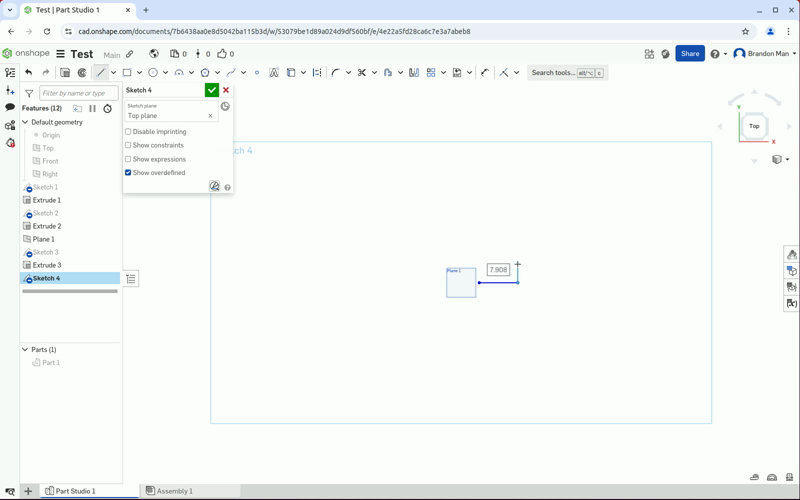
click(517, 263)
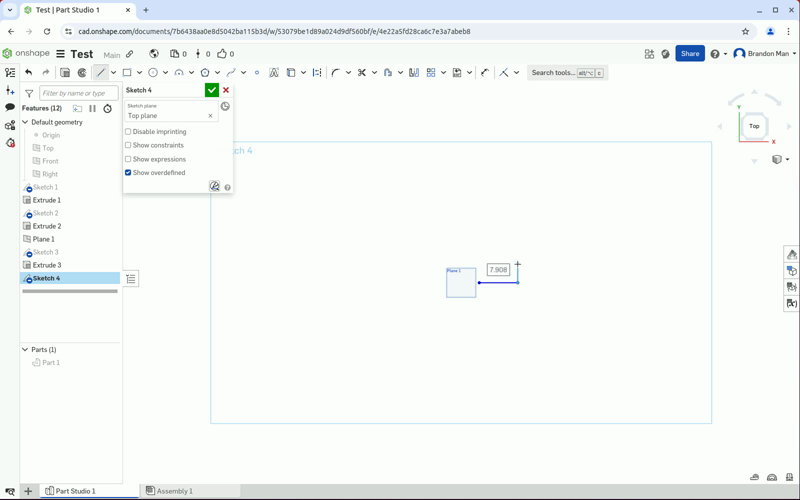
key_up(shift)
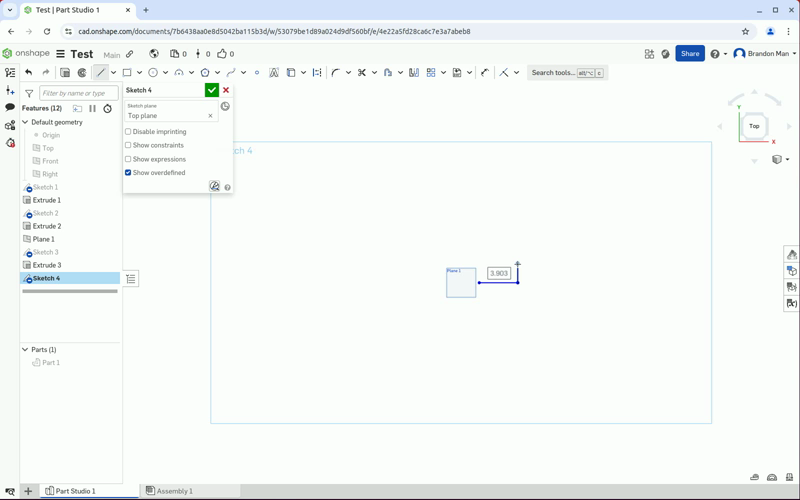
key_down(shift)
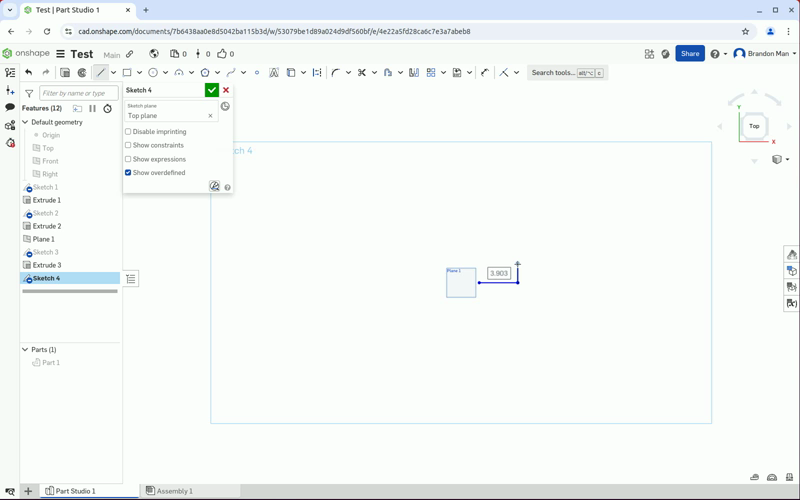
mouse_move(547, 263)
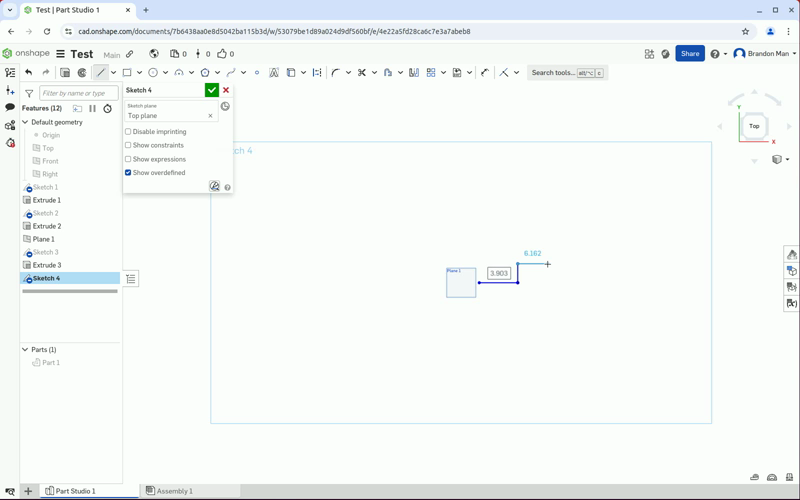
mouse_move(479, 263)
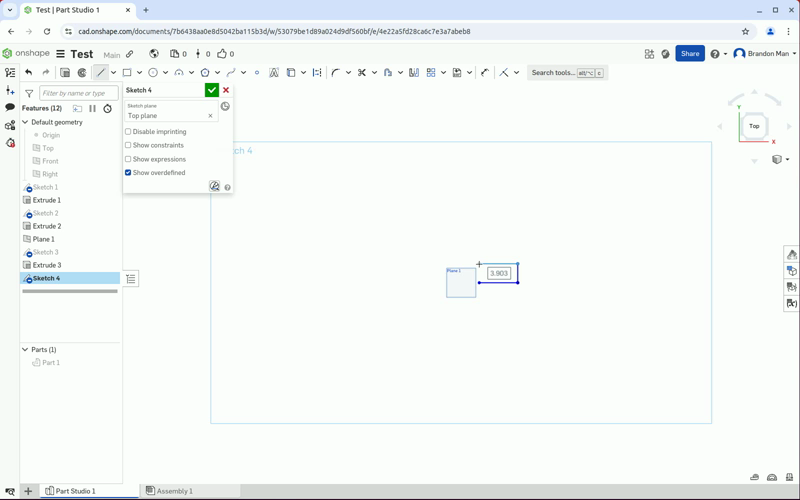
click(479, 263)
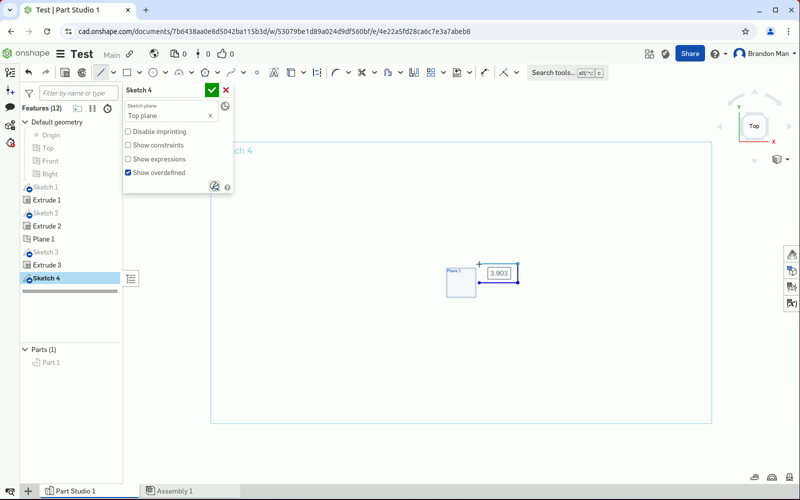
key_up(shift)
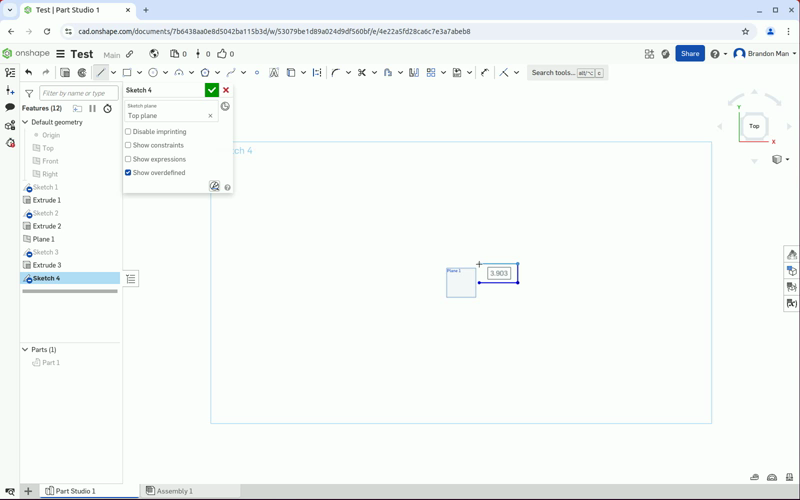
mouse_move(509, 263)
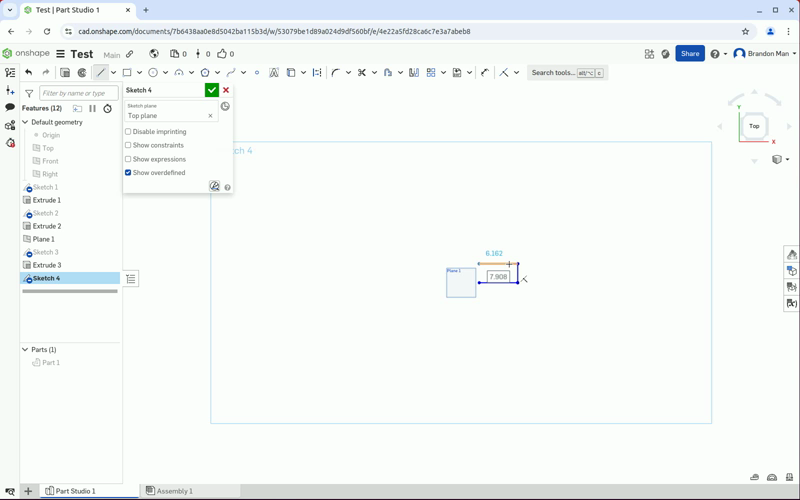
key_down(shift)
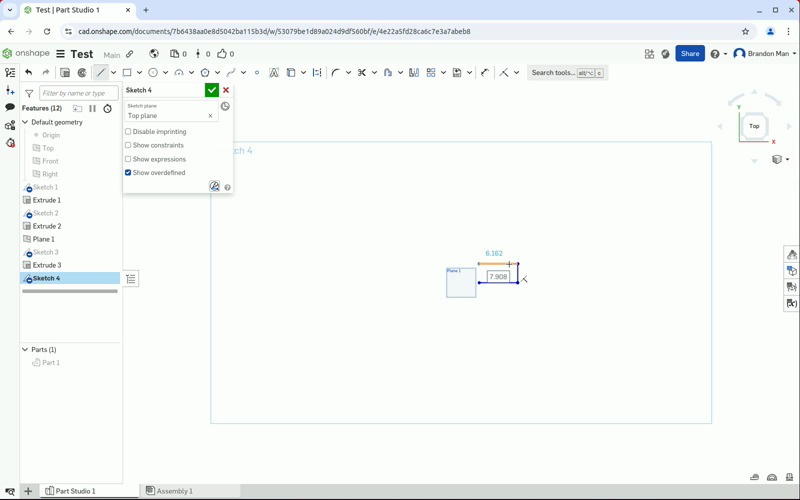
mouse_move(479, 282)
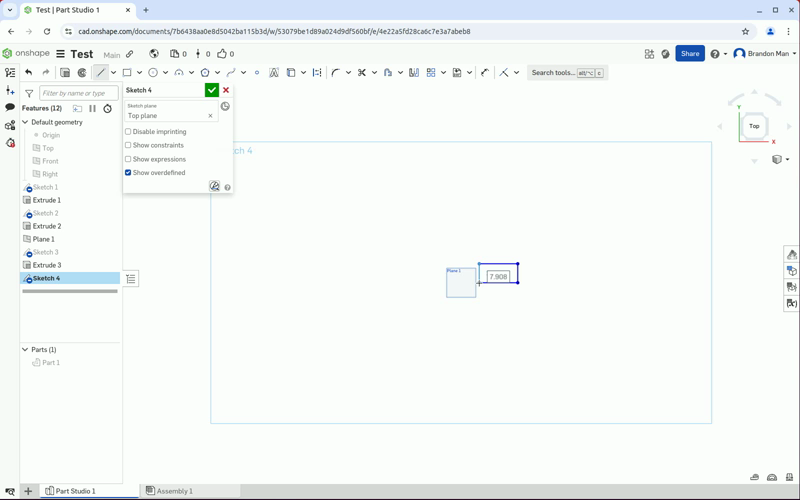
key_up(shift)
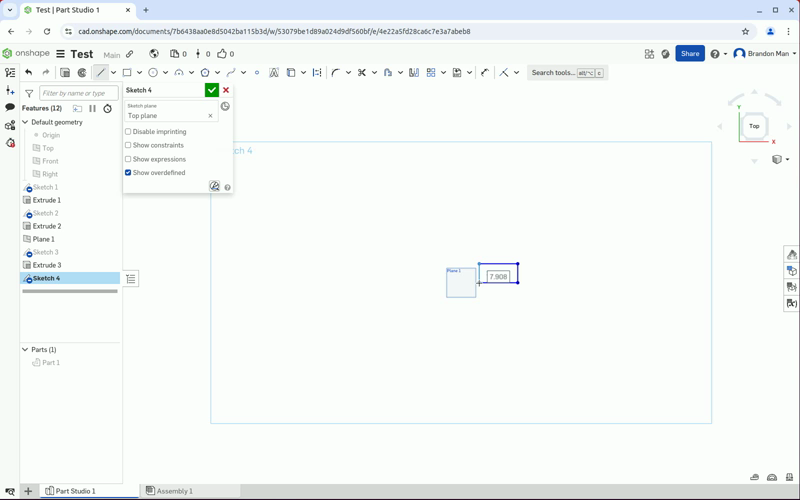
click(479, 282)
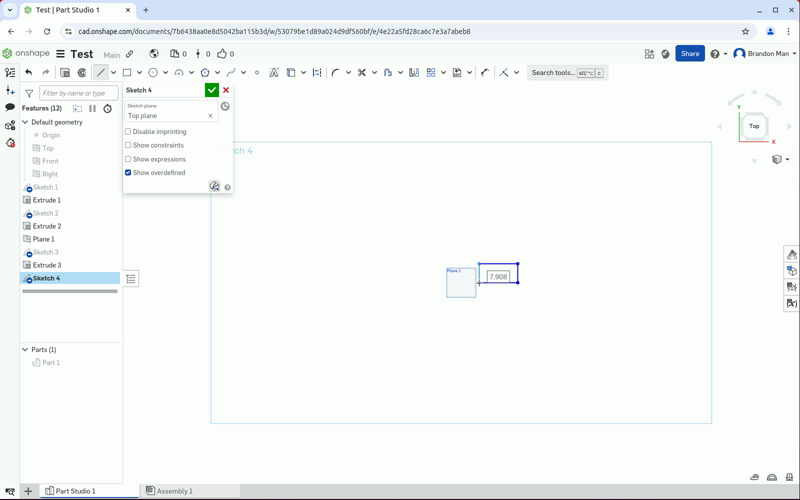
key(esc)
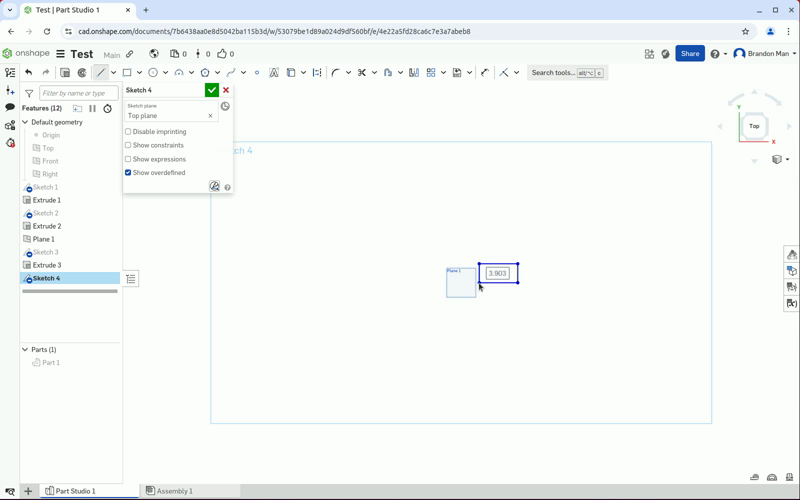
mouse_move(494, 271)
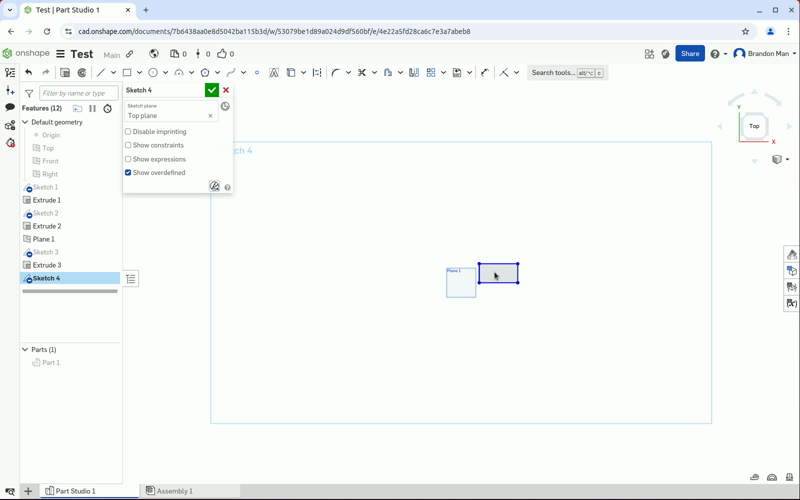
scroll(6)
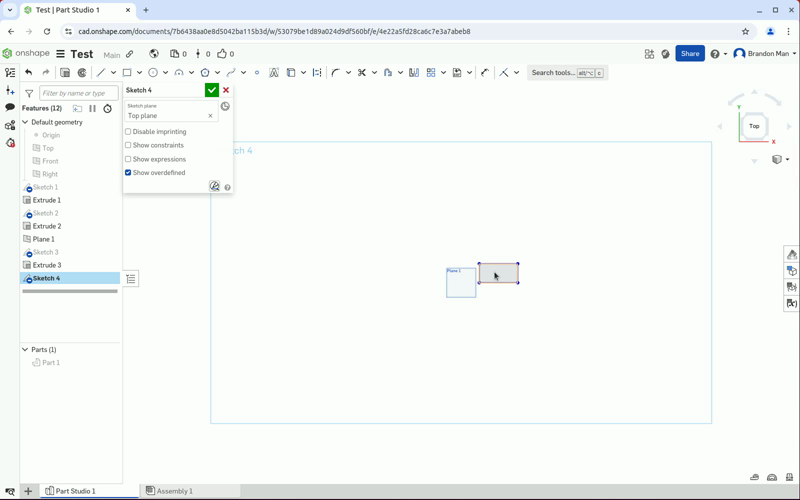
scroll(6)
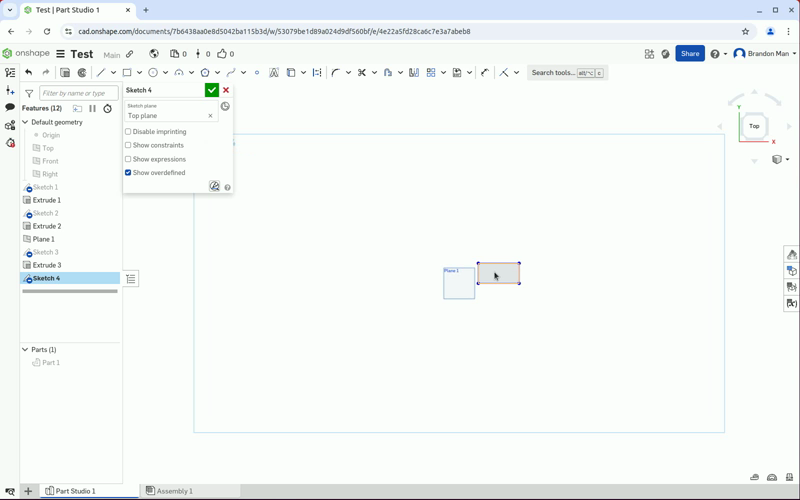
scroll(6)
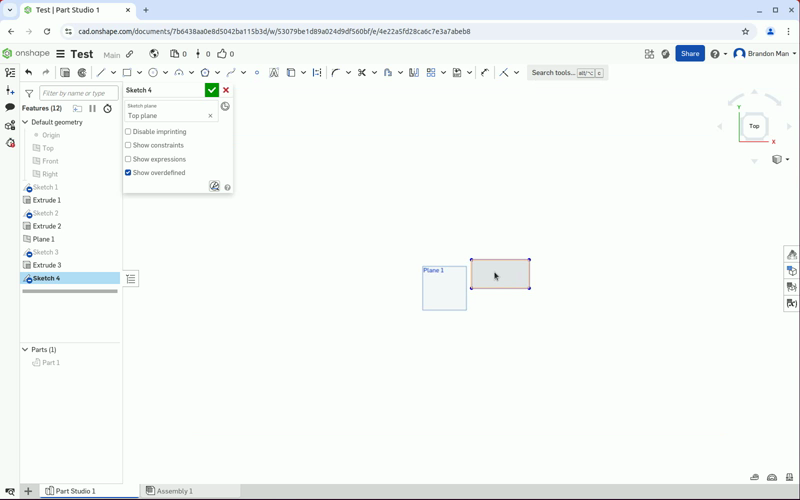
scroll(6)
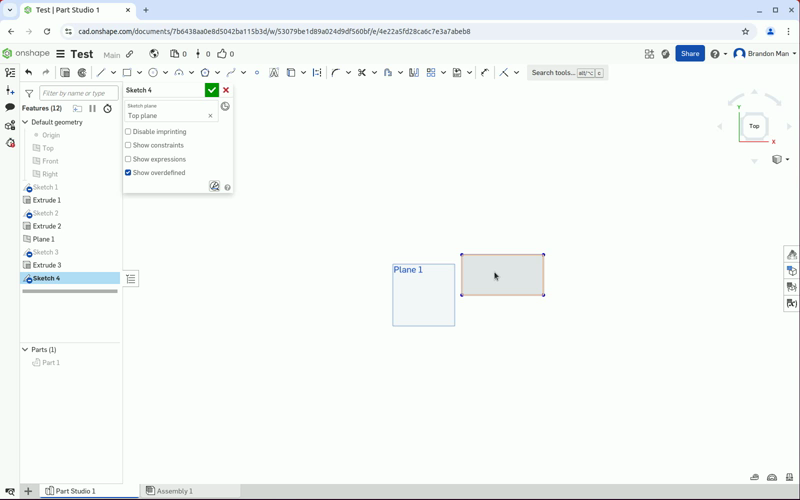
scroll(6)
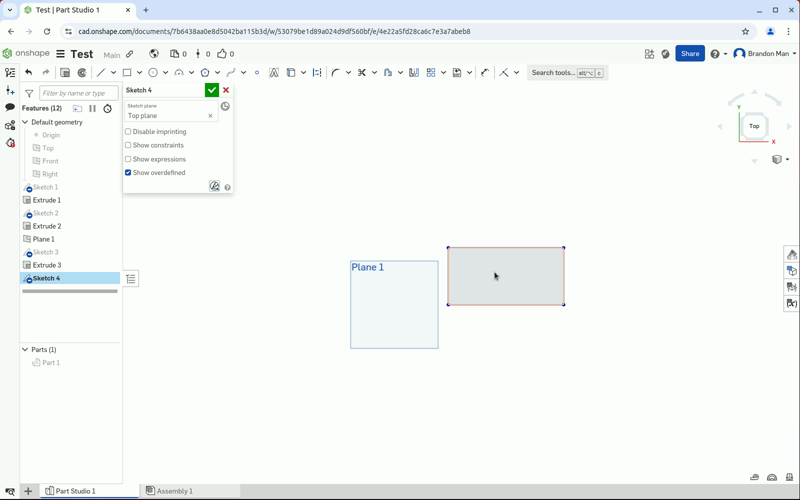
scroll(6)
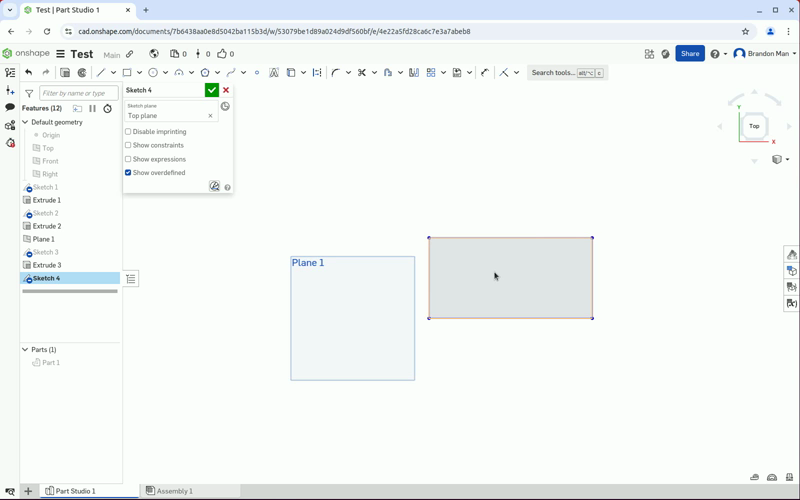
scroll(6)
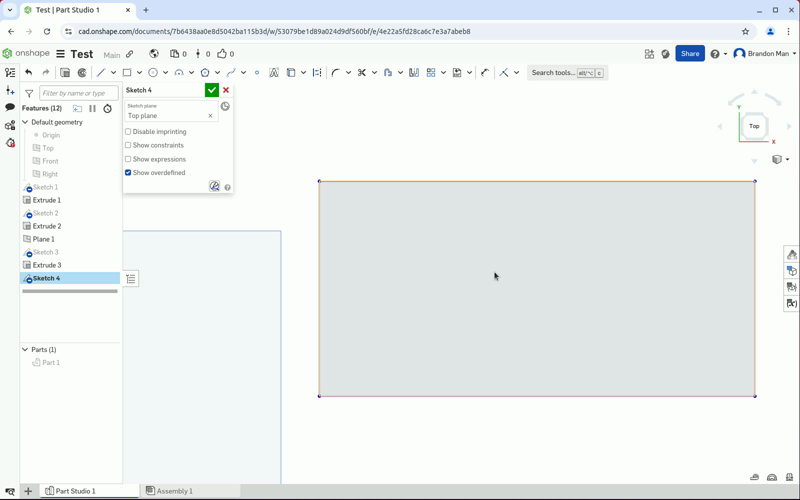
click(494, 271)
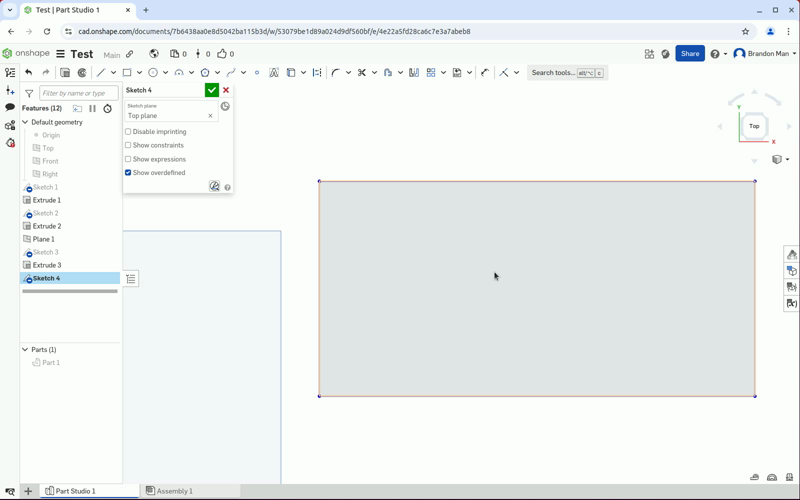
scroll(-6)
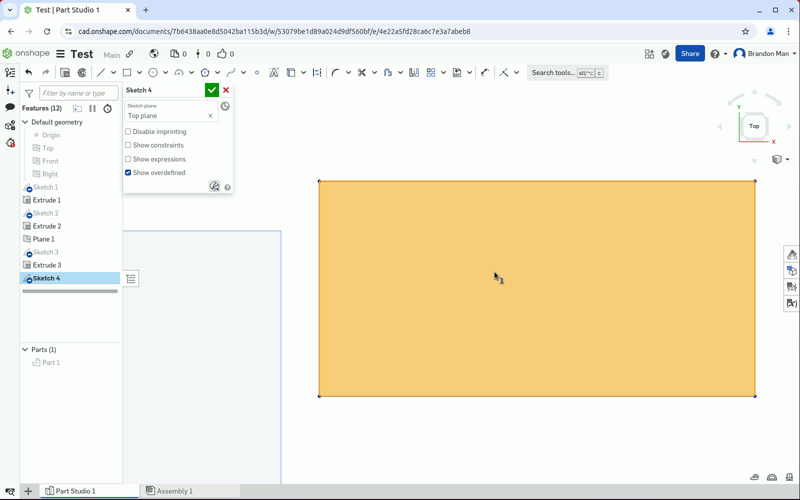
scroll(-6)
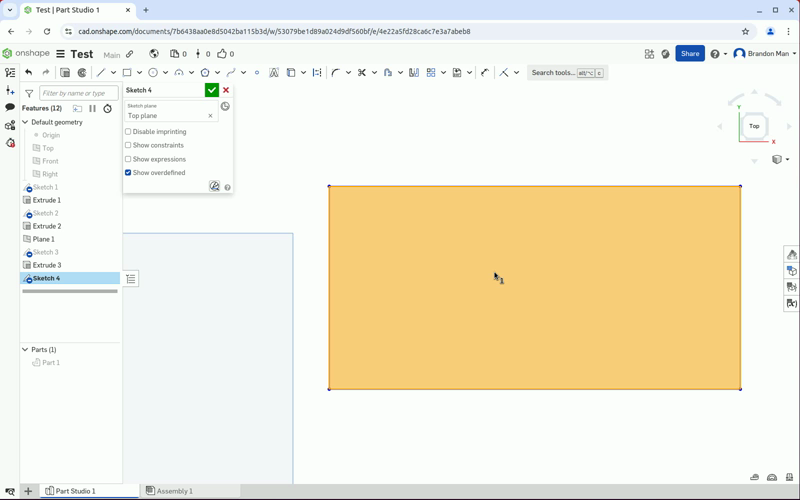
scroll(-6)
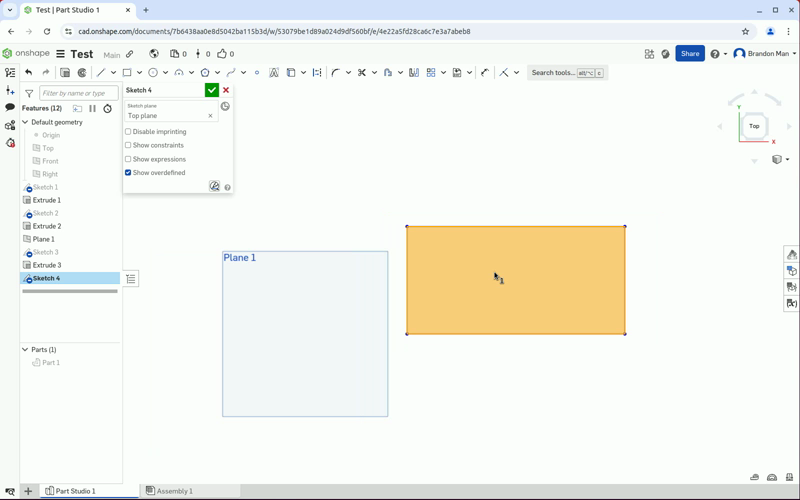
scroll(-6)
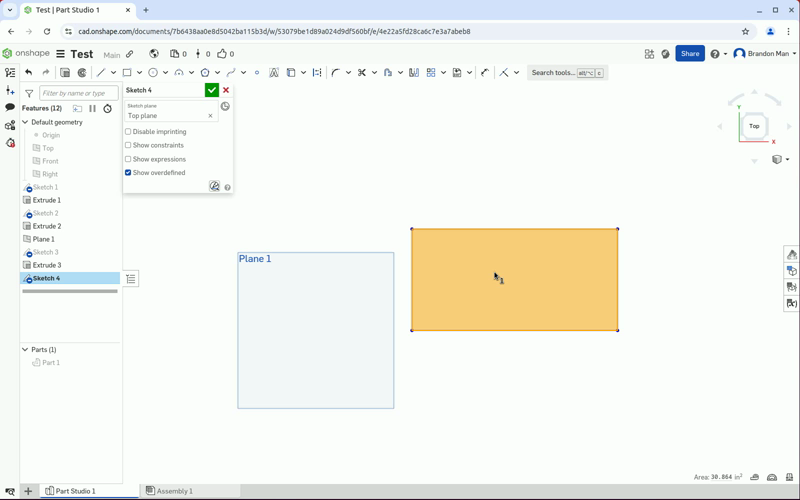
scroll(-6)
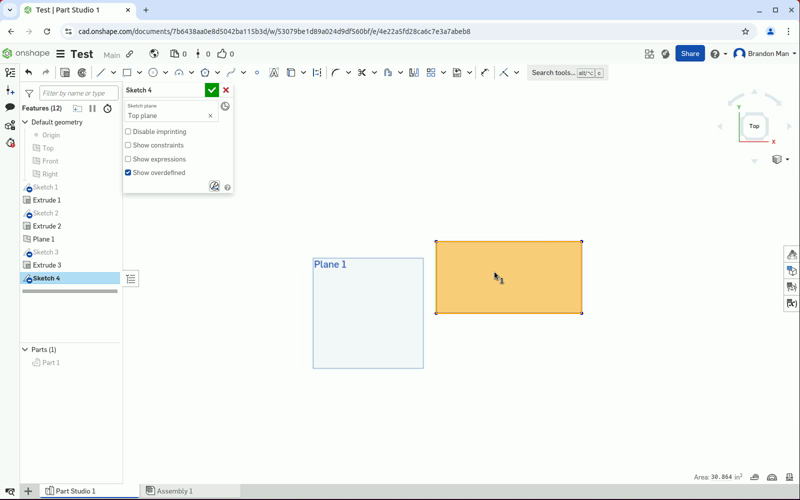
scroll(-6)
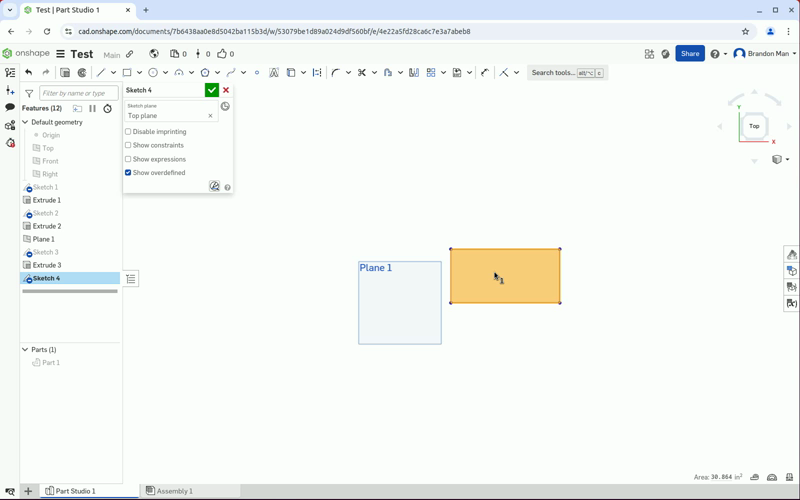
scroll(-6)
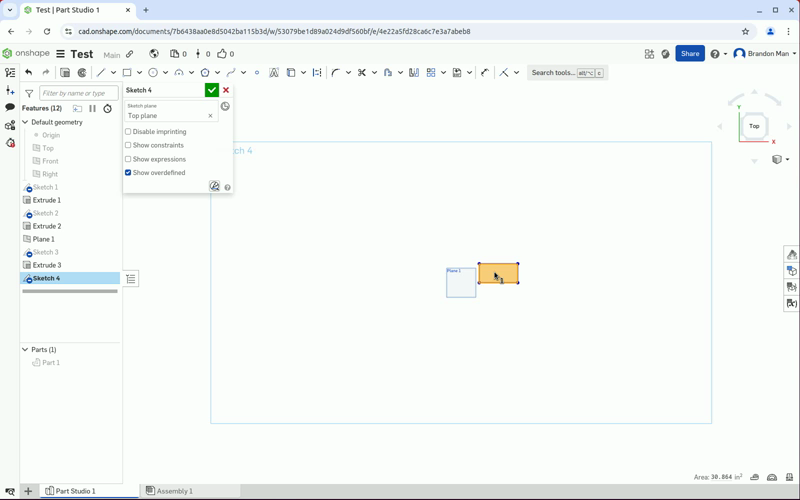
mouse_move(73, 352)
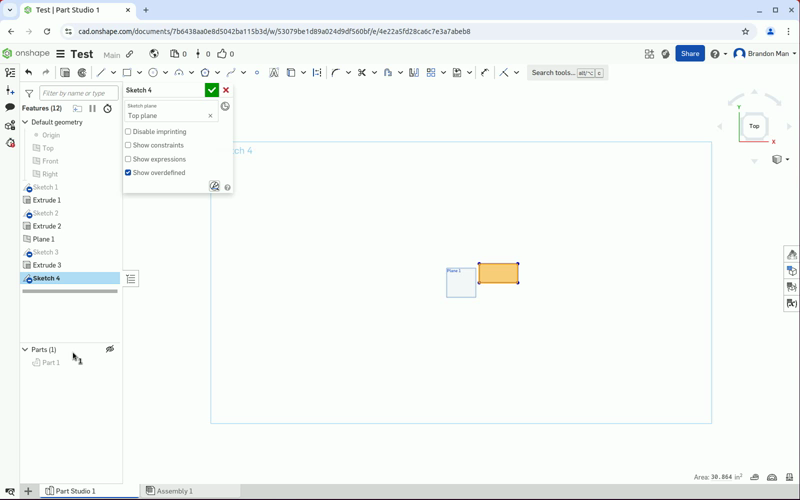
key(shift+y)
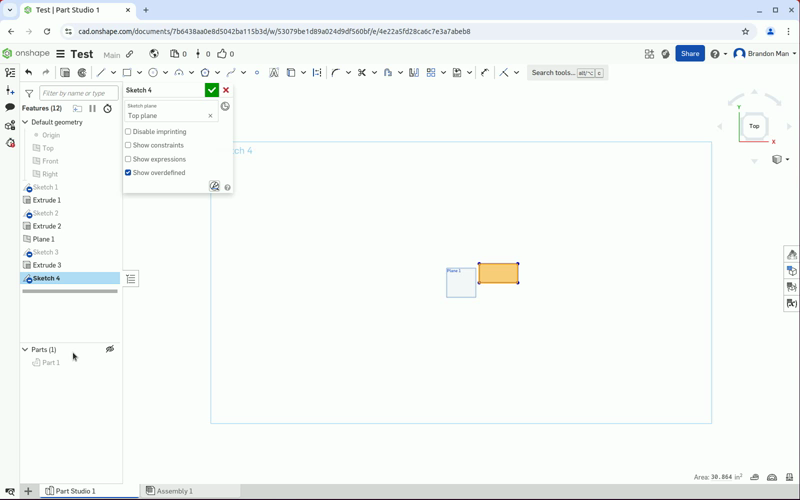
key(shift+e)
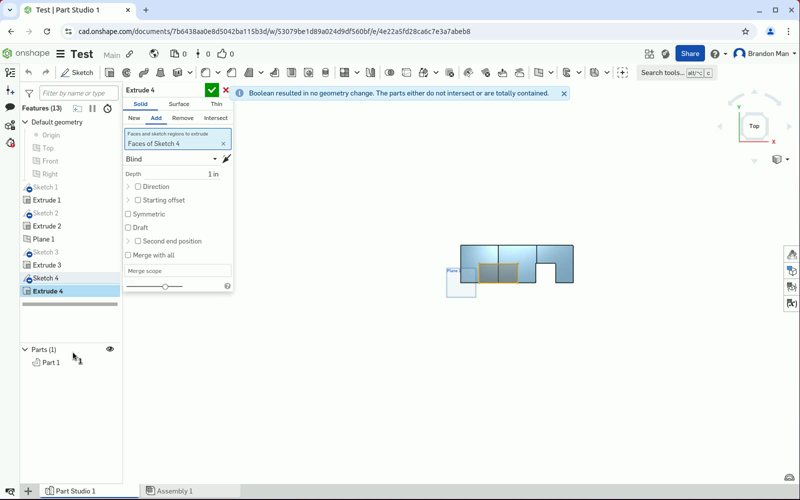
mouse_move(143, 106)
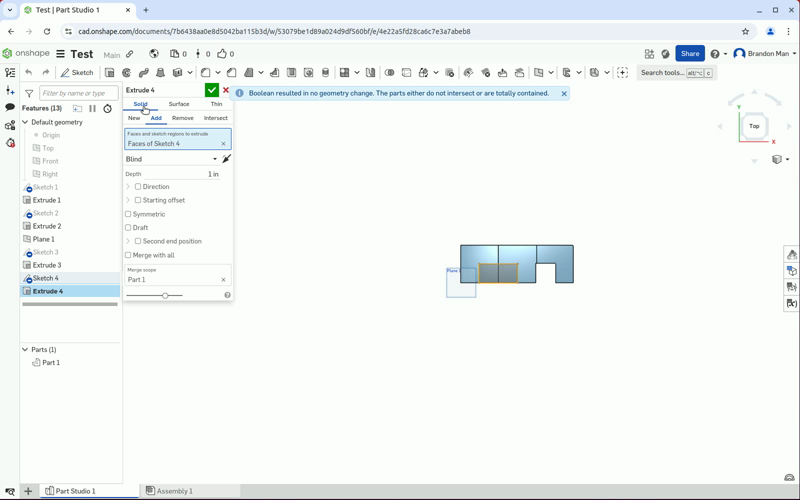
click(143, 106)
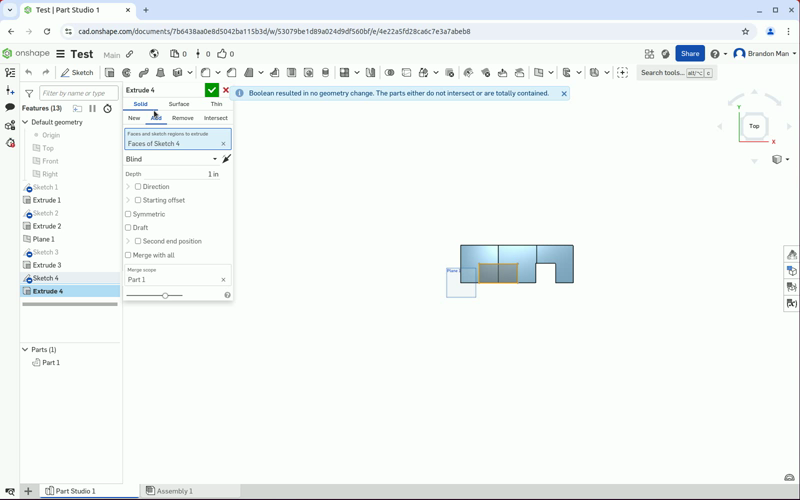
mouse_move(186, 120)
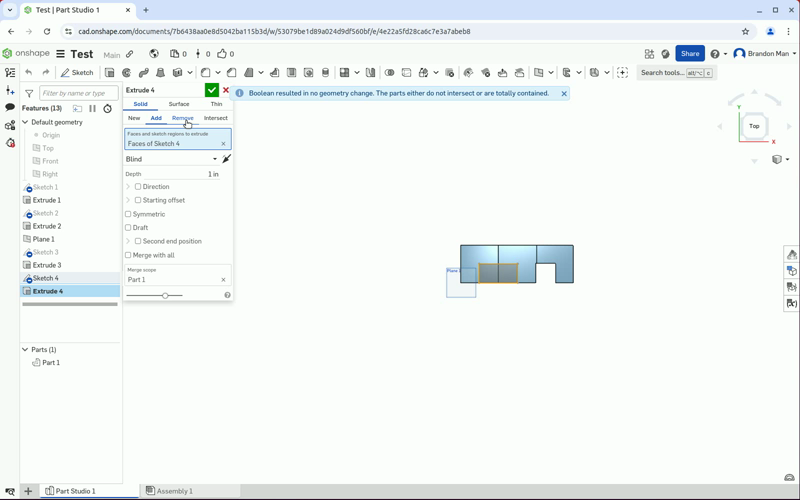
click(186, 120)
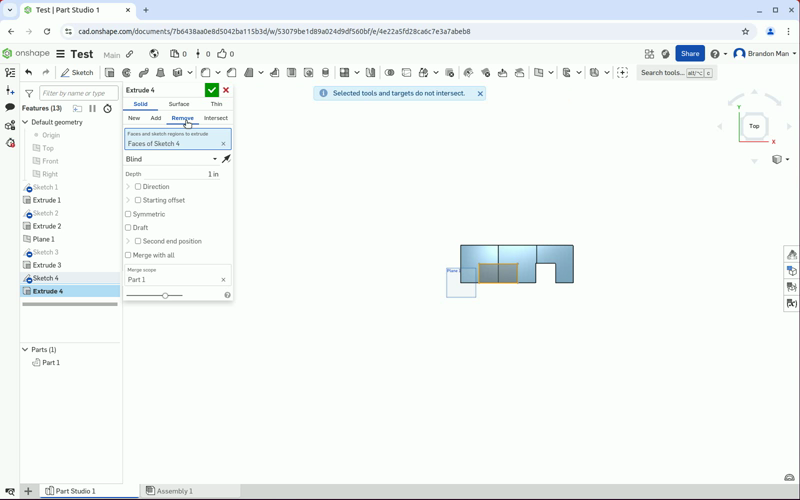
key(tab, 4)
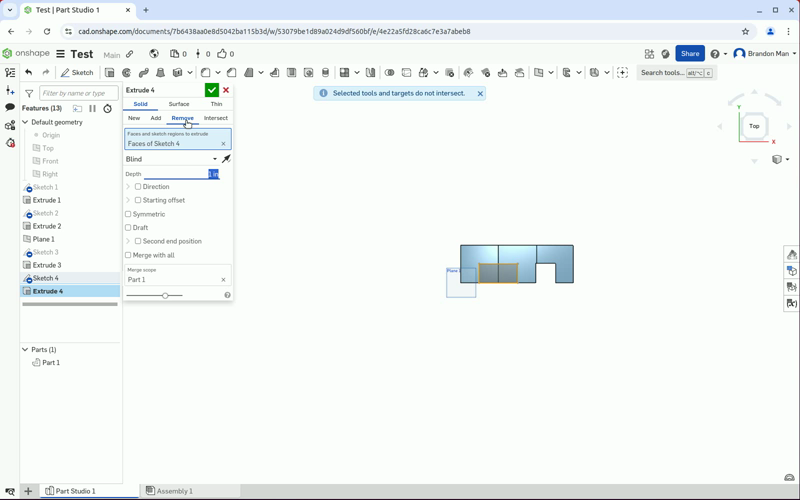
text(-7.703)
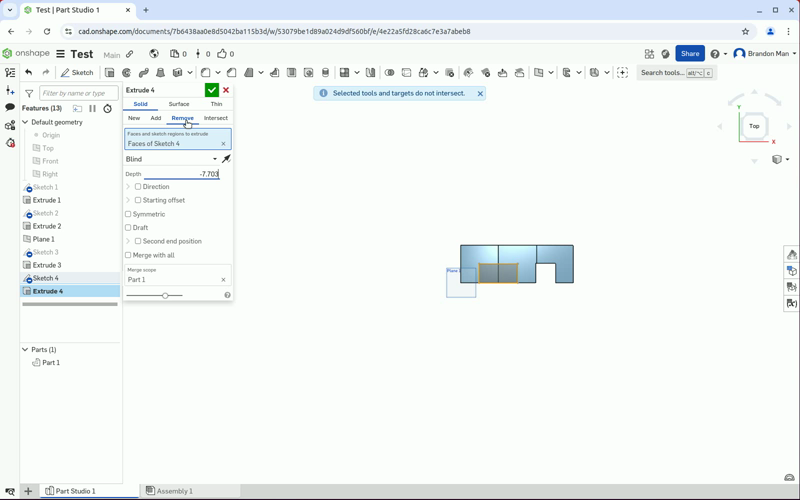
key(tab, 6)
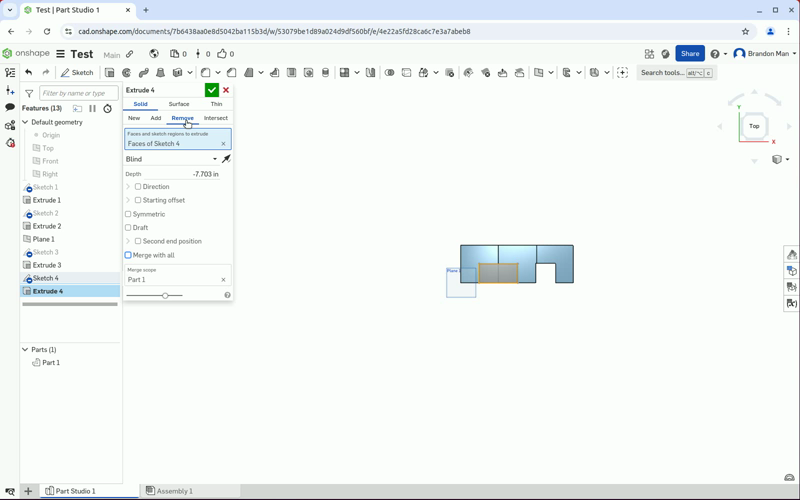
key(space)
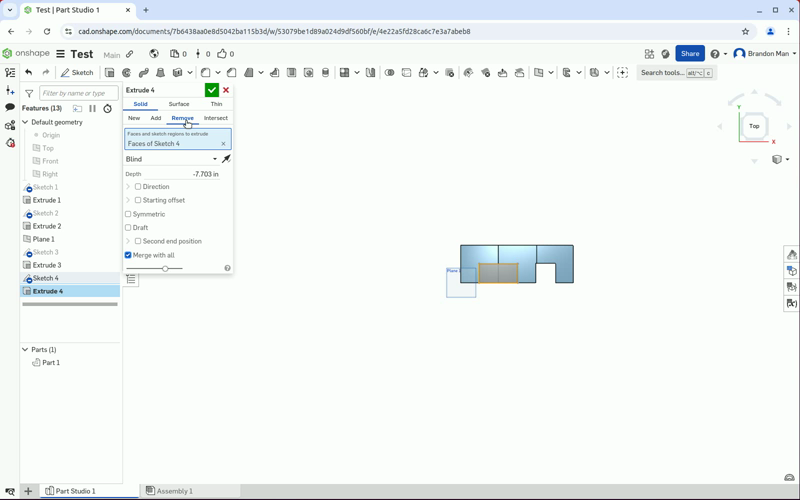
key(enter)
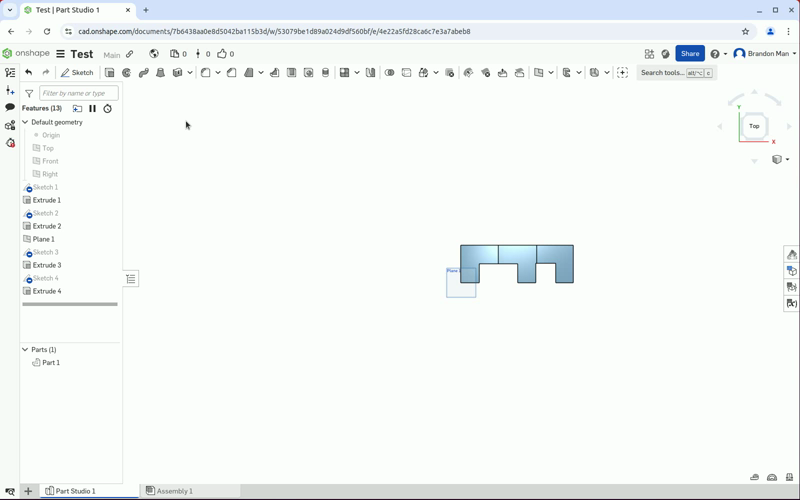
key(shift+h)
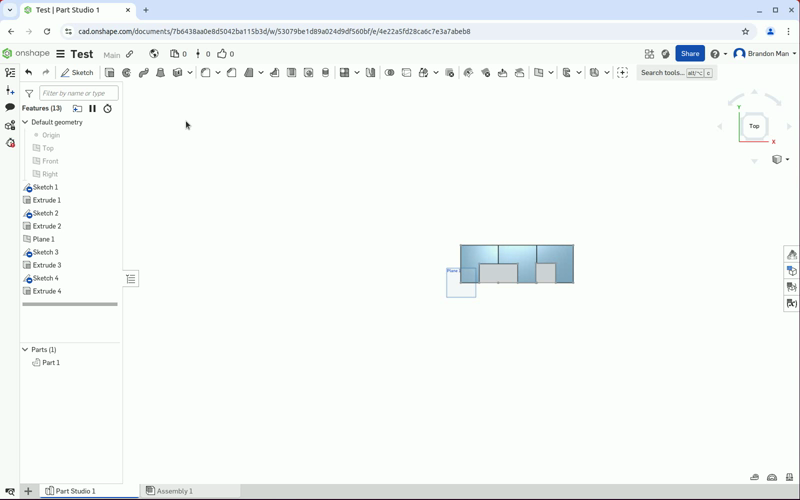
key(shift+h)
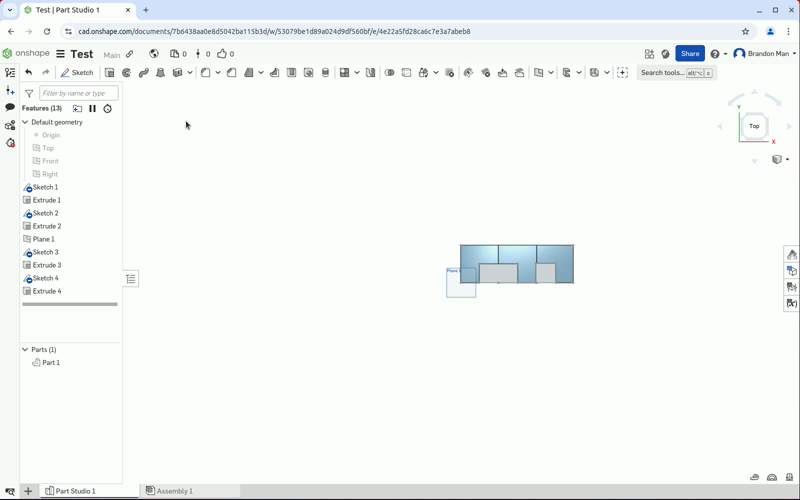
key(shift+7)
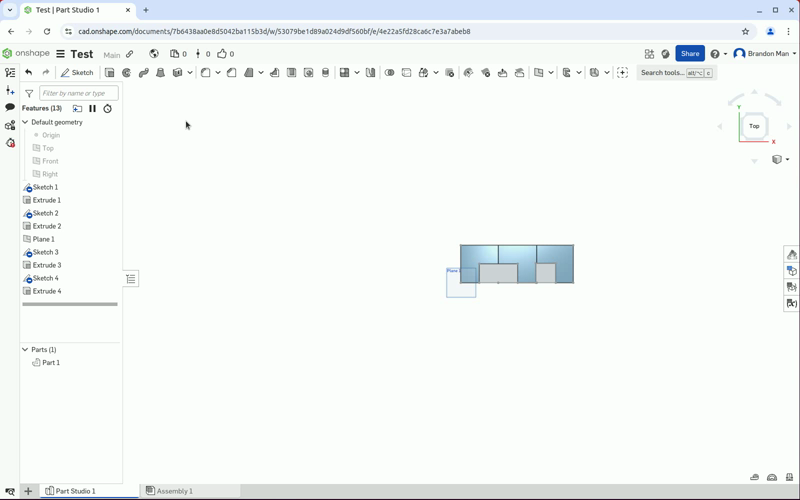
key(up, 3)
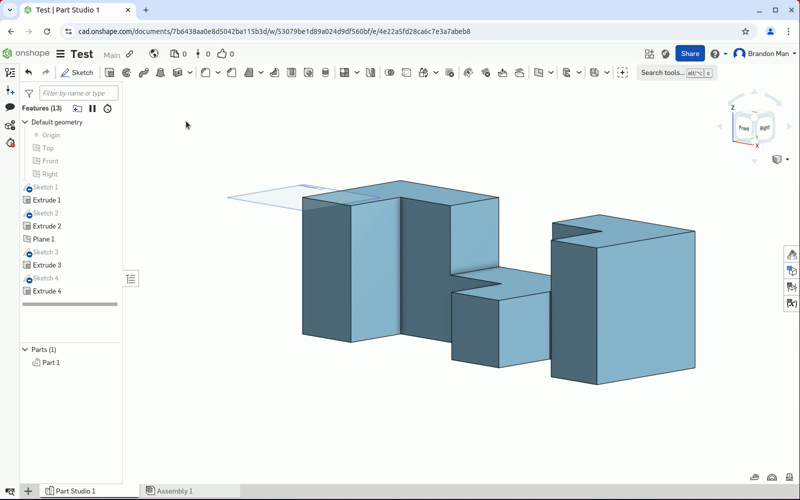
key(left, 3)
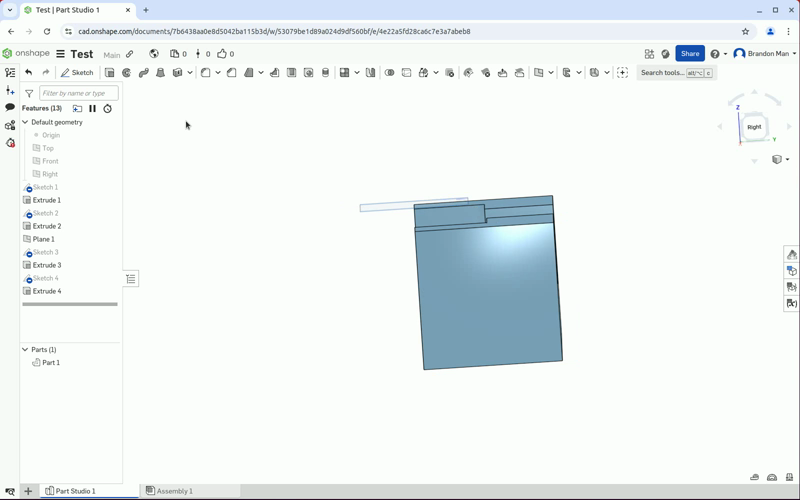
key(right, 3)
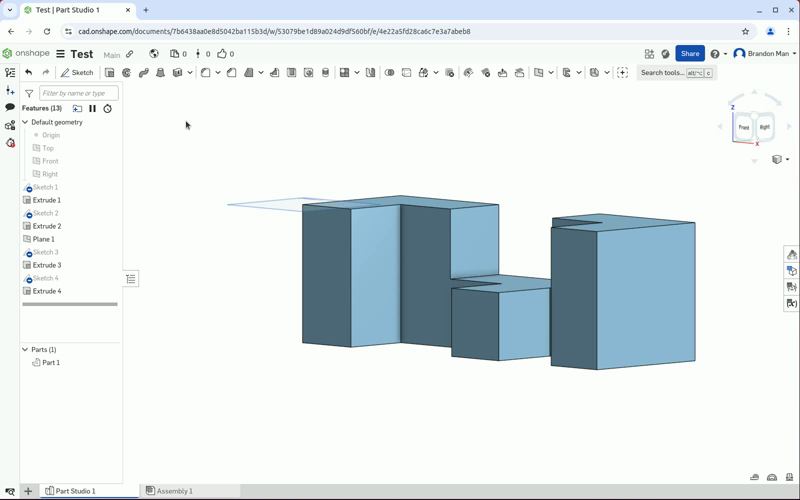
key(down, 3)
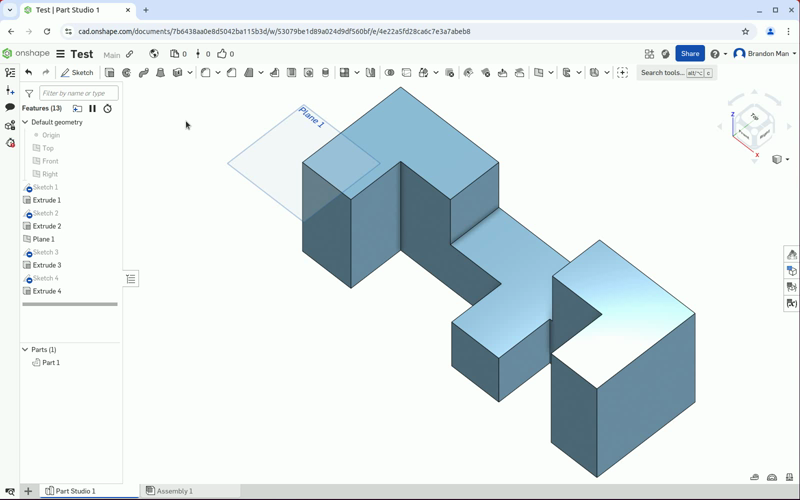
mouse_move(73, 189)
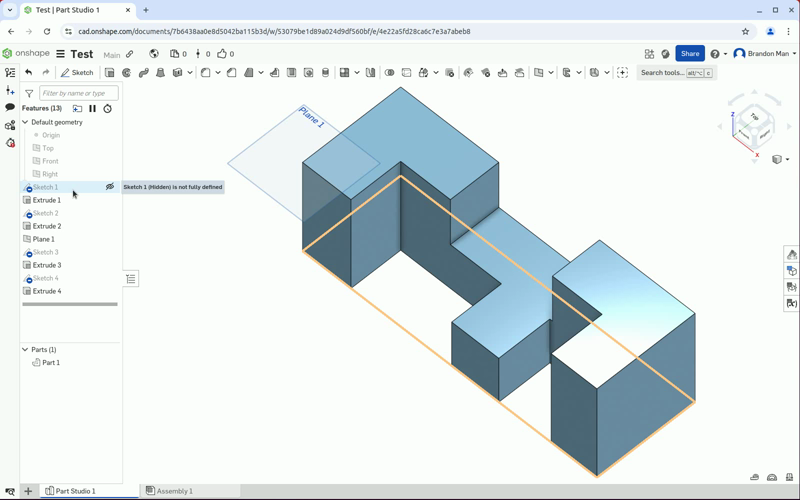
click(73, 189)